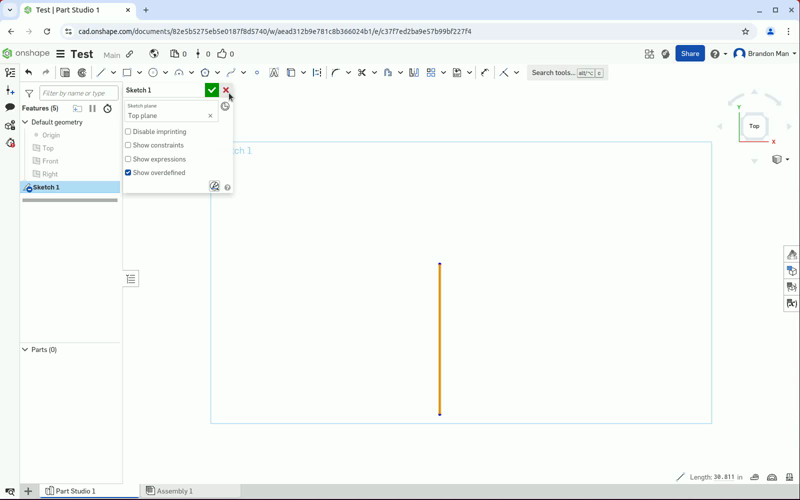
key(shift+h)
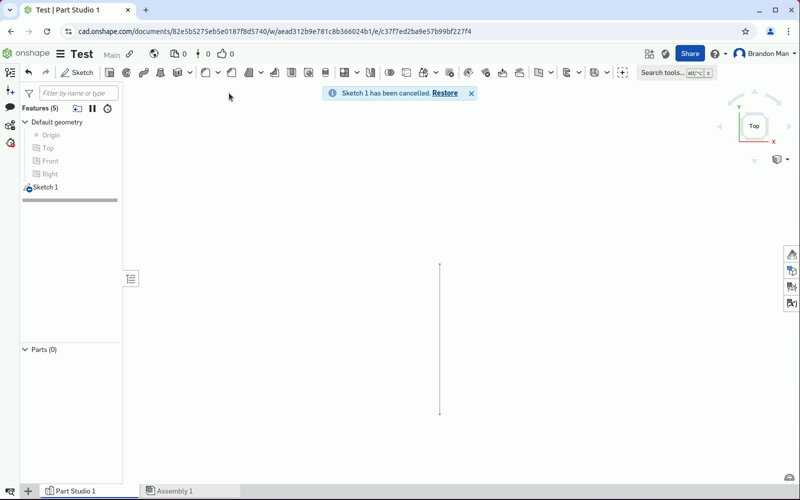
mouse_move(73, 352)
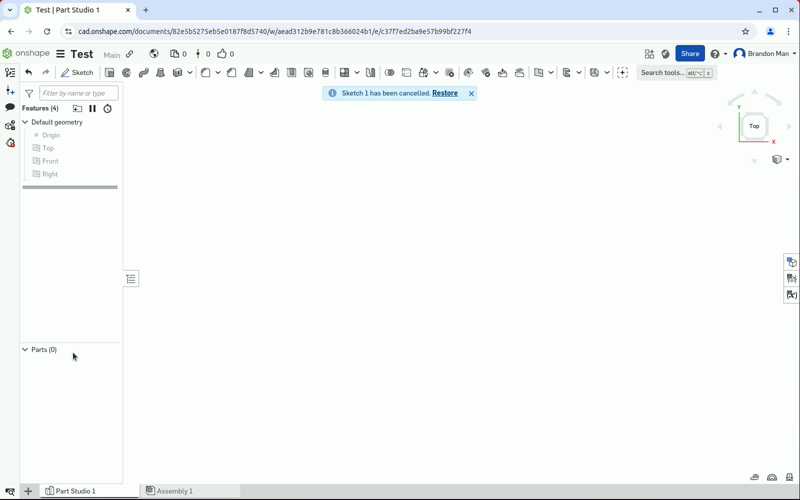
key(y)
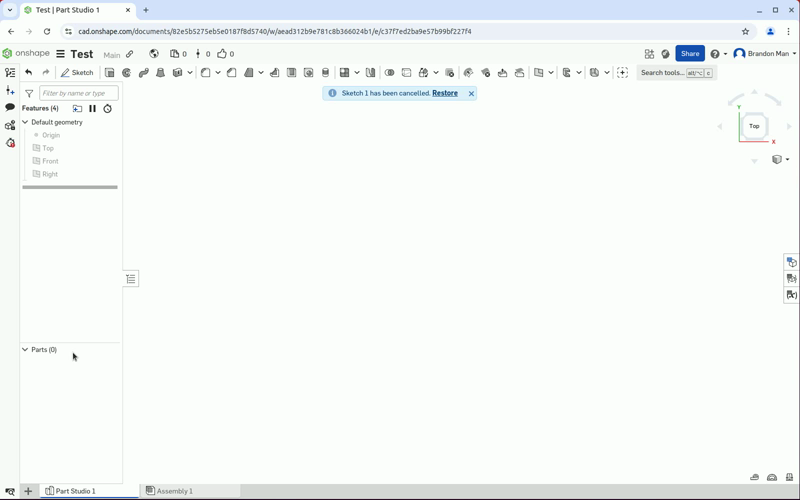
key(shift+p)
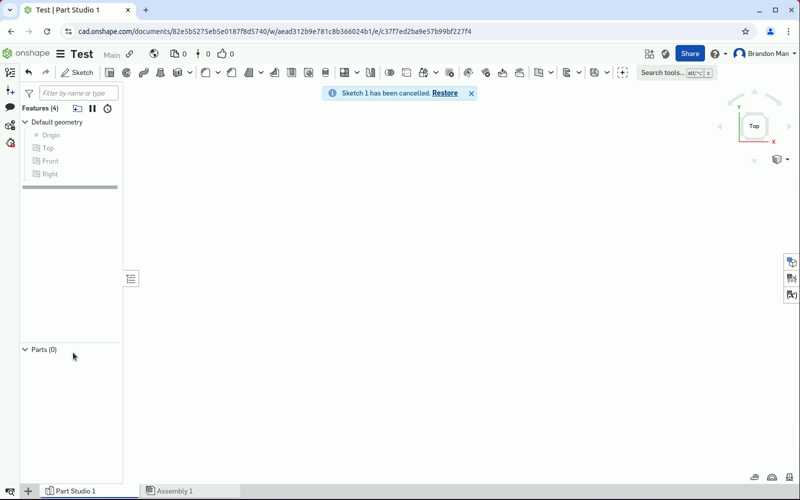
key(space)
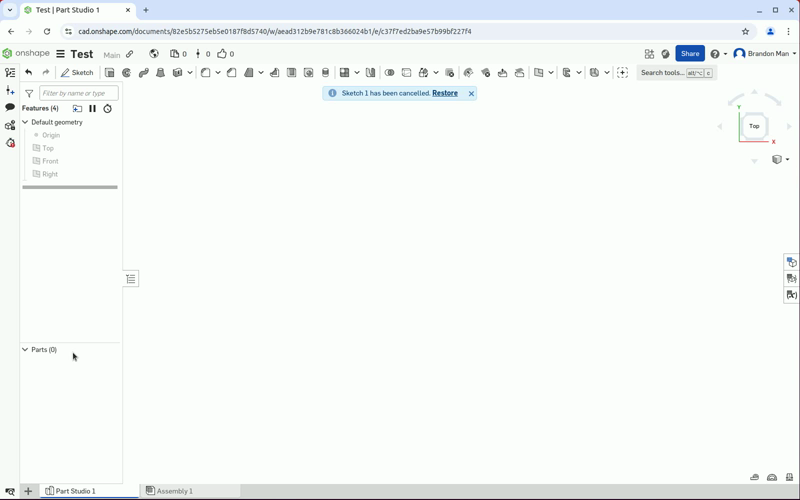
key_down(shift)
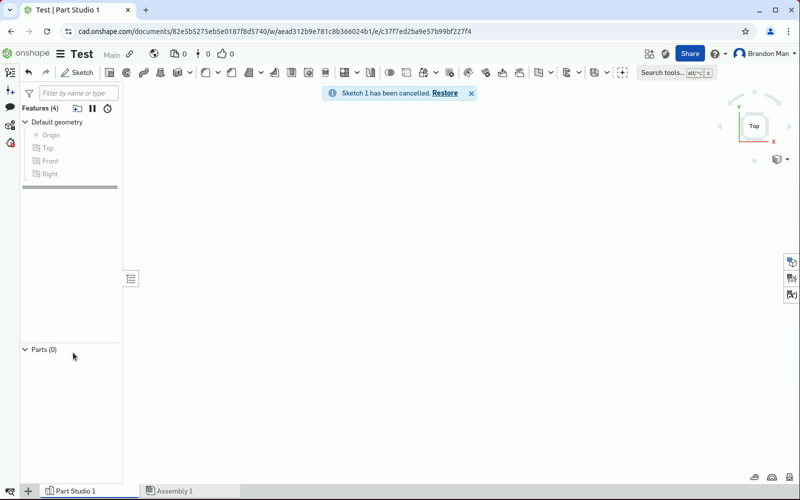
key(up)
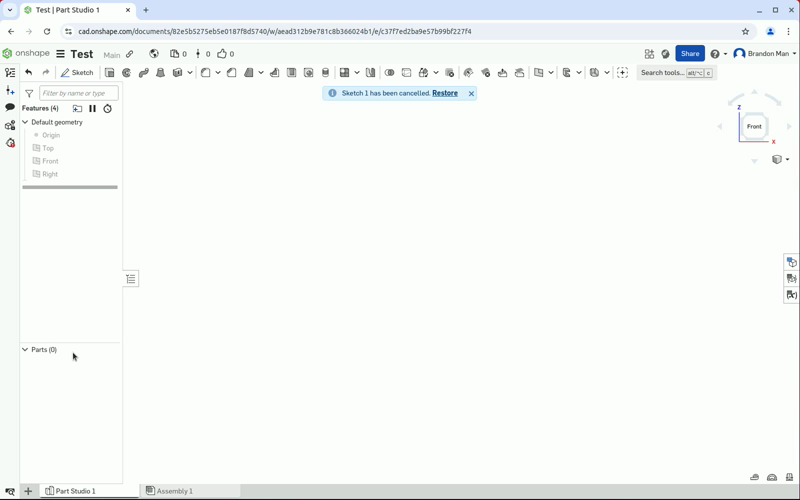
key_up(shift)
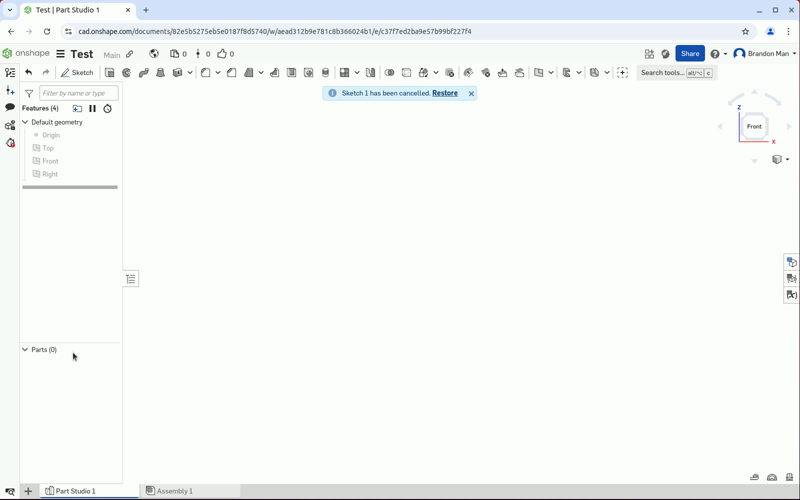
mouse_move(73, 352)
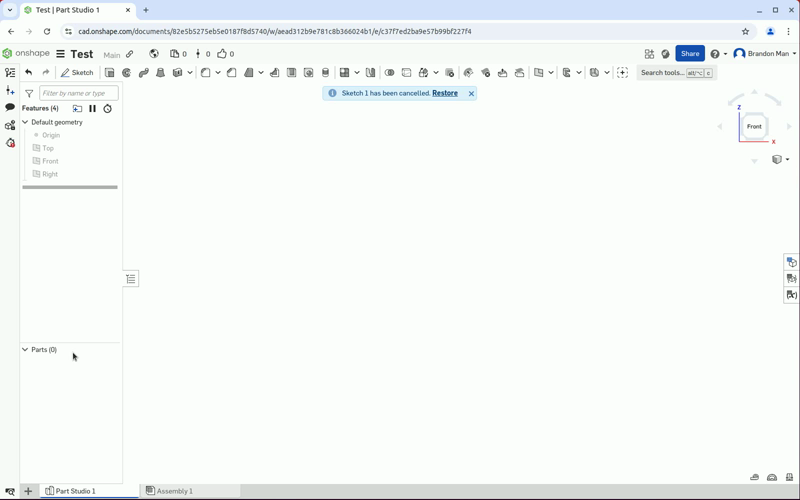
key(shift+y)
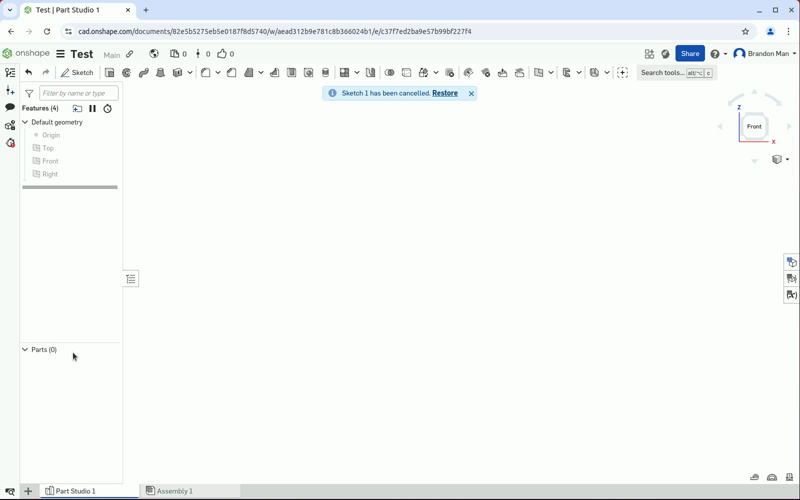
key(shift+s)
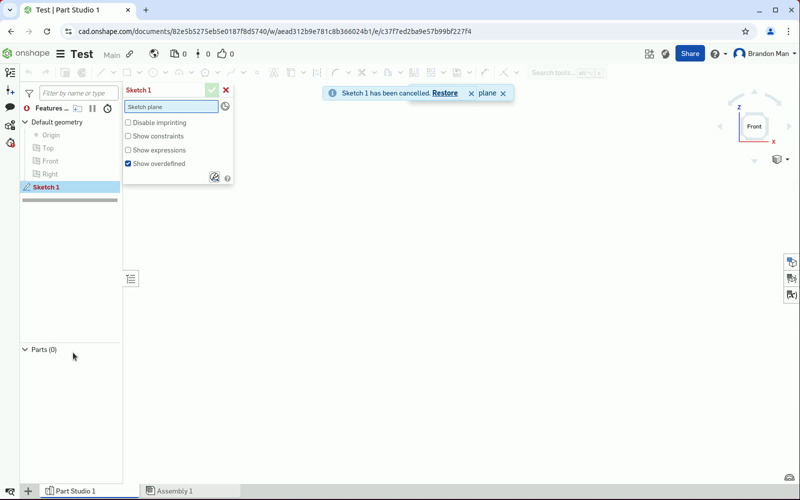
mouse_move(73, 163)
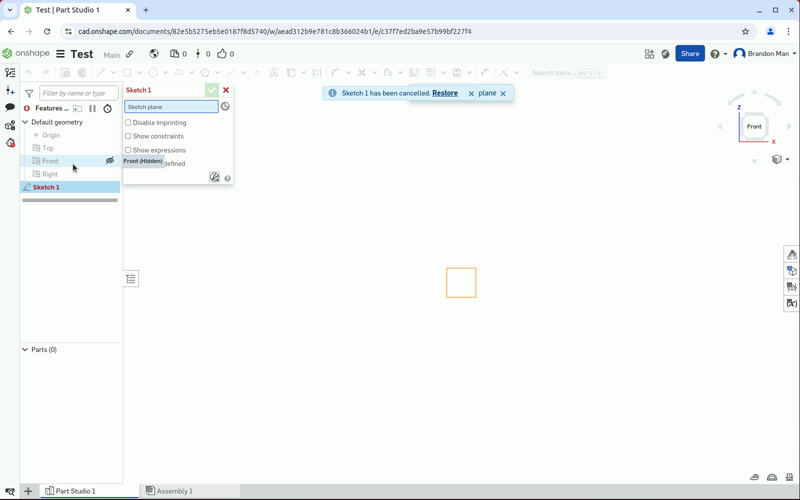
click(73, 163)
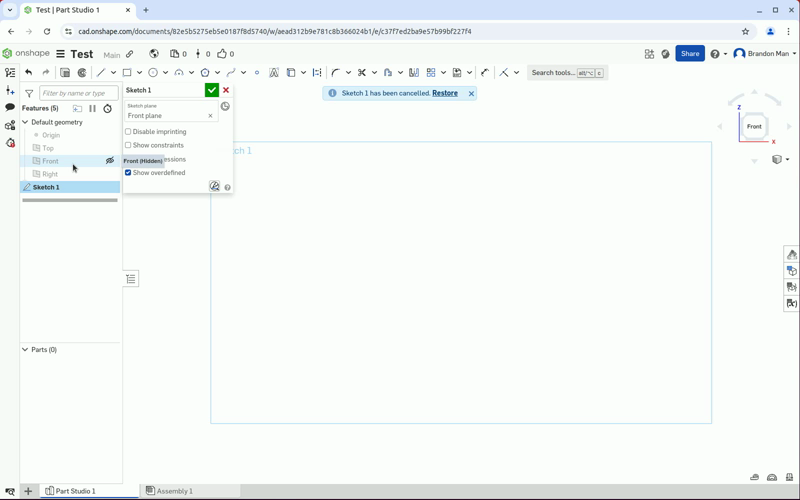
mouse_move(73, 352)
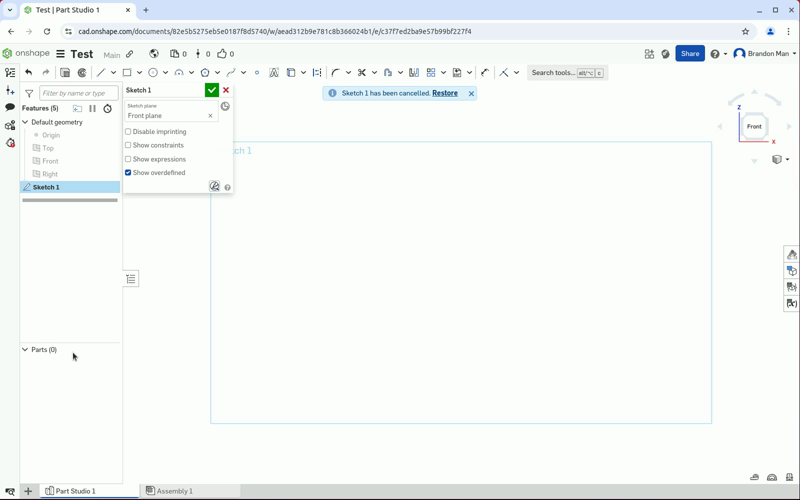
key(y)
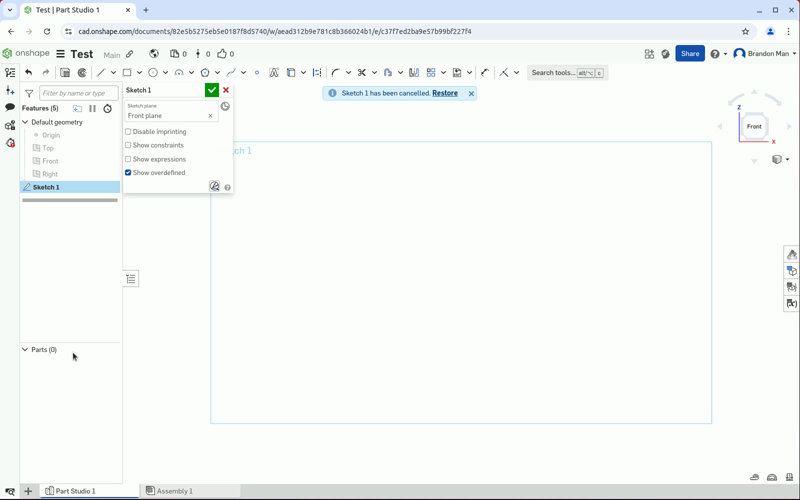
key(l)
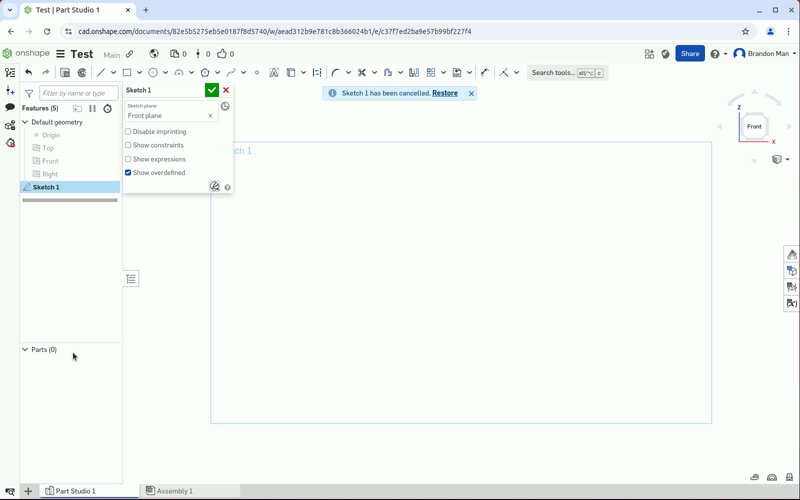
key_down(shift)
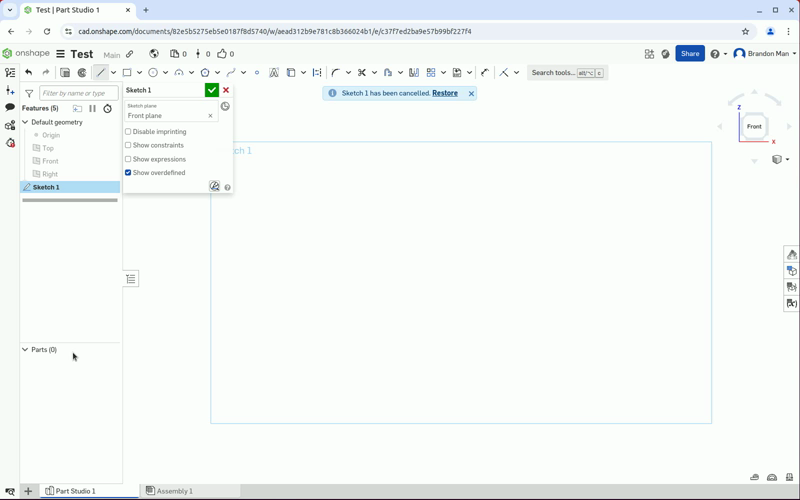
mouse_move(460, 282)
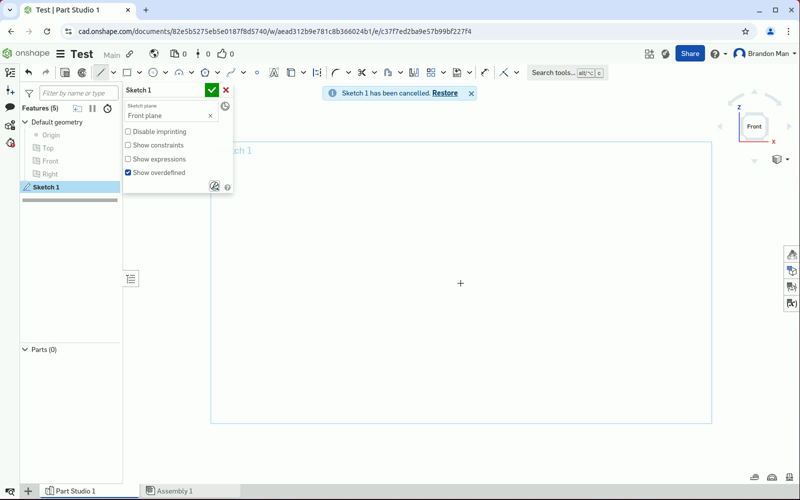
click(460, 282)
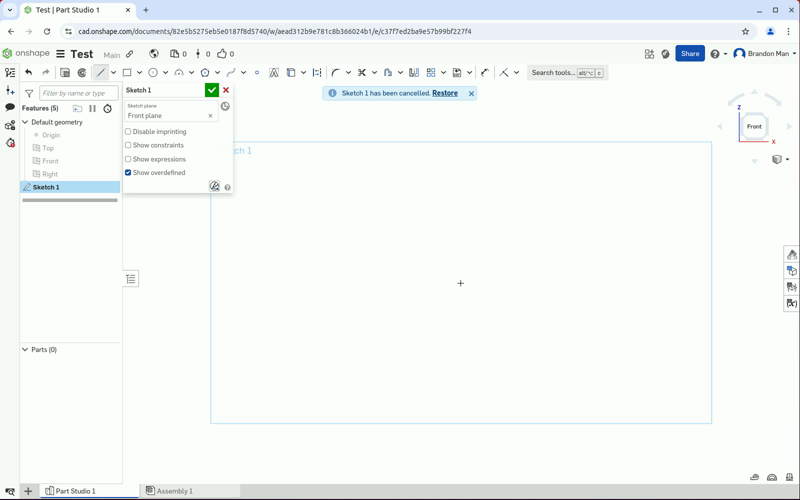
key_up(shift)
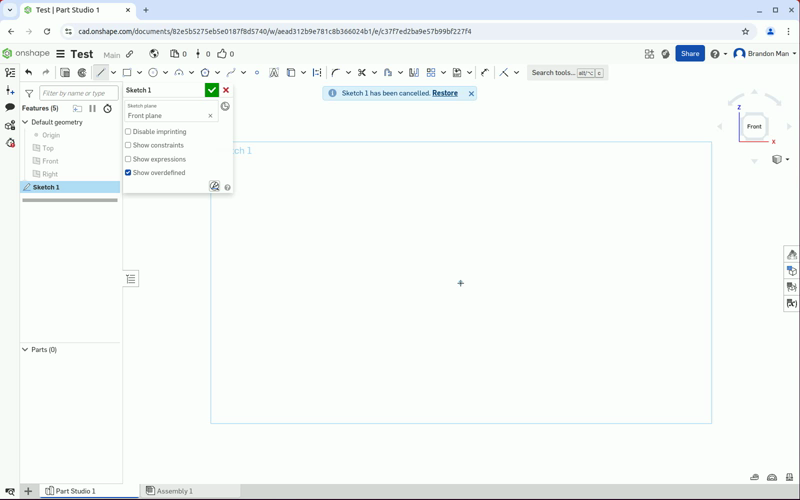
key_down(shift)
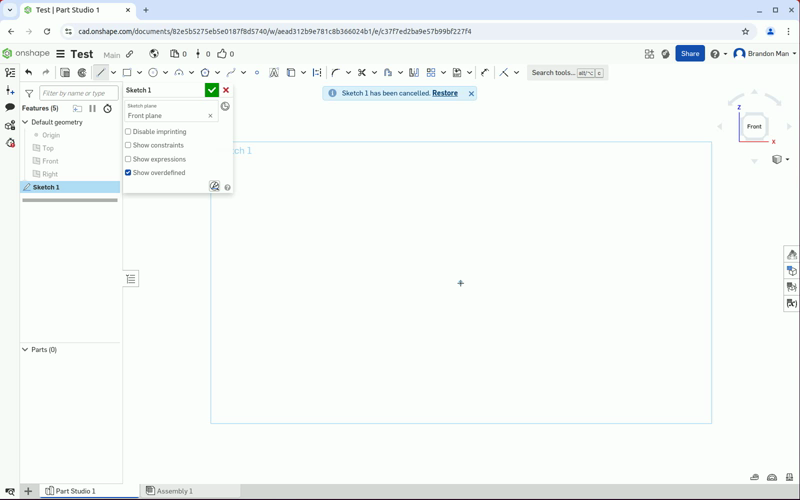
mouse_move(567, 282)
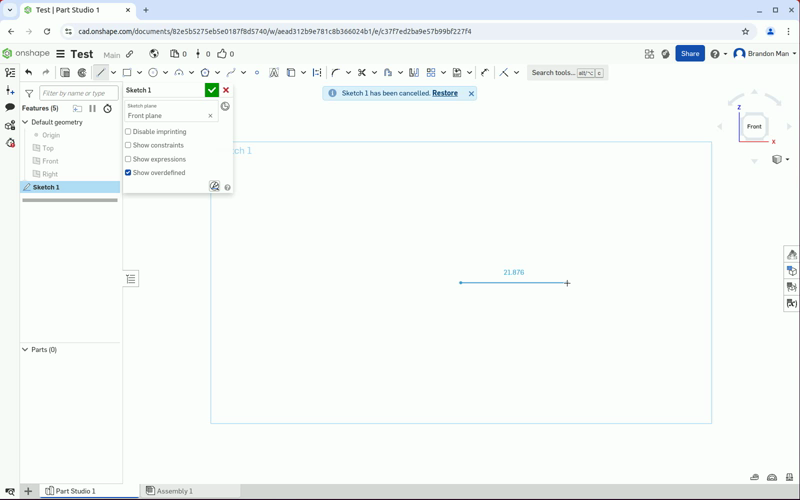
click(567, 282)
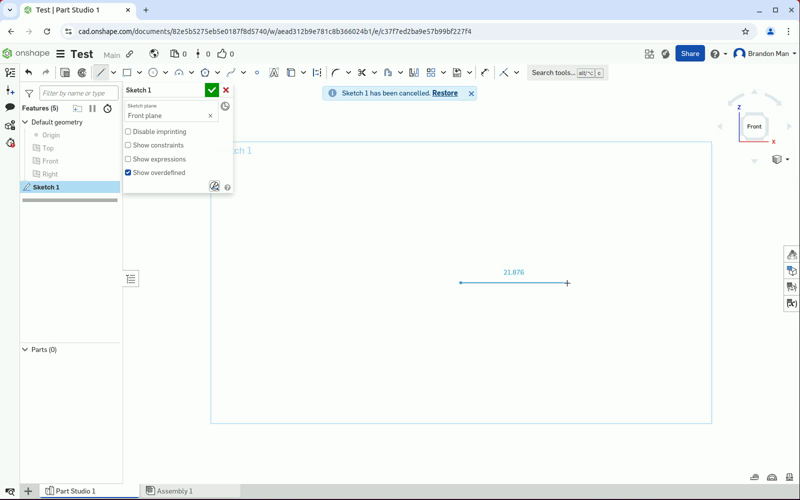
key_up(shift)
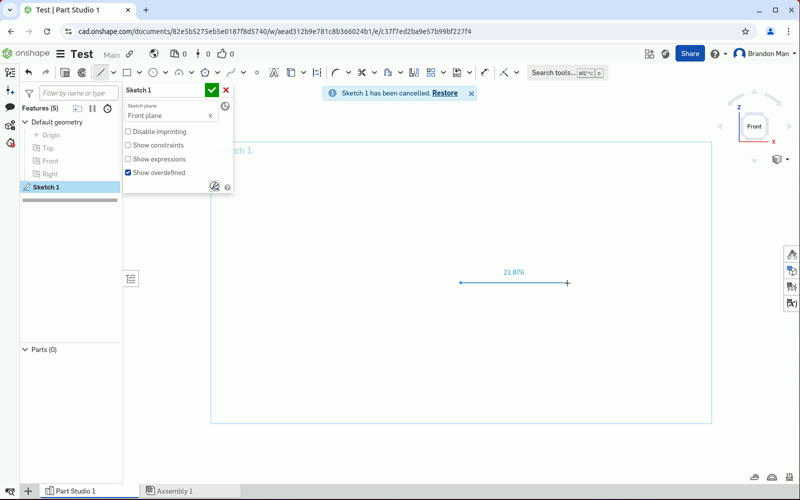
key_down(shift)
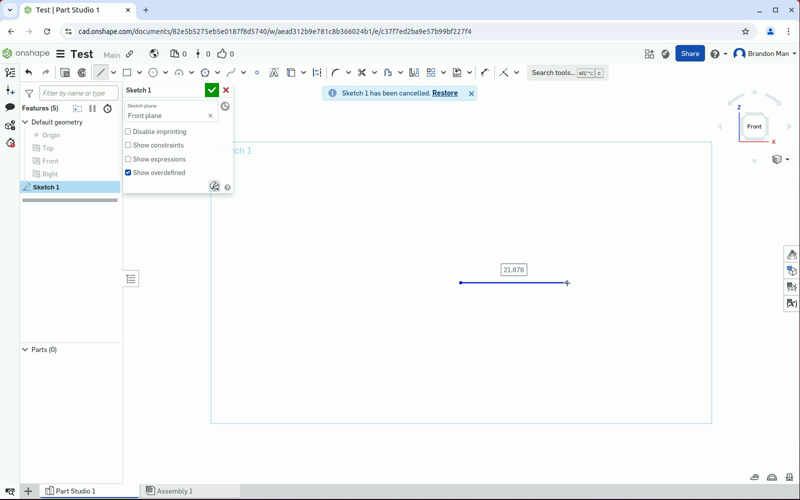
mouse_move(589, 282)
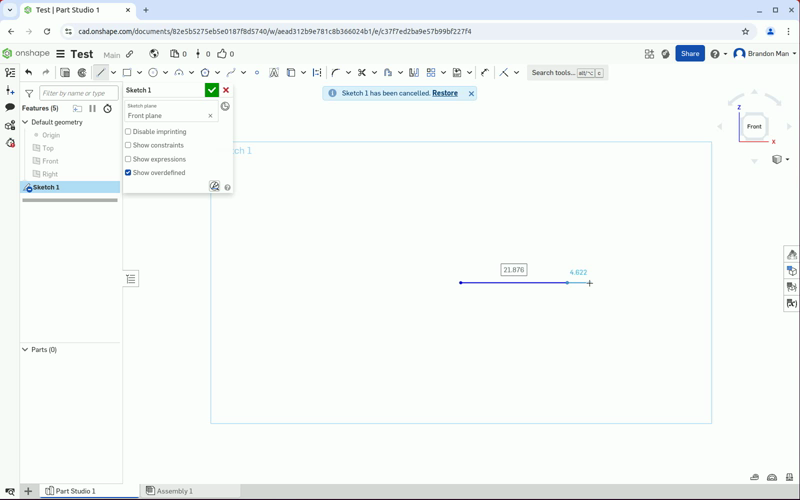
mouse_move(567, 261)
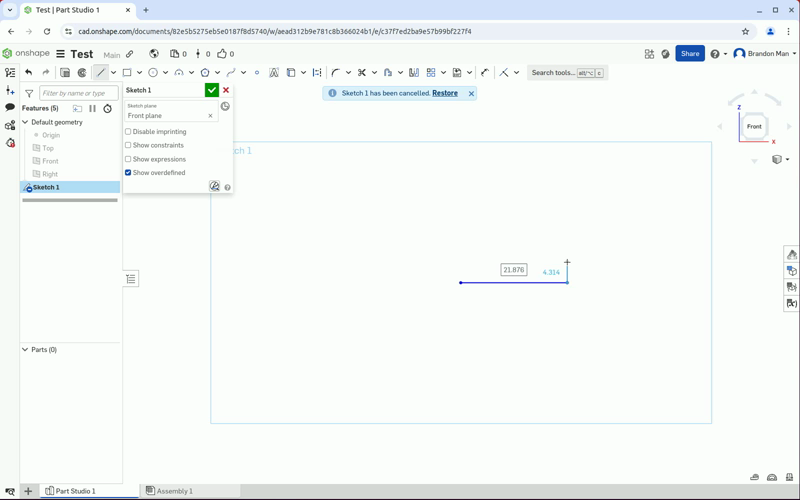
click(567, 261)
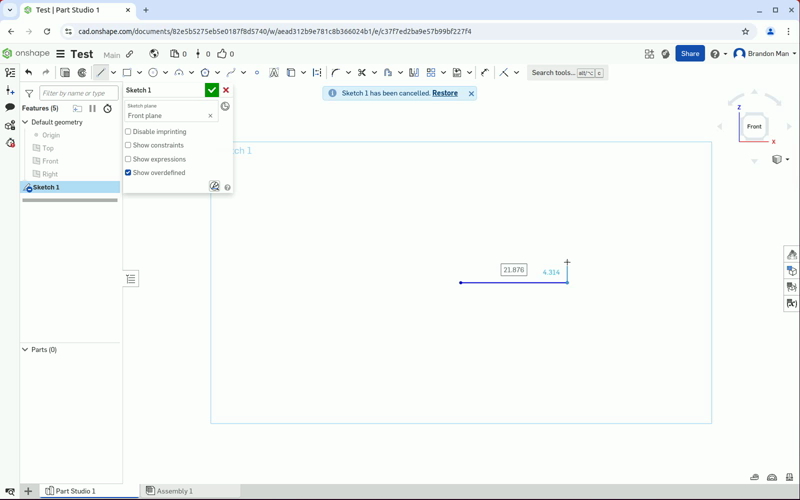
key_up(shift)
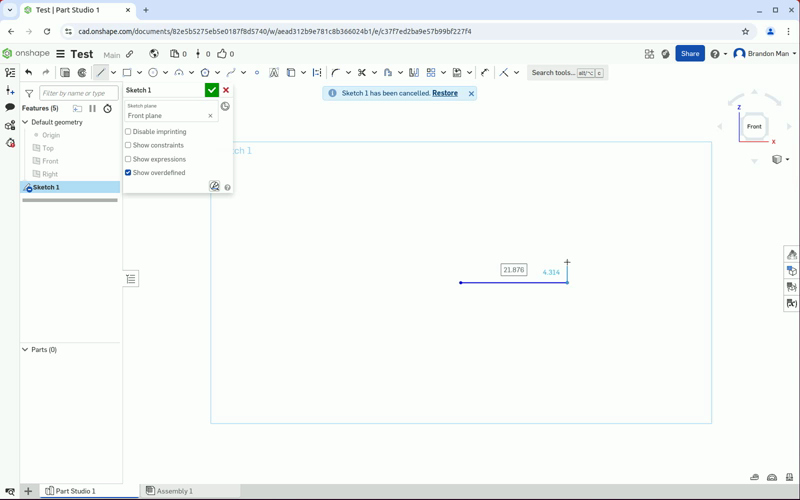
key_down(shift)
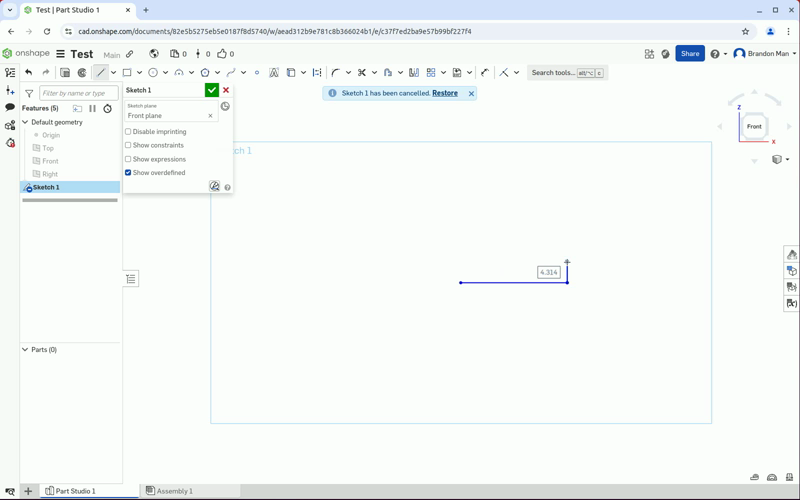
mouse_move(538, 186)
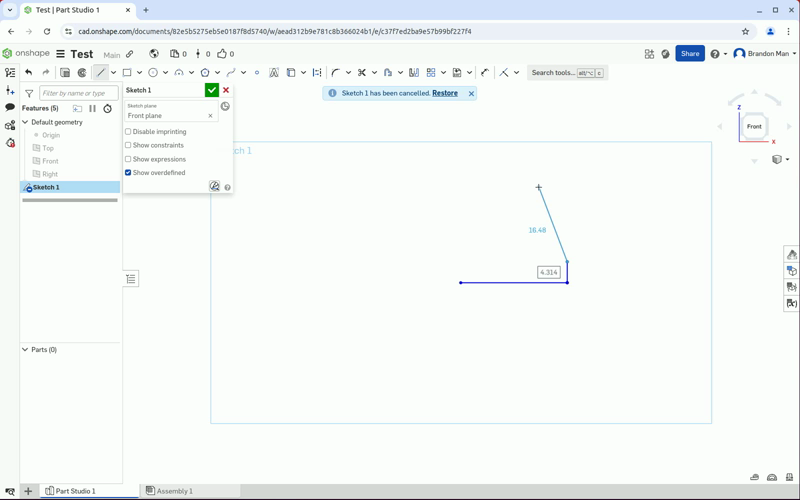
click(538, 186)
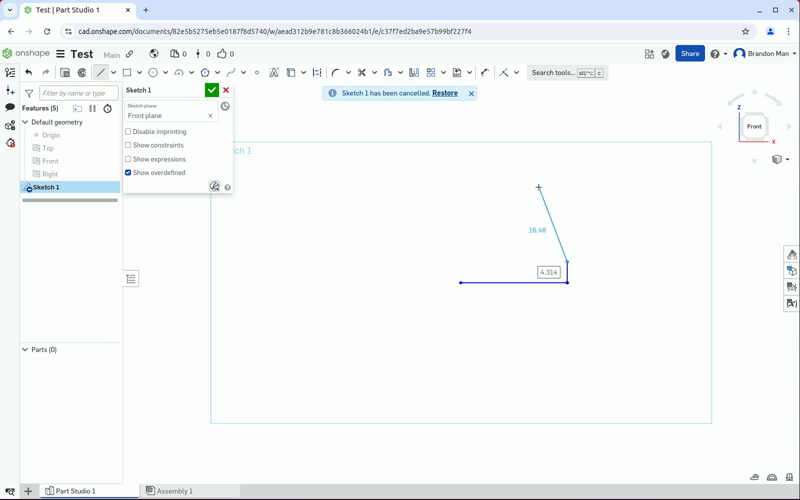
key_up(shift)
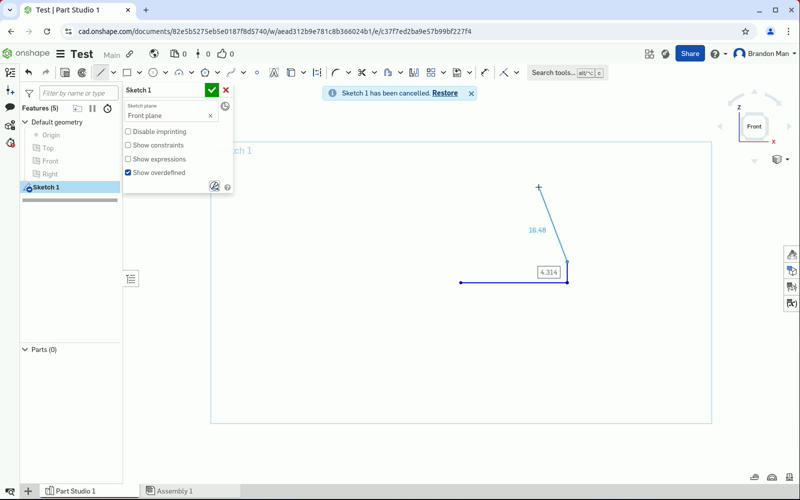
key(esc)
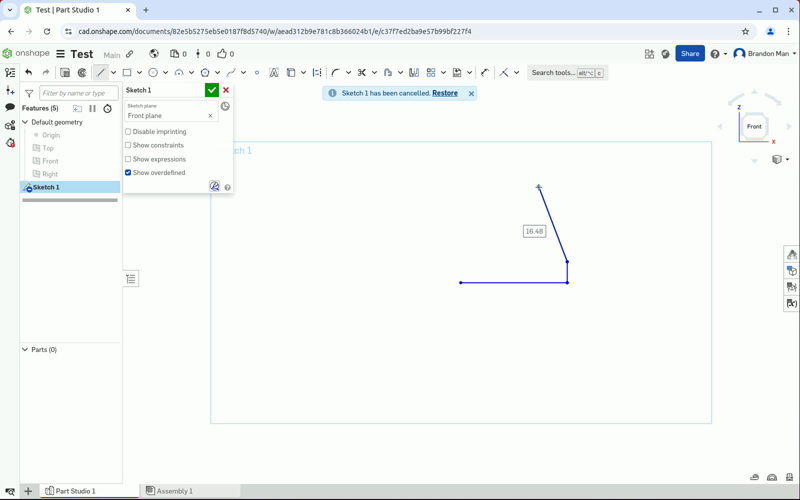
key(a)
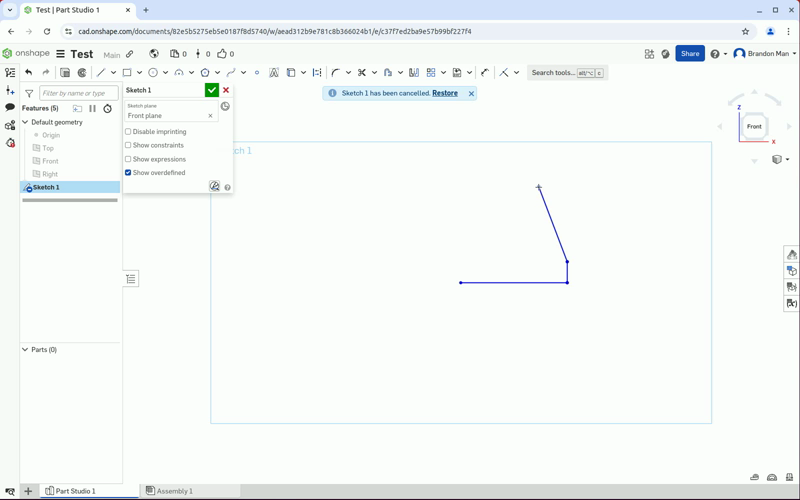
mouse_move(538, 186)
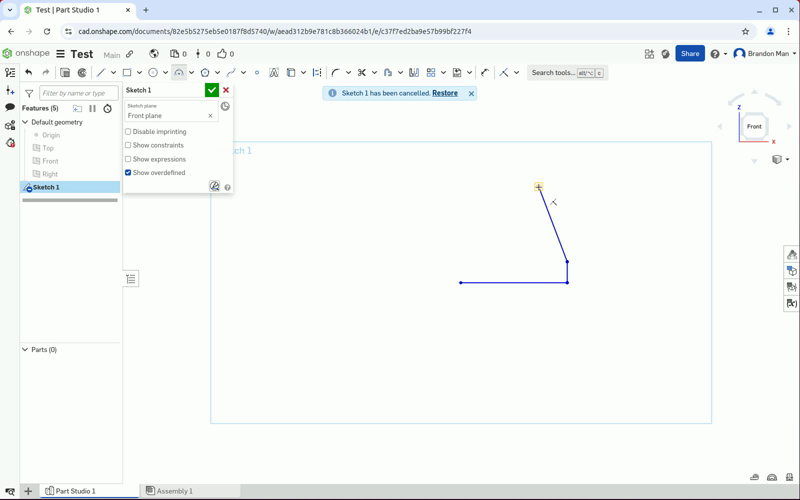
click(538, 186)
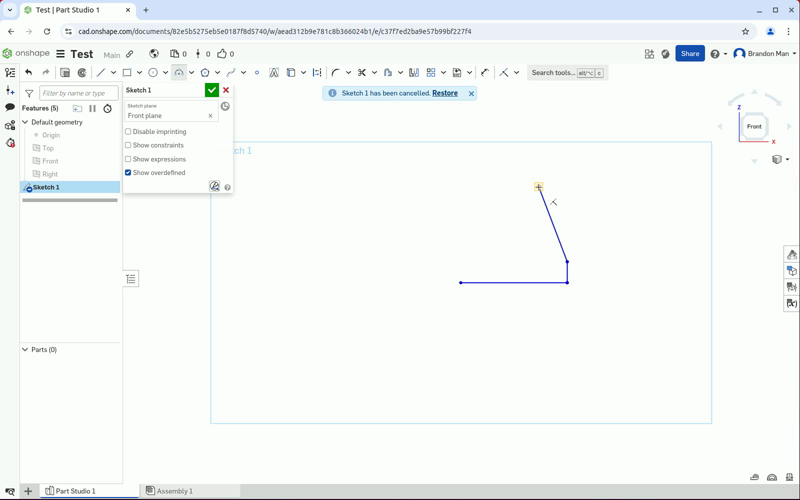
key_down(shift)
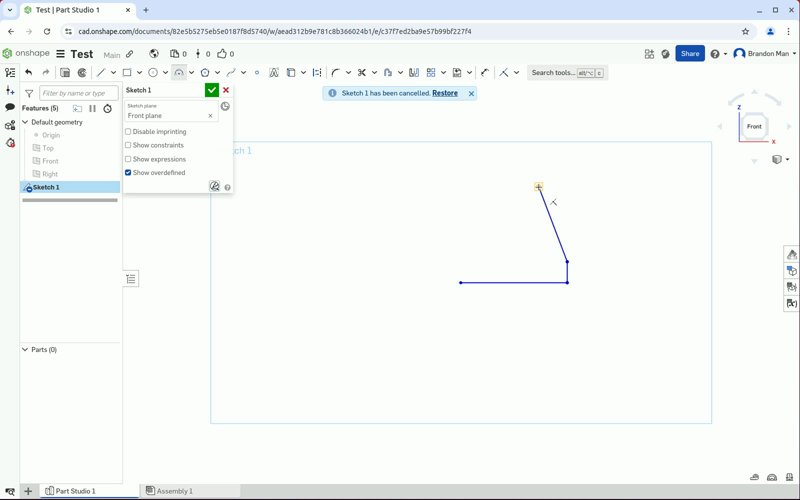
mouse_move(489, 186)
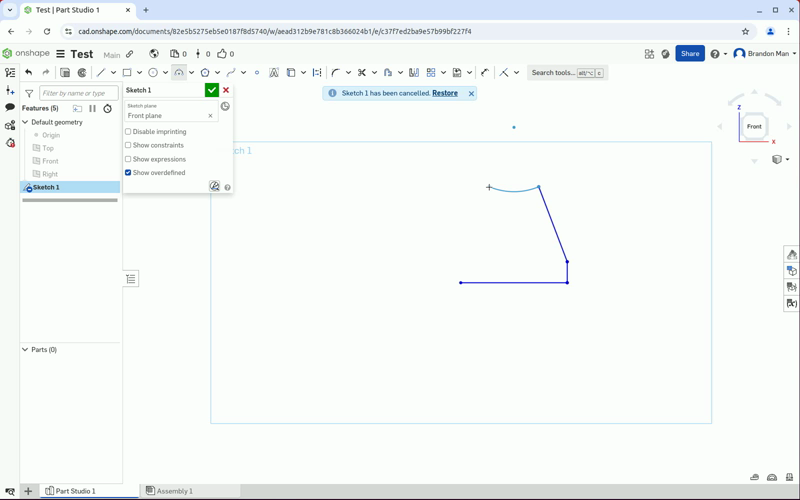
click(489, 186)
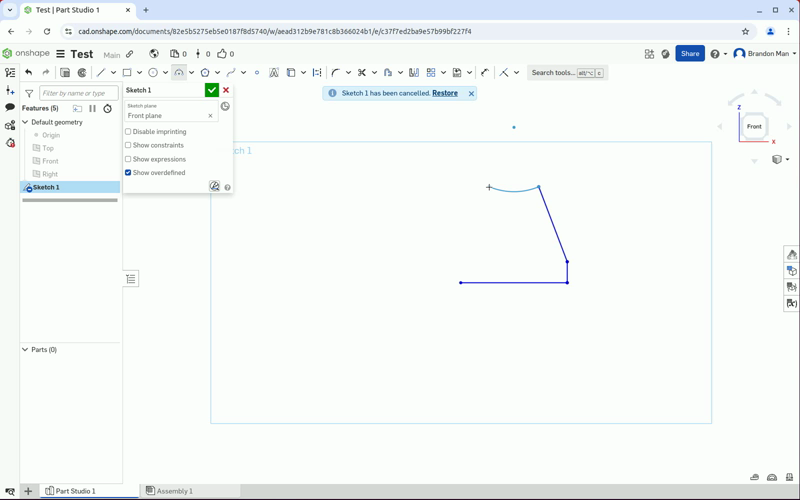
mouse_move(514, 169)
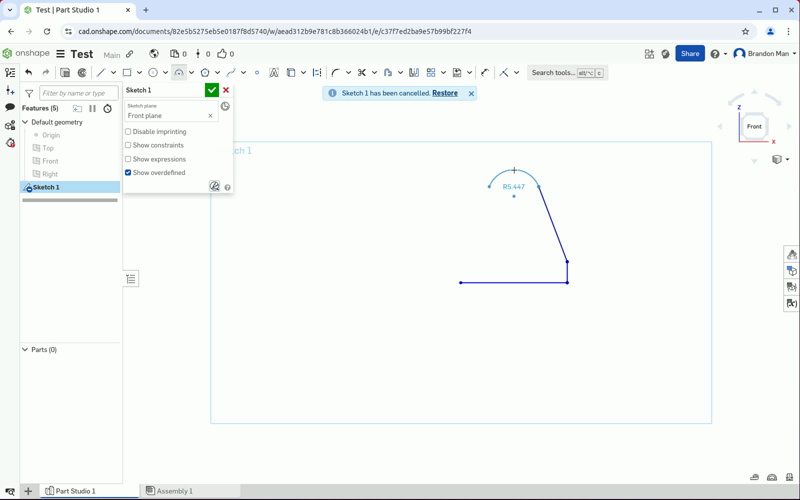
click(514, 169)
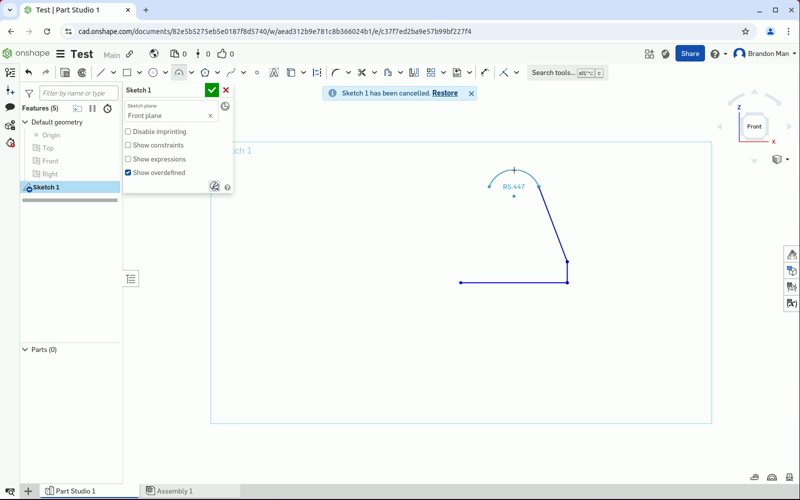
key_up(shift)
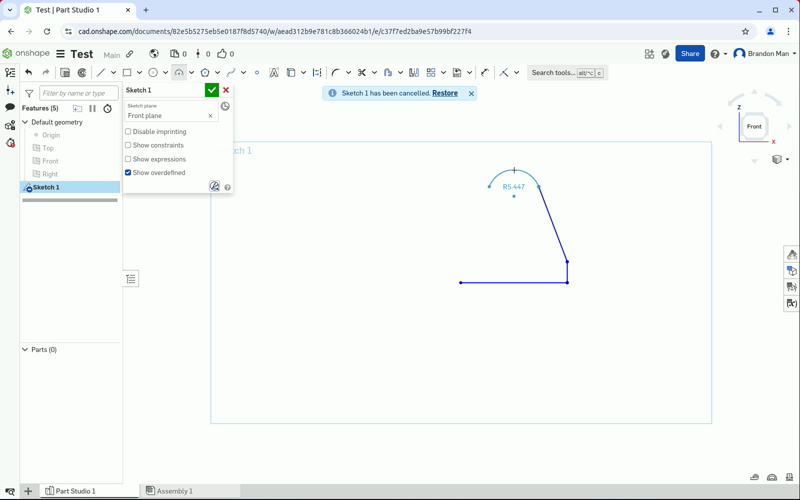
key(esc)
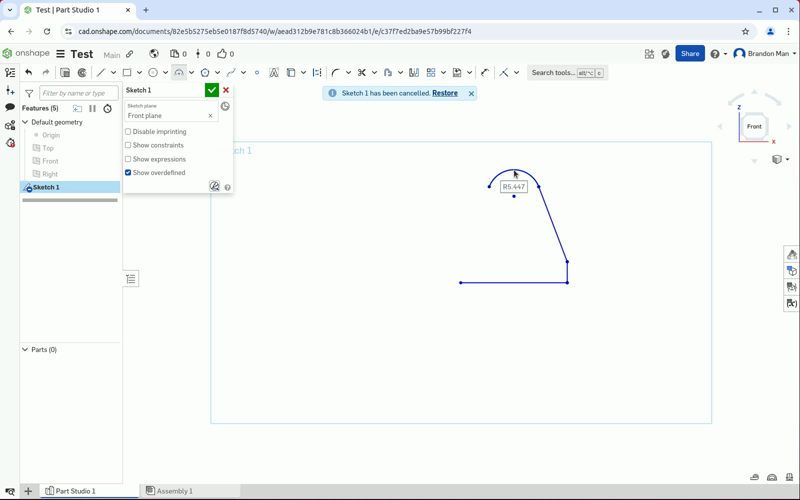
key(l)
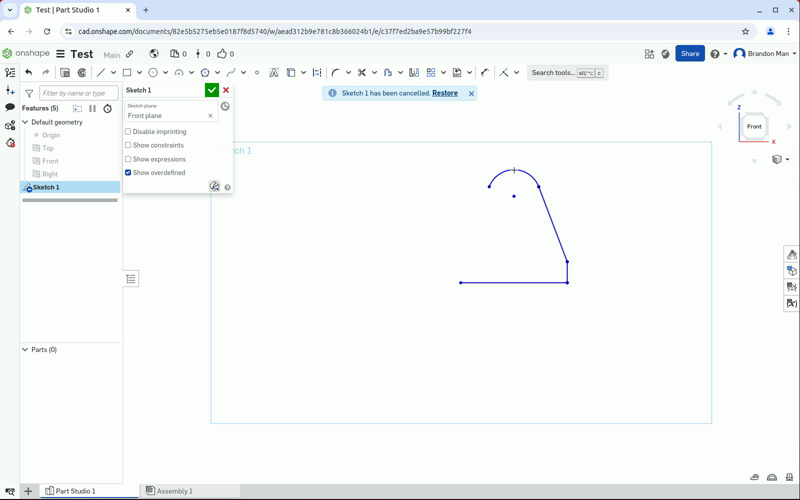
mouse_move(489, 186)
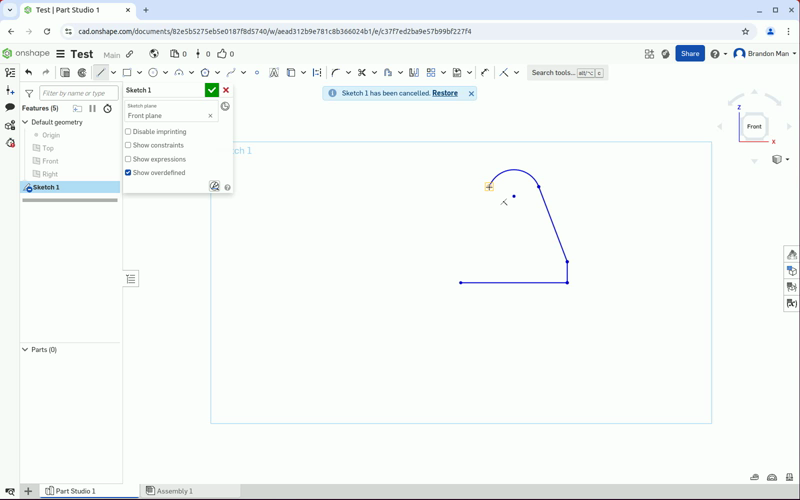
click(489, 186)
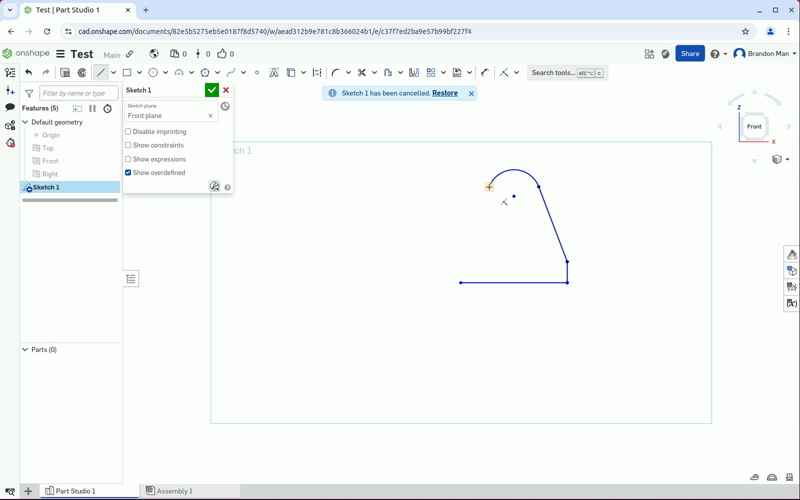
key_down(shift)
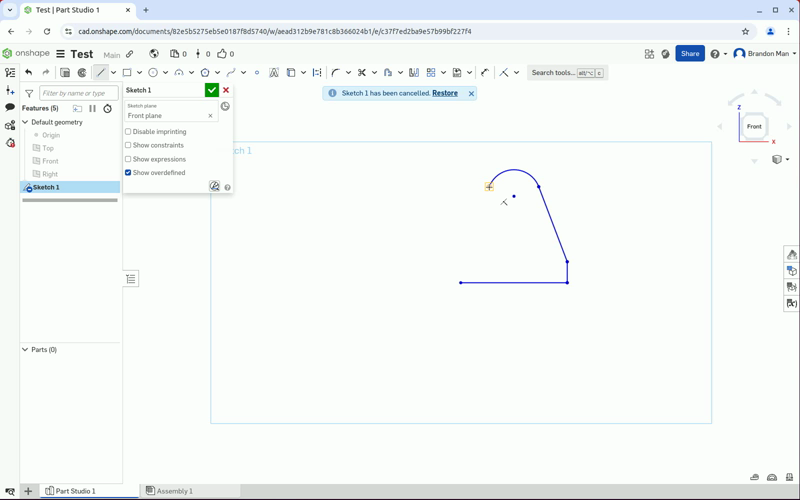
mouse_move(460, 261)
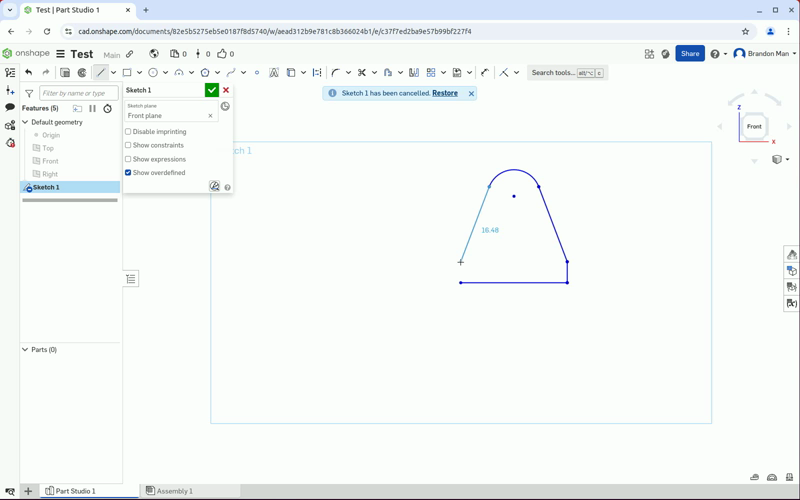
click(460, 261)
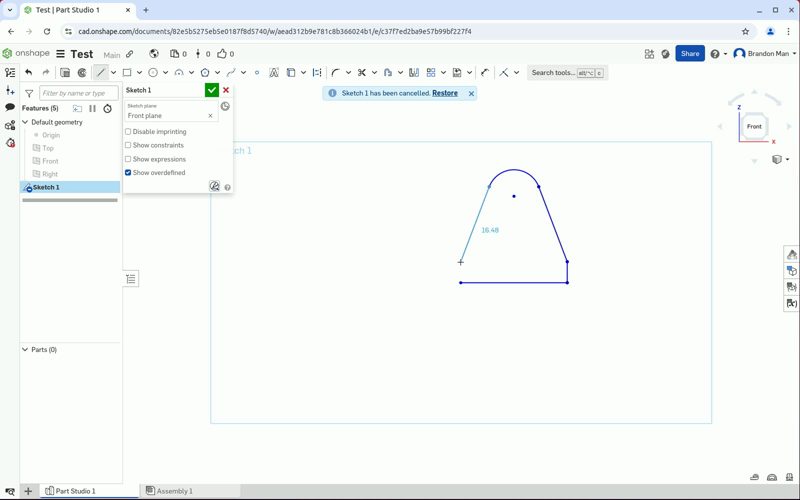
key_up(shift)
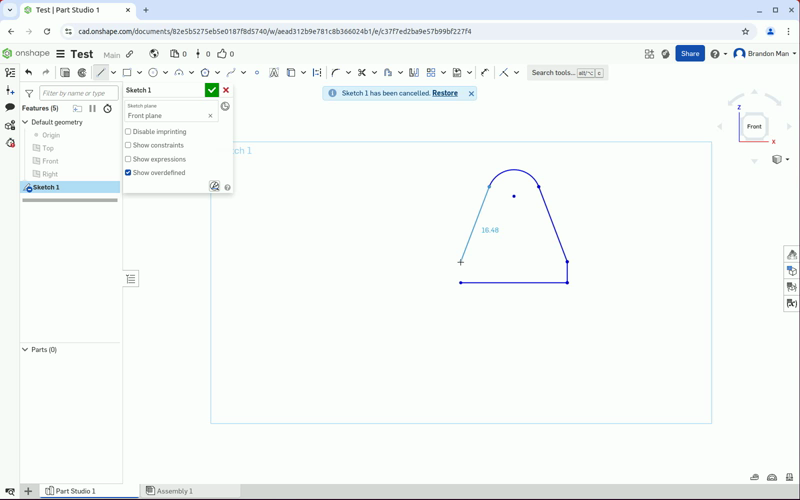
mouse_move(490, 261)
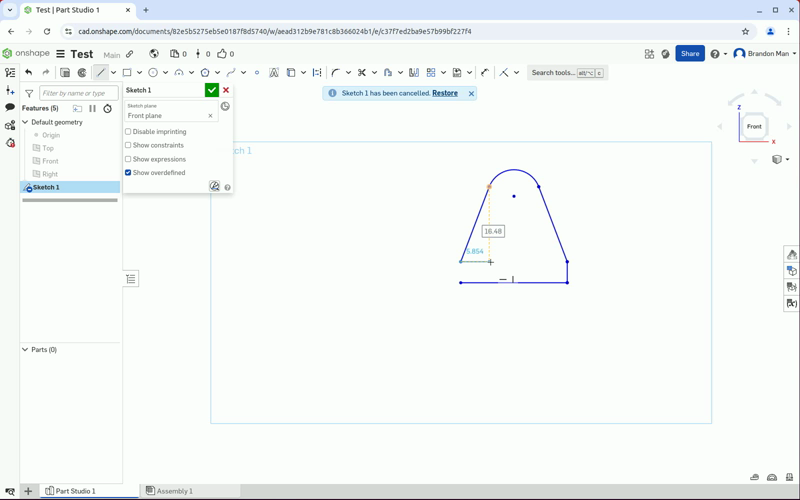
key_down(shift)
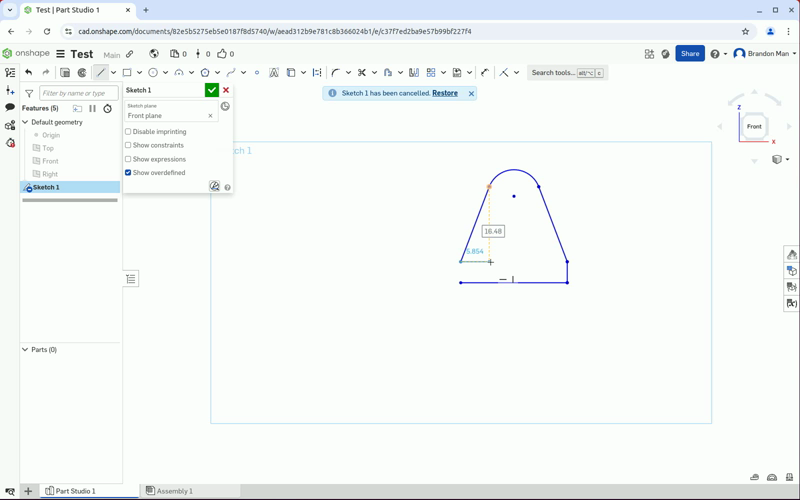
mouse_move(460, 282)
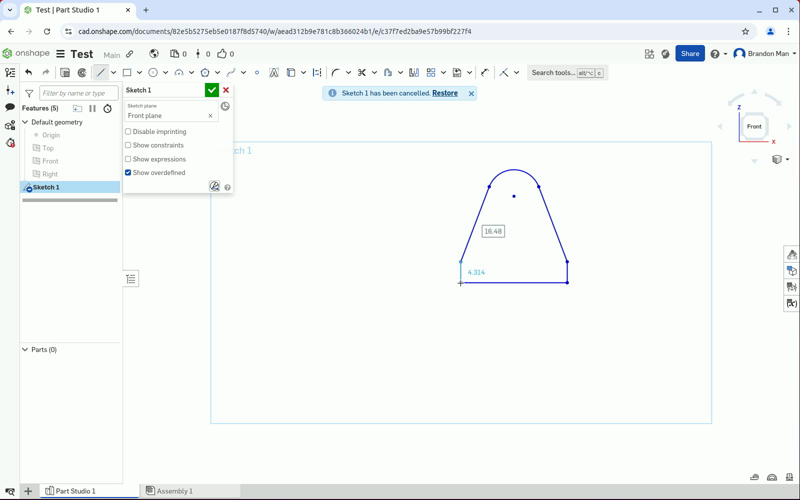
key_up(shift)
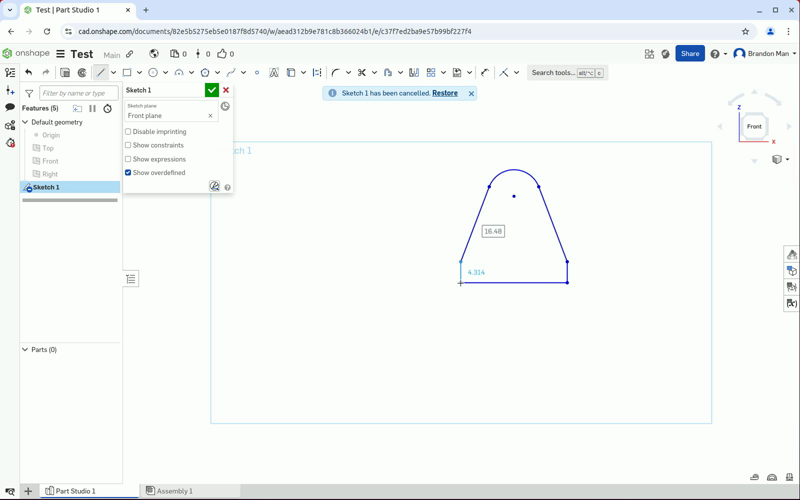
click(460, 282)
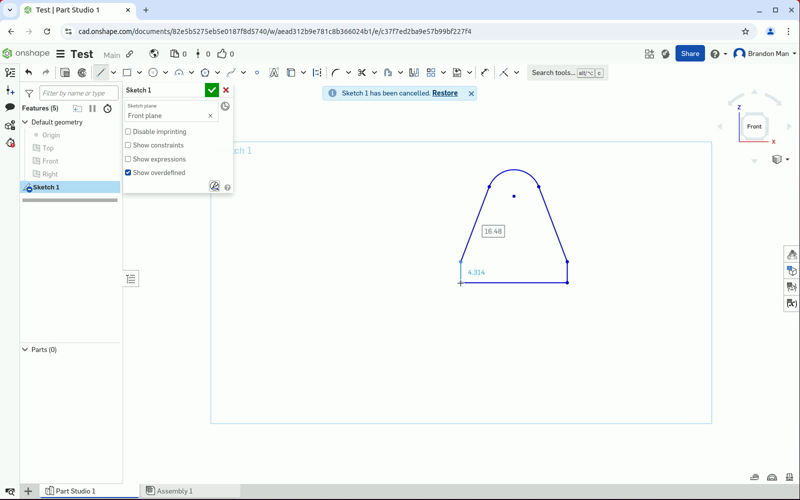
key(esc)
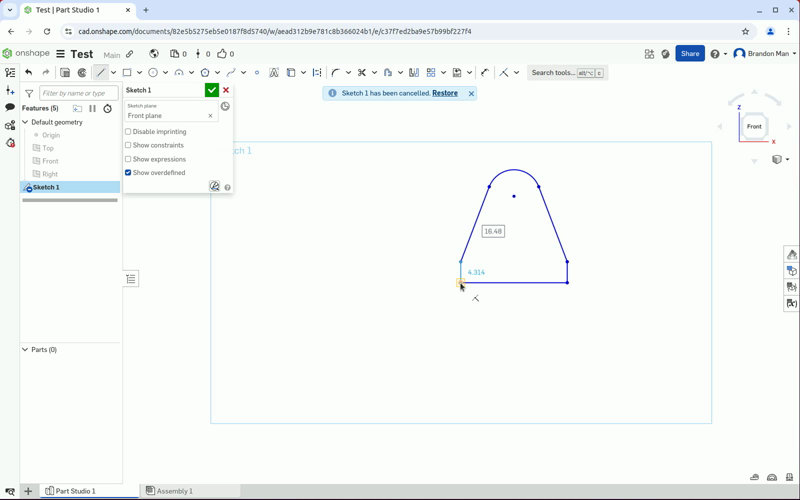
key(c)
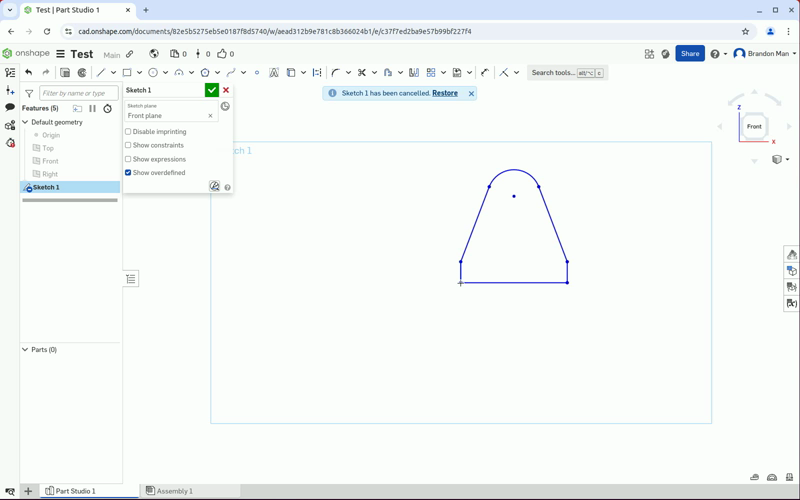
key_down(shift)
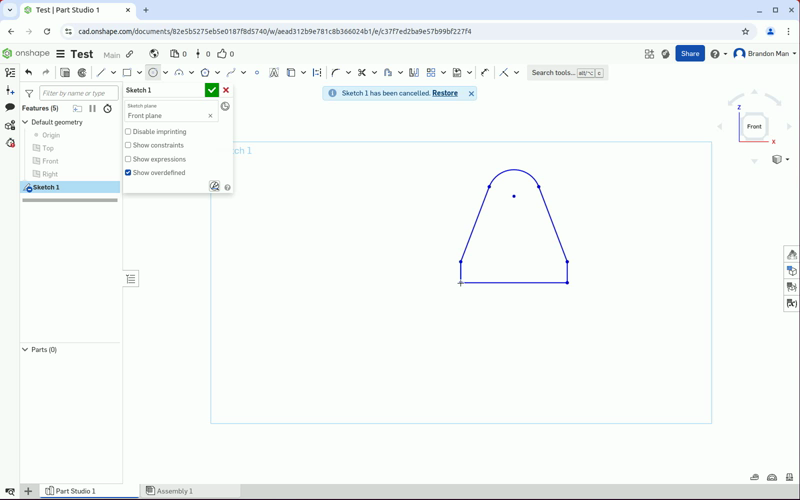
mouse_move(514, 197)
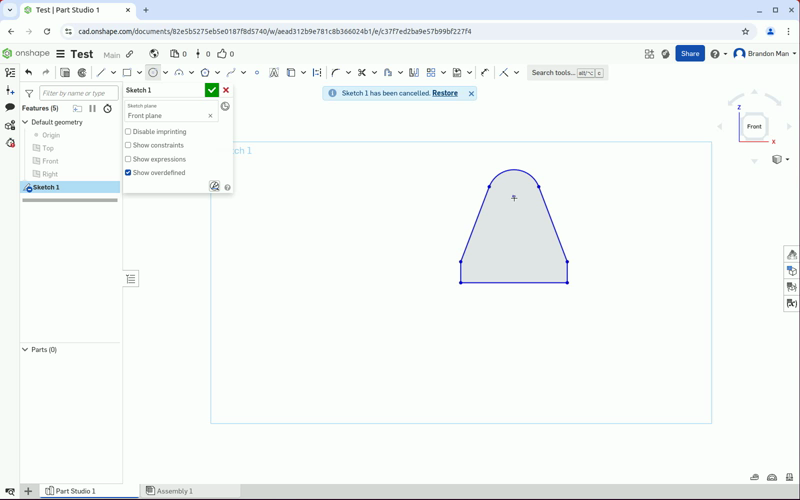
scroll(6)
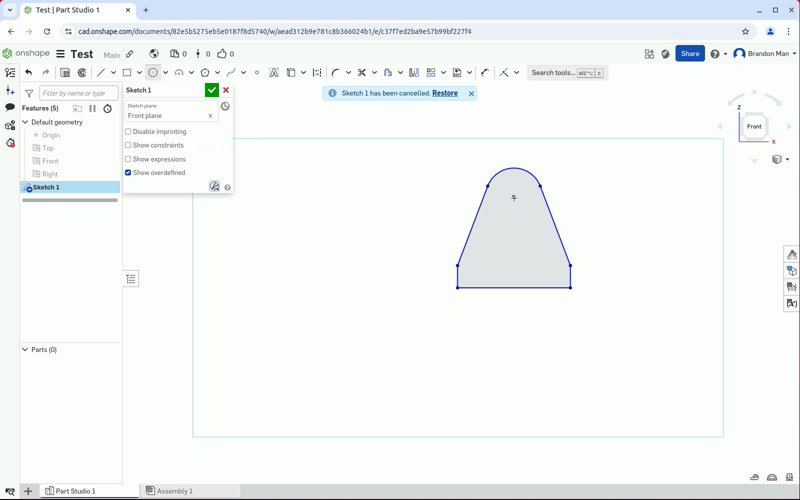
scroll(6)
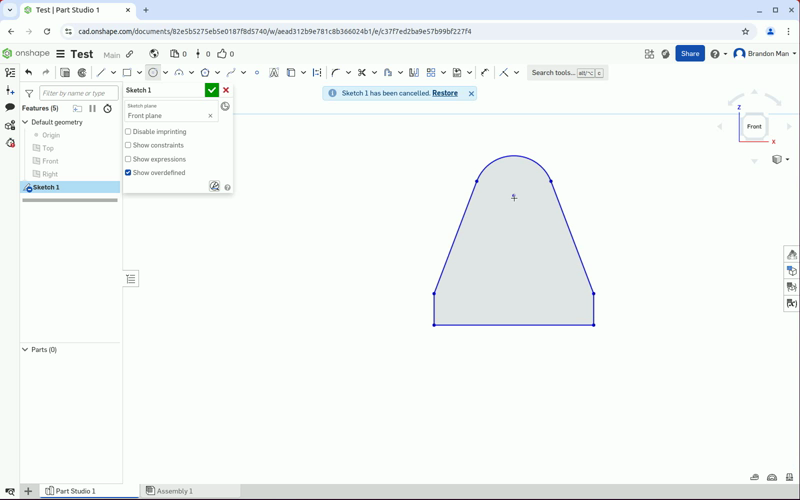
scroll(6)
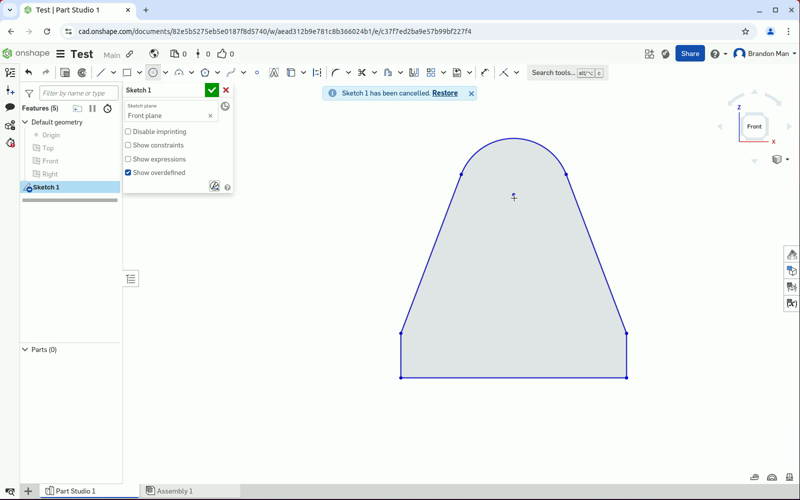
scroll(6)
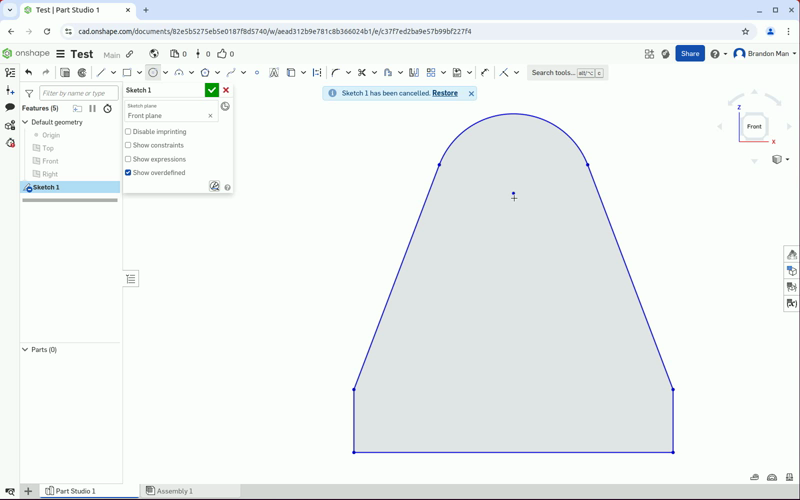
scroll(6)
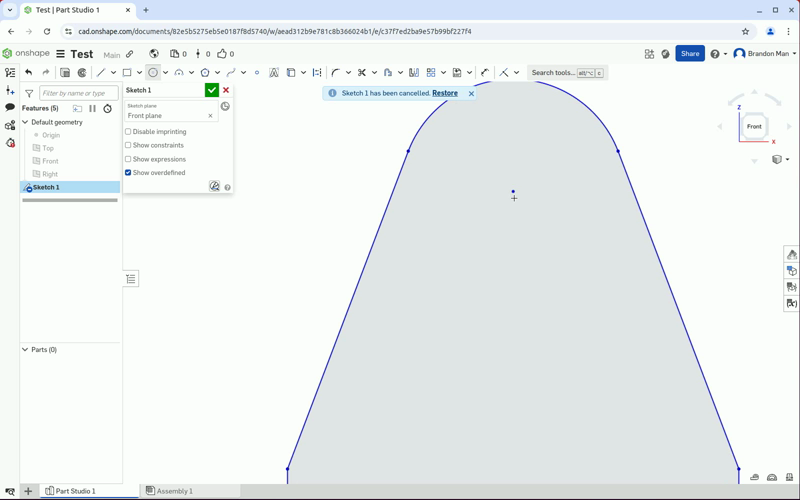
scroll(6)
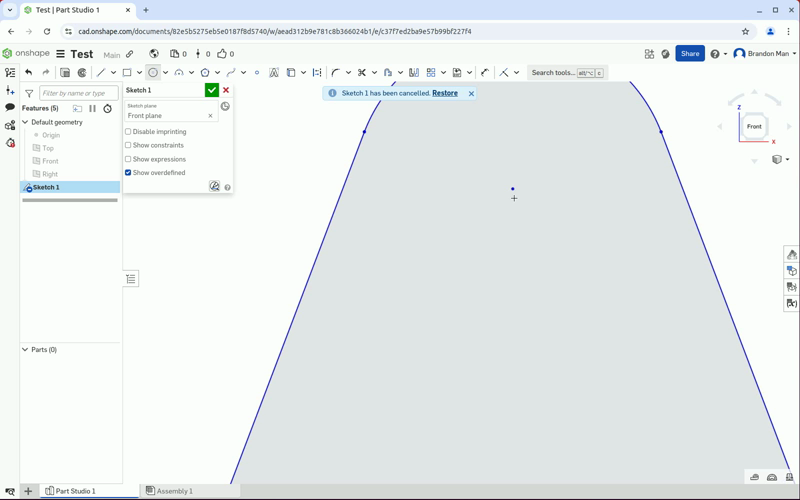
scroll(6)
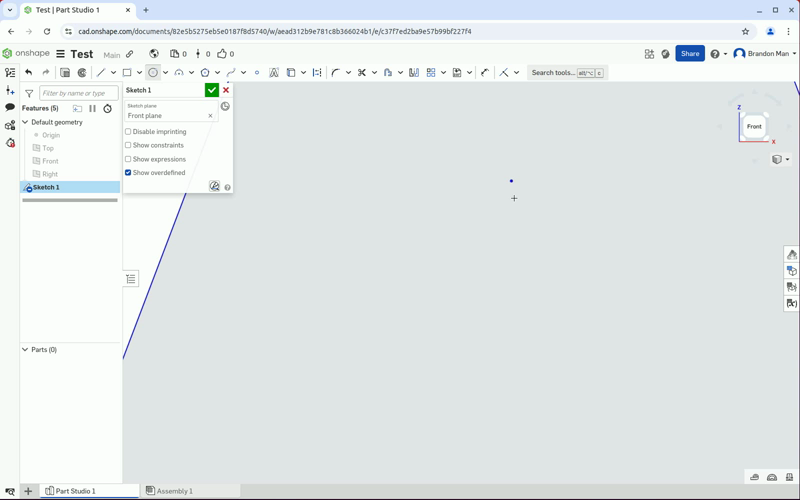
click(514, 197)
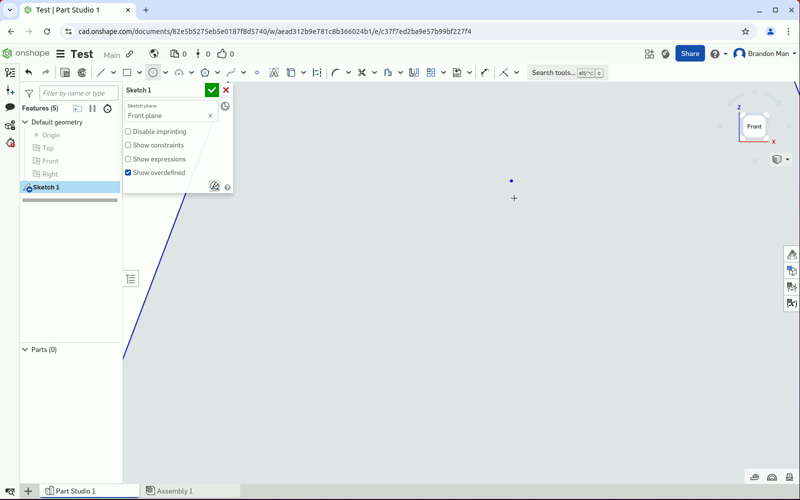
scroll(-6)
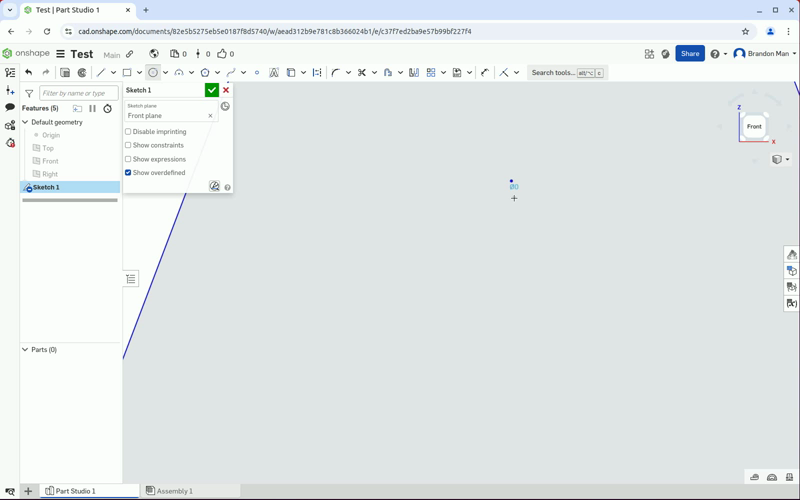
scroll(-6)
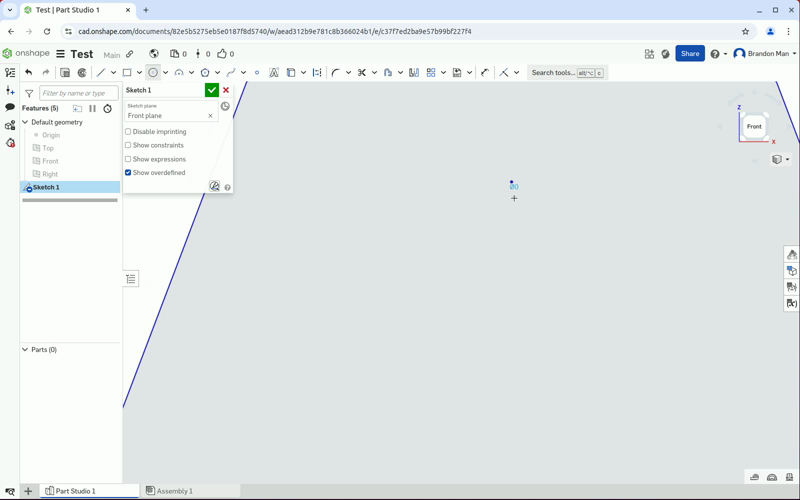
scroll(-6)
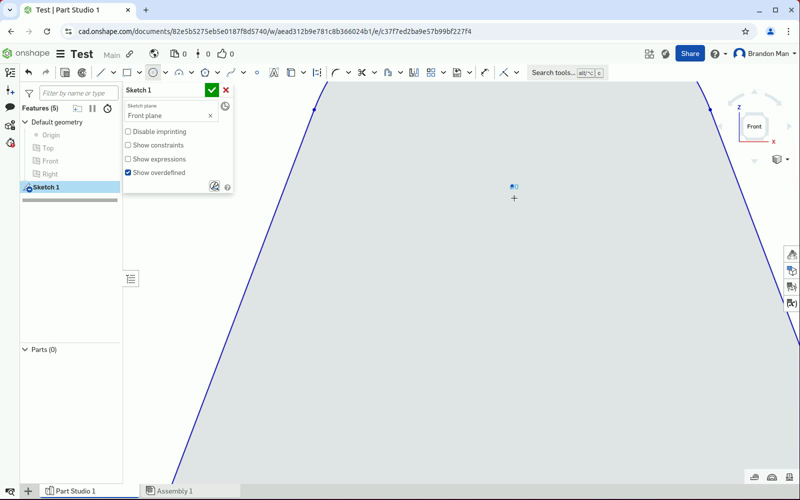
scroll(-6)
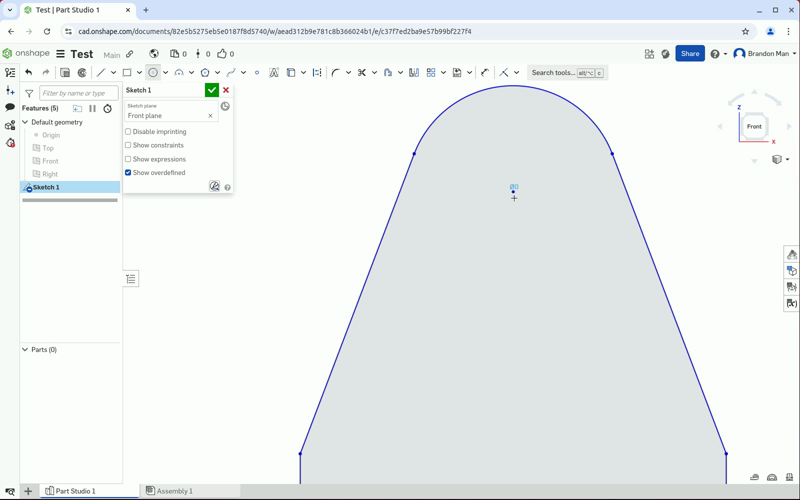
scroll(-6)
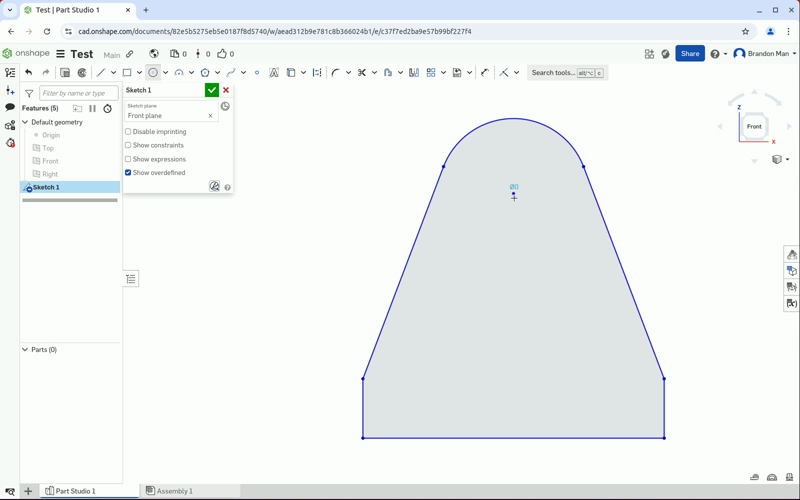
scroll(-6)
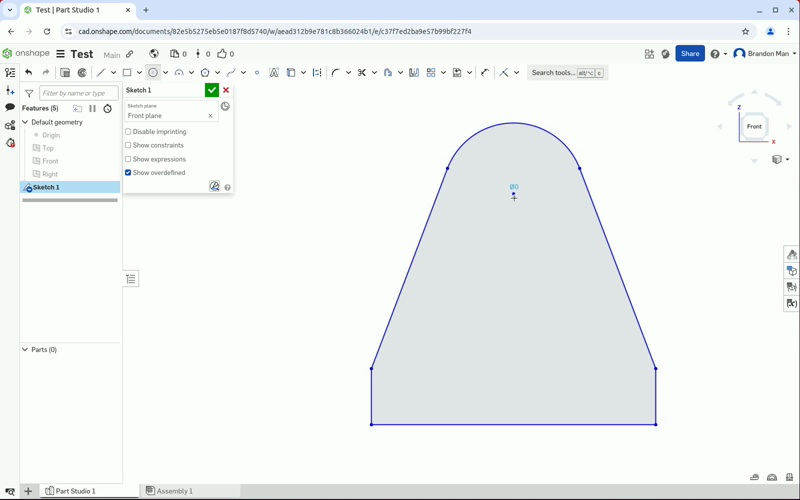
scroll(-6)
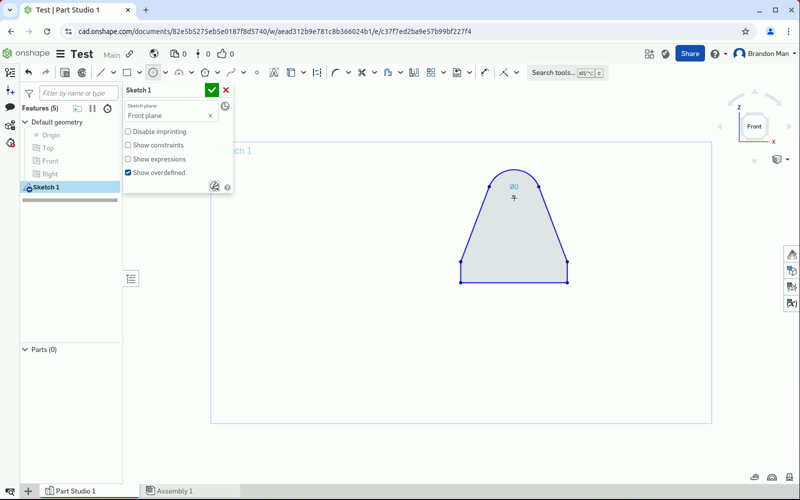
key_up(shift)
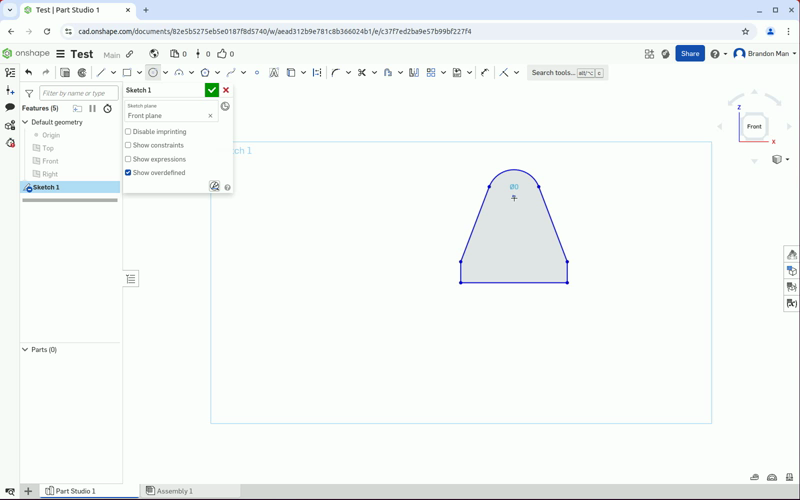
mouse_move(533, 197)
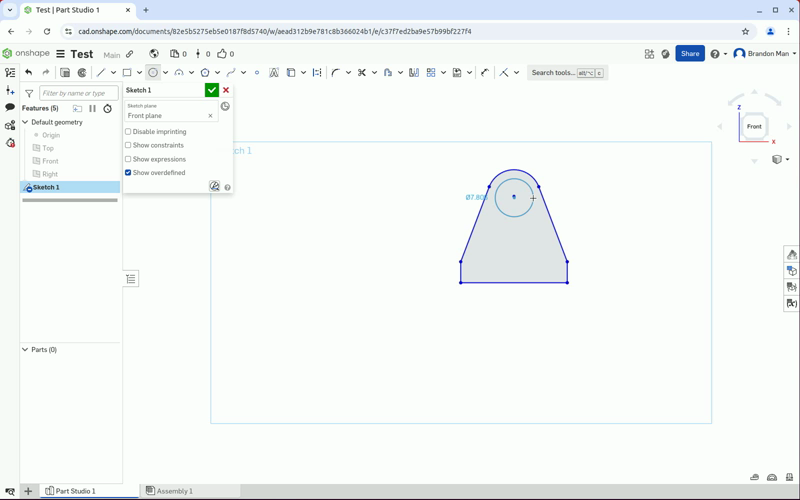
click(533, 197)
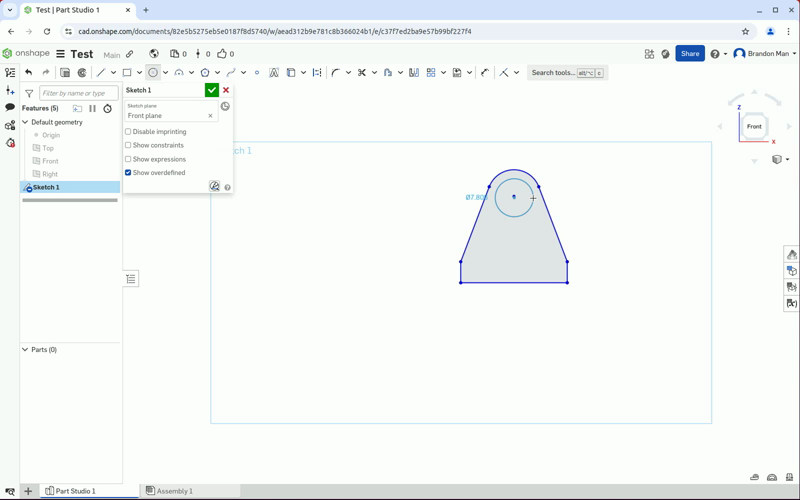
key(esc)
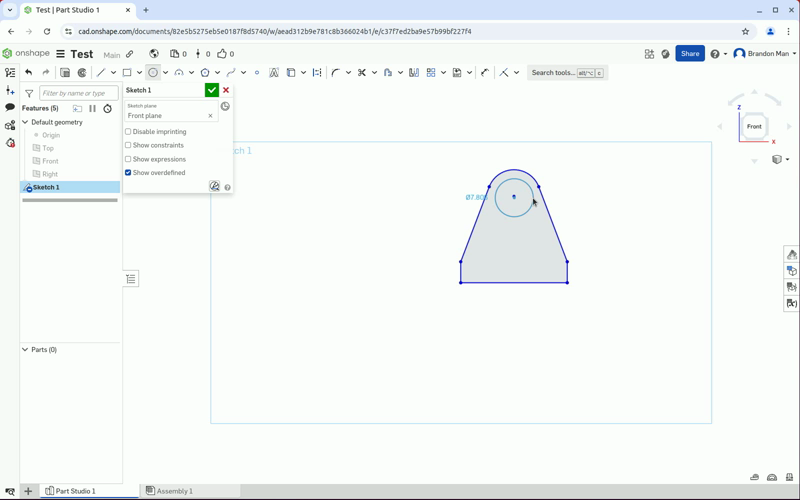
mouse_move(535, 244)
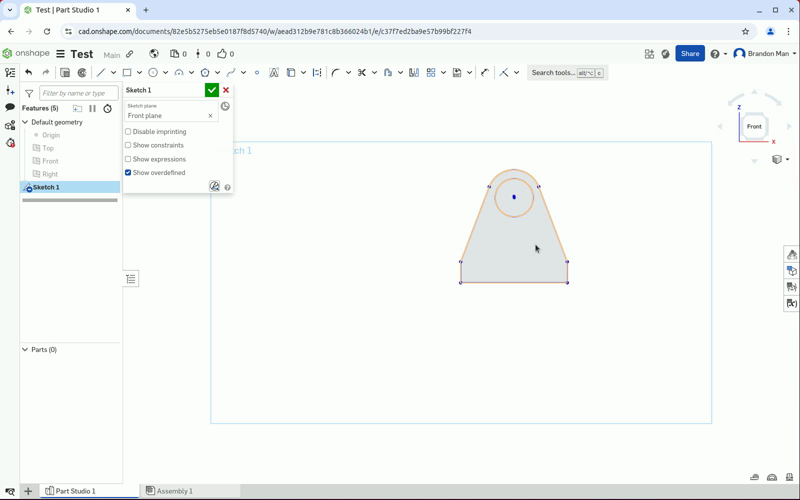
click(535, 244)
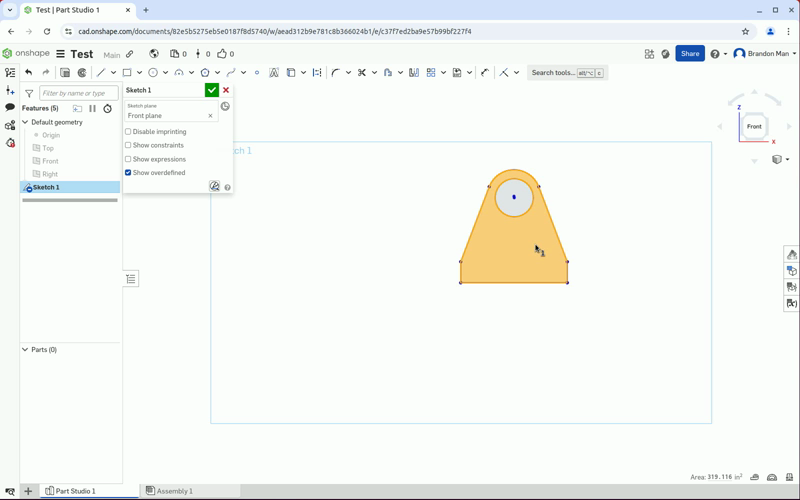
mouse_move(73, 352)
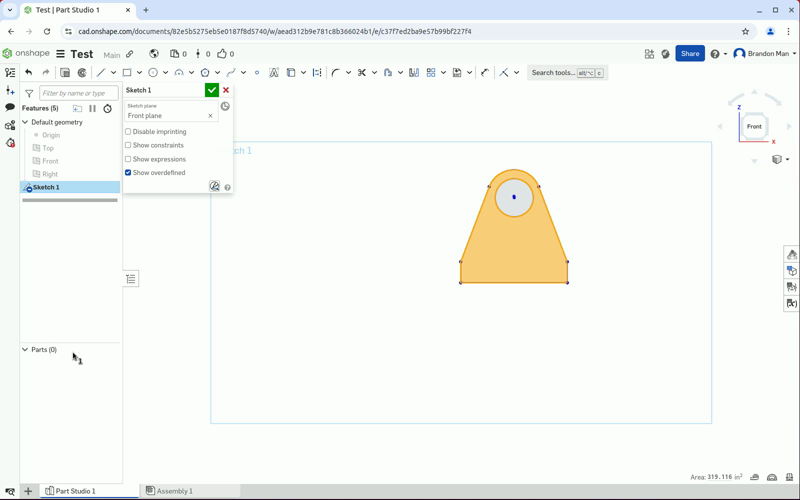
key(shift+y)
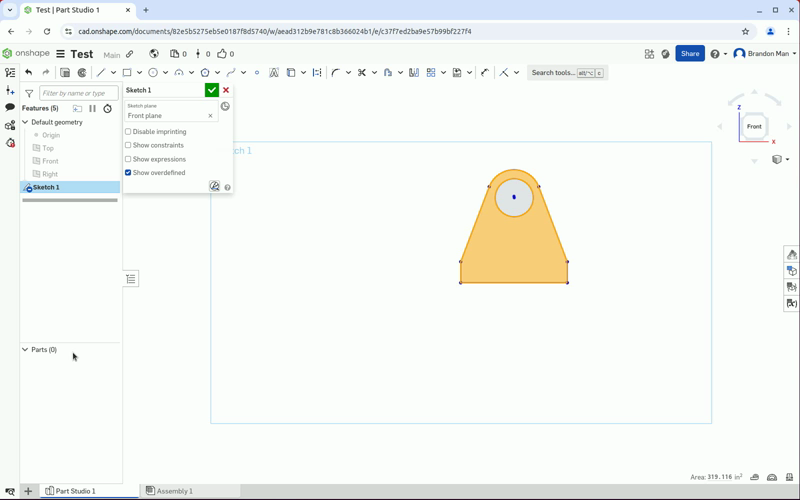
key(shift+e)
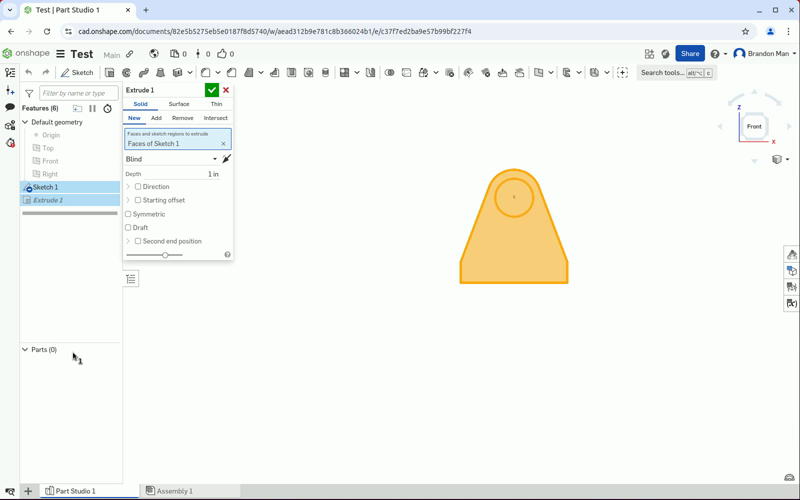
mouse_move(143, 106)
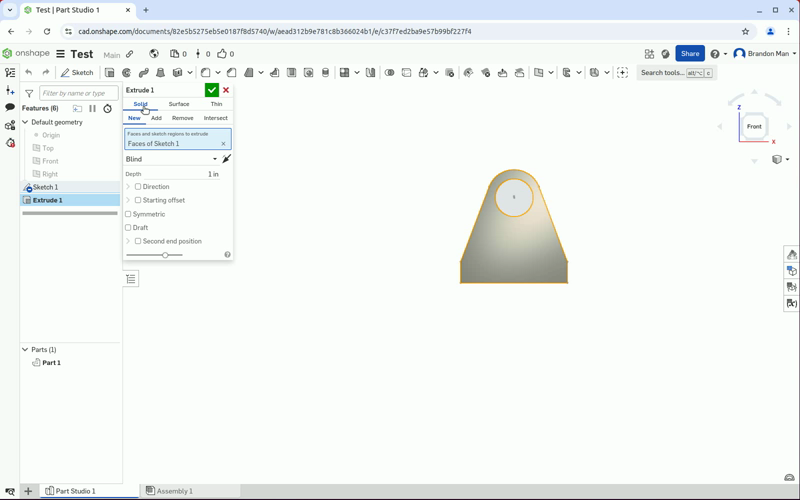
click(143, 106)
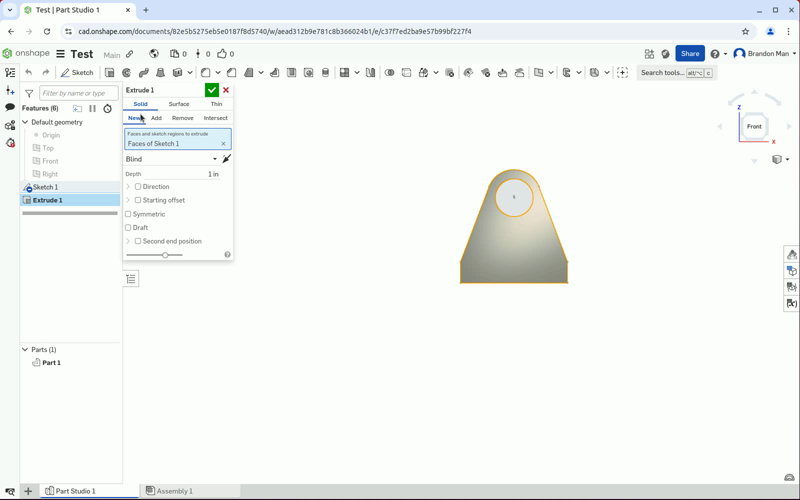
mouse_move(137, 120)
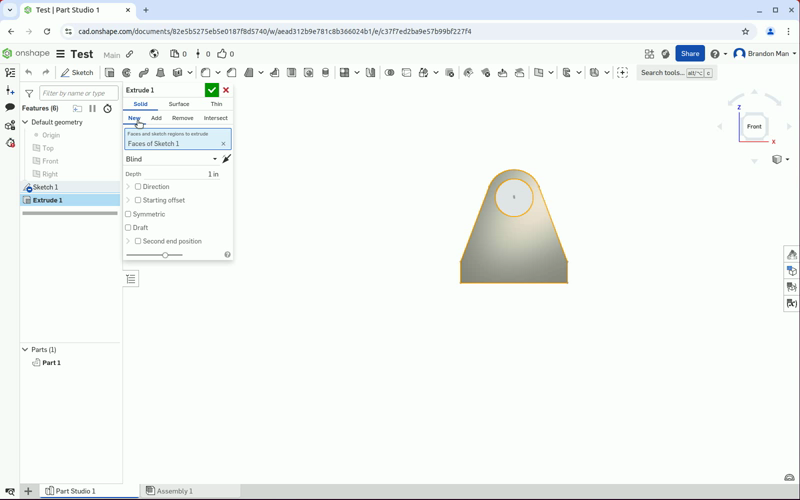
click(137, 120)
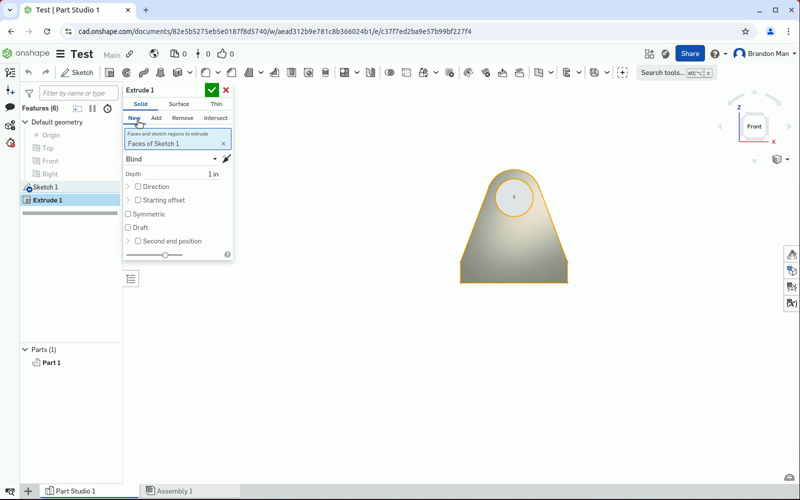
key(tab, 4)
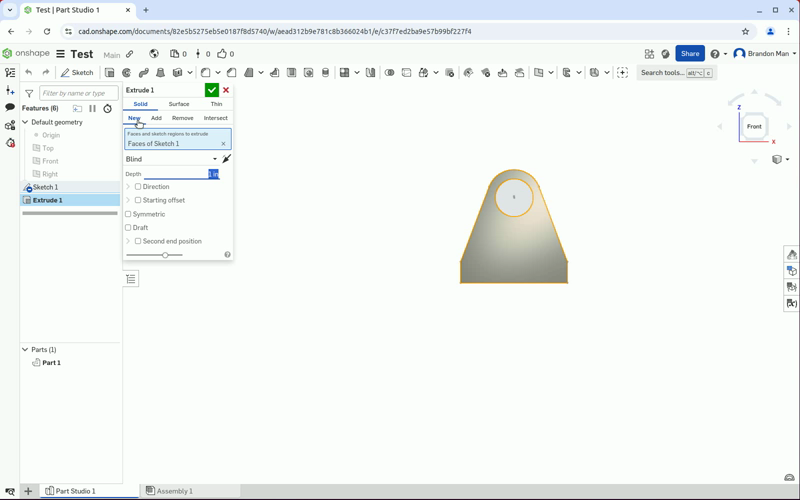
text(2.166)
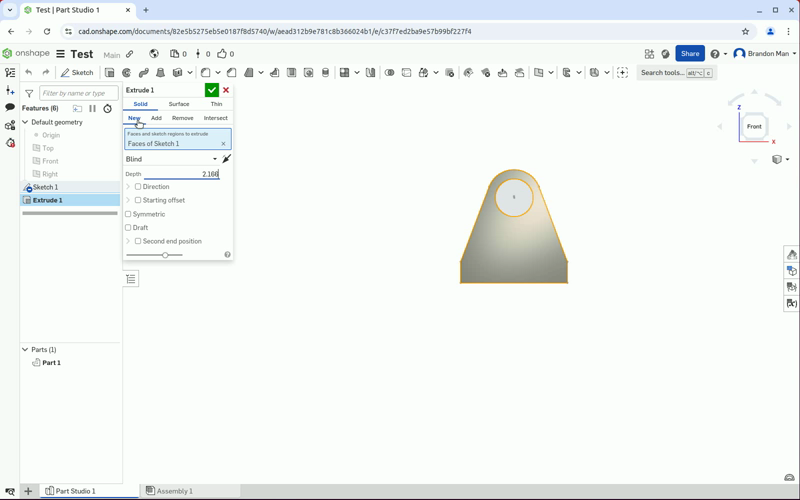
key(enter)
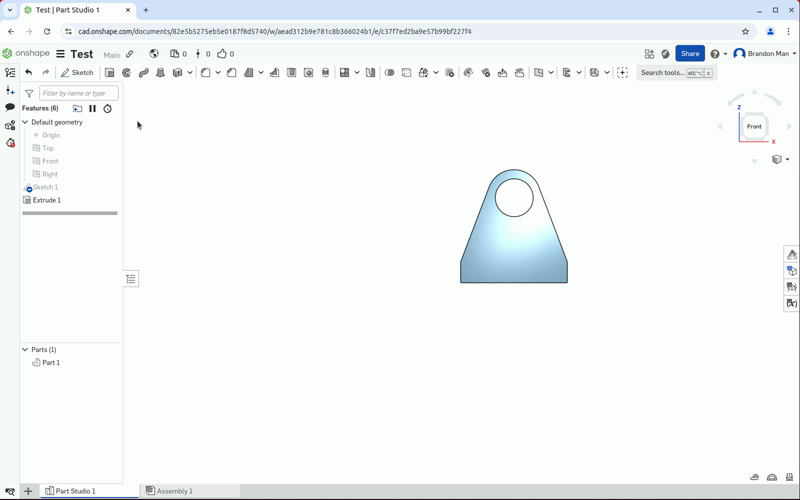
key(shift+h)
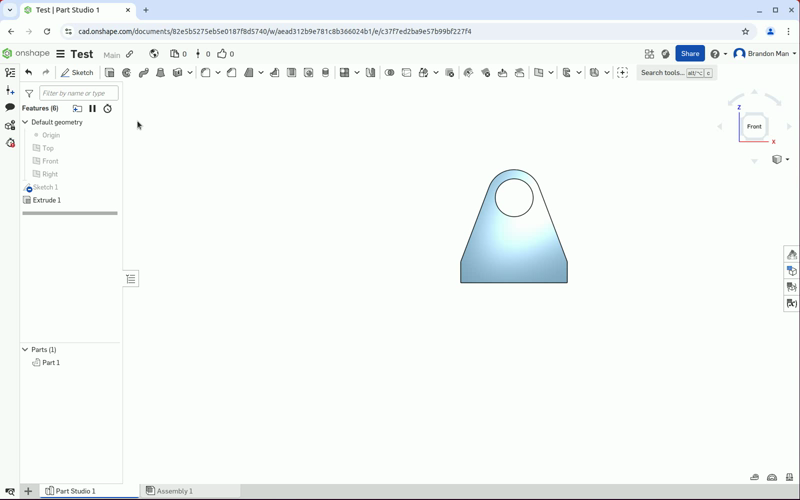
key(shift+h)
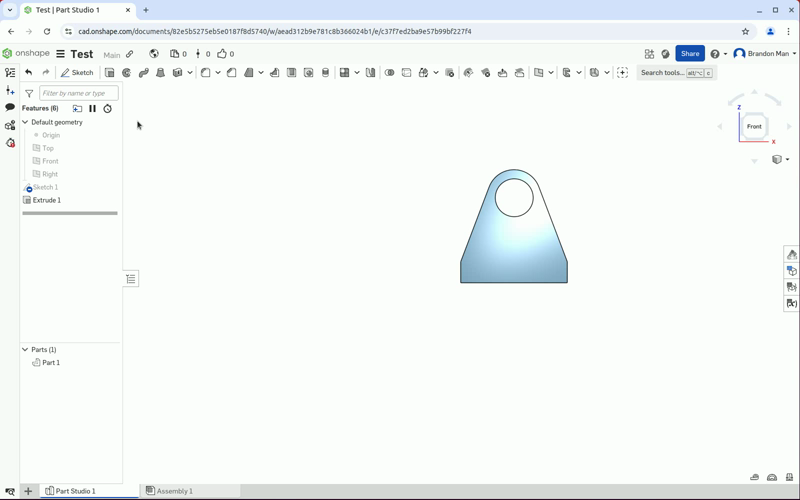
mouse_move(73, 189)
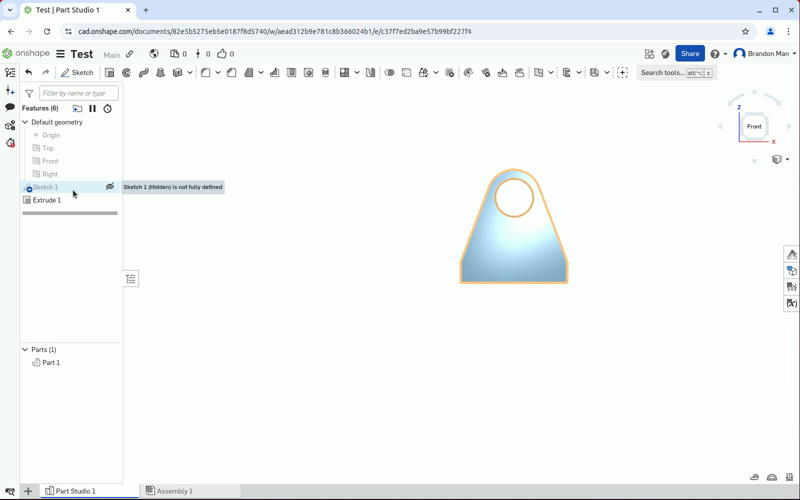
click(73, 189)
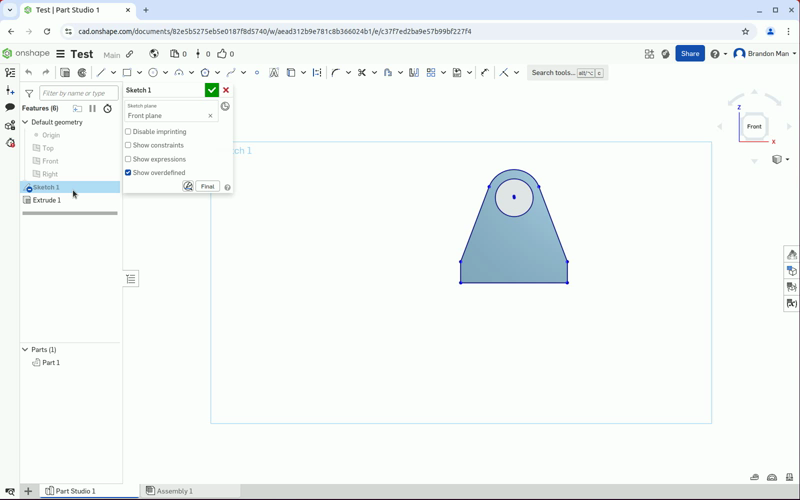
mouse_move(229, 92)
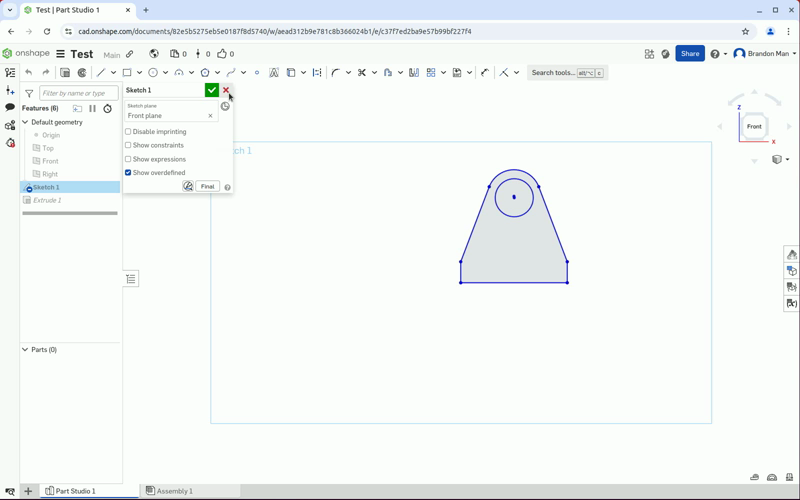
click(229, 92)
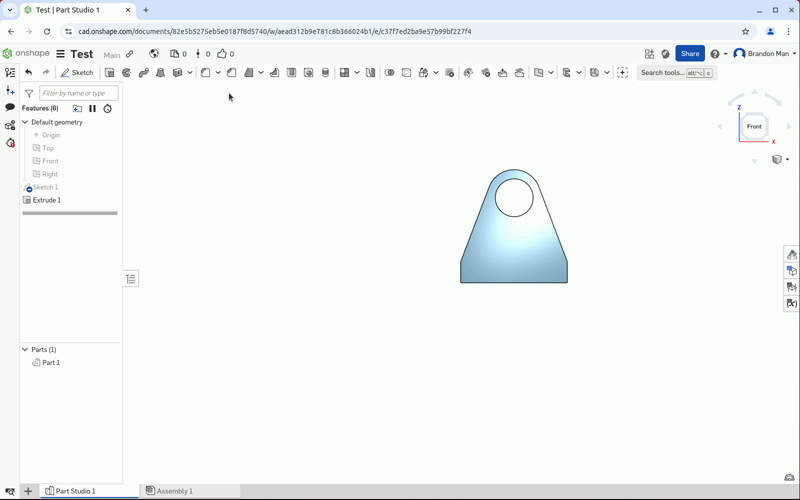
mouse_move(541, 75)
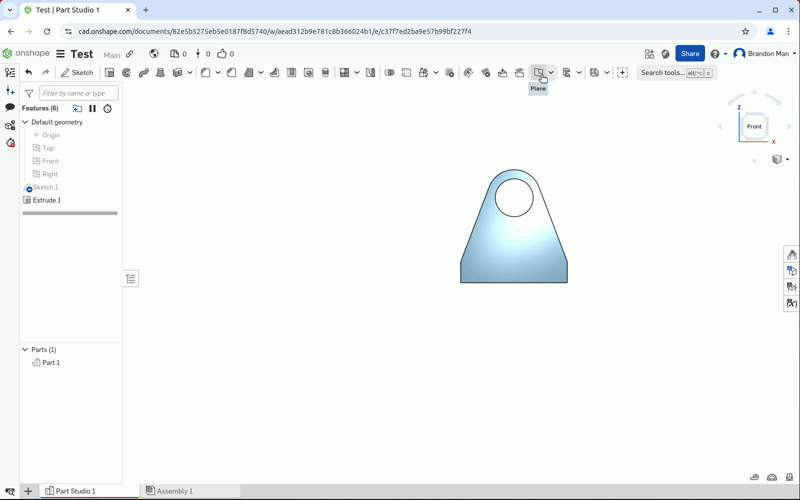
click(541, 75)
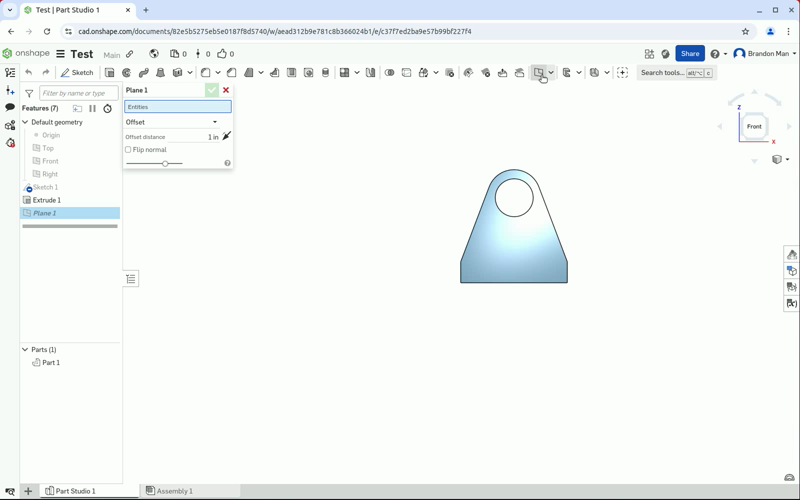
mouse_move(73, 163)
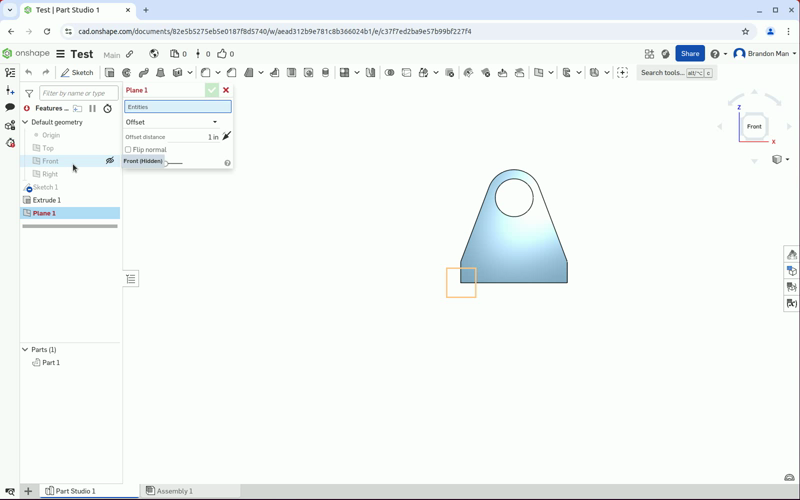
click(73, 163)
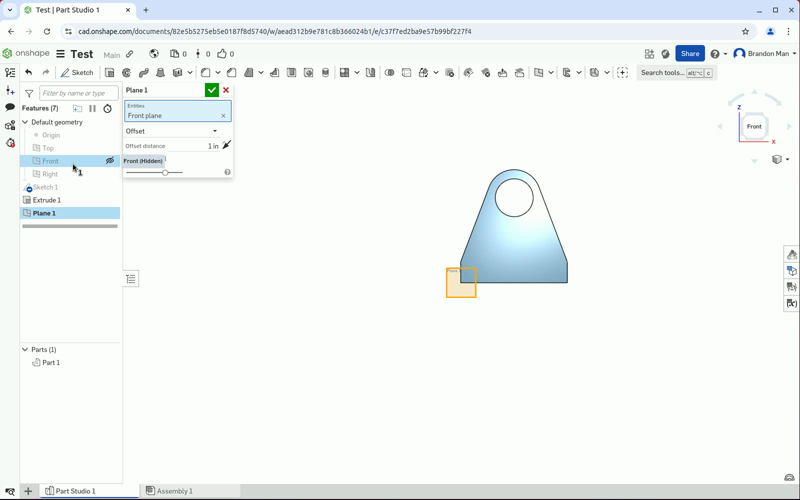
key(tab, 2)
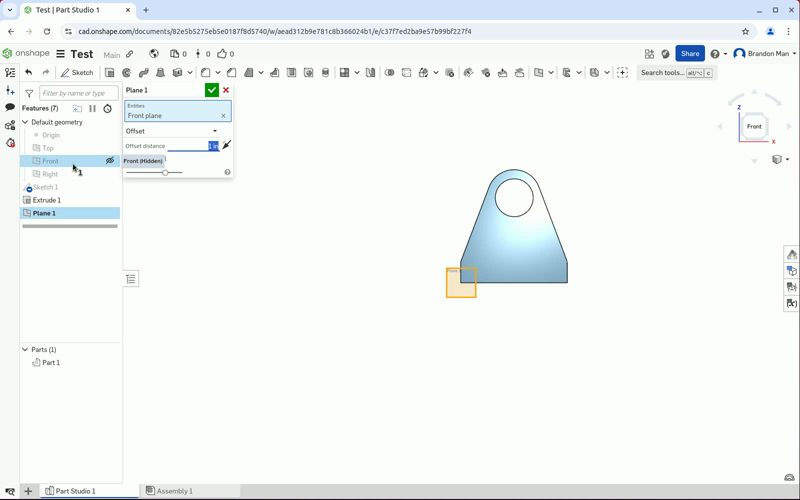
text(2.157)
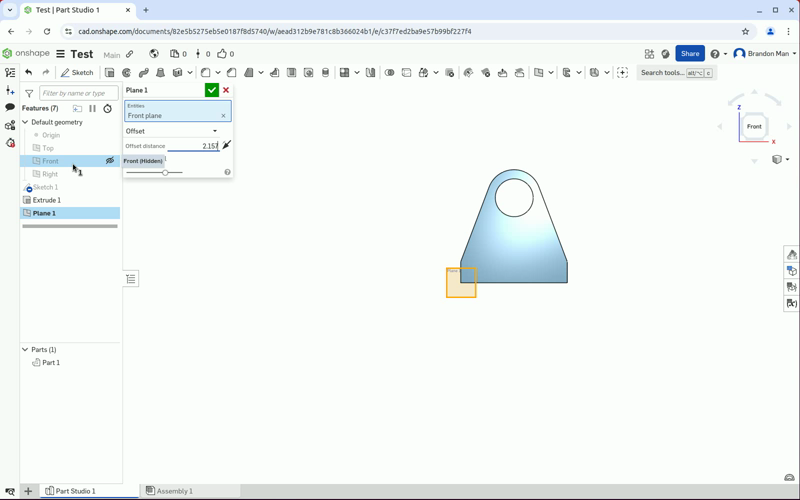
key(enter, 2)
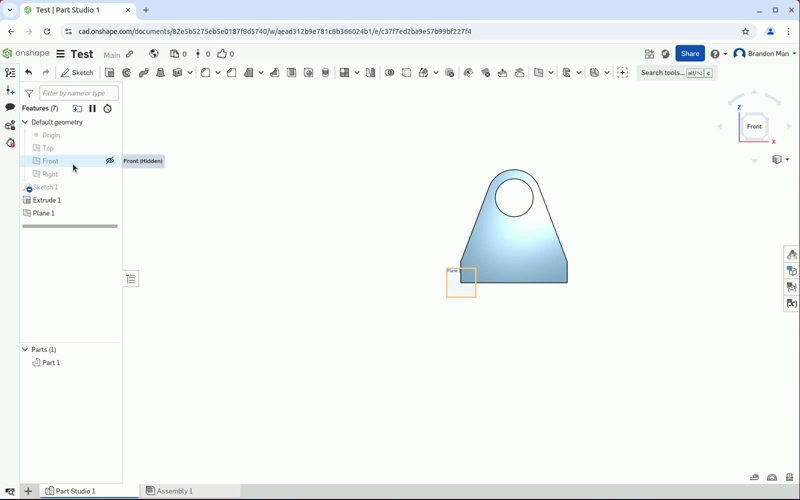
key(shift+s)
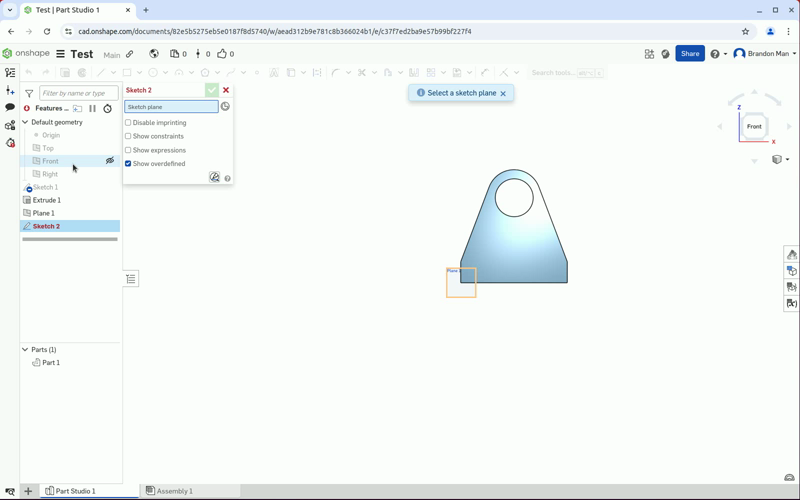
mouse_move(73, 215)
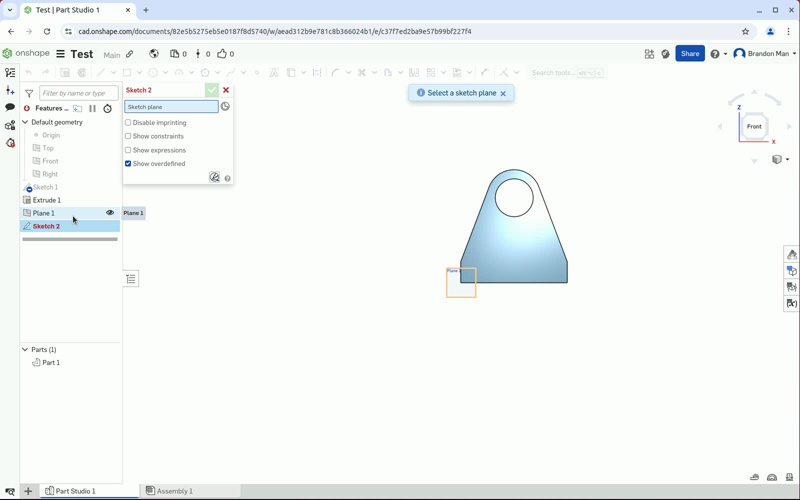
click(73, 215)
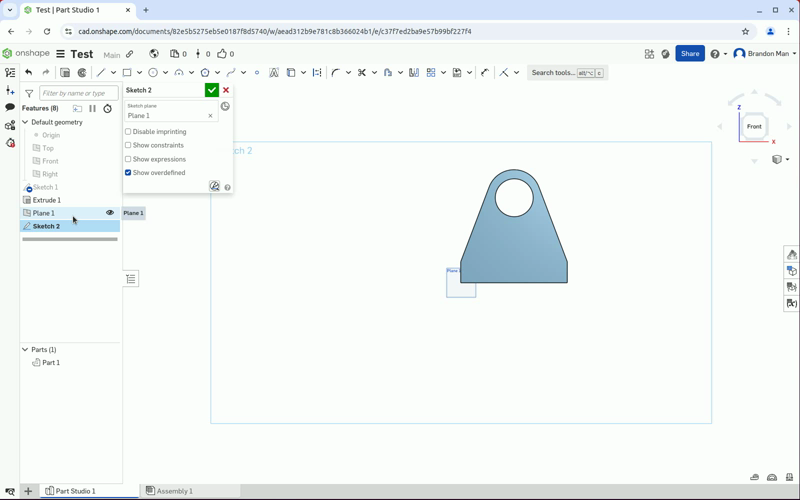
mouse_move(73, 352)
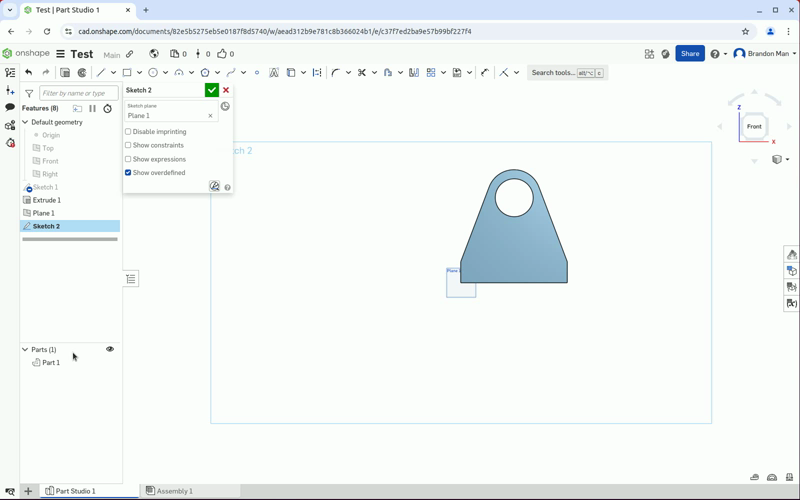
key(y)
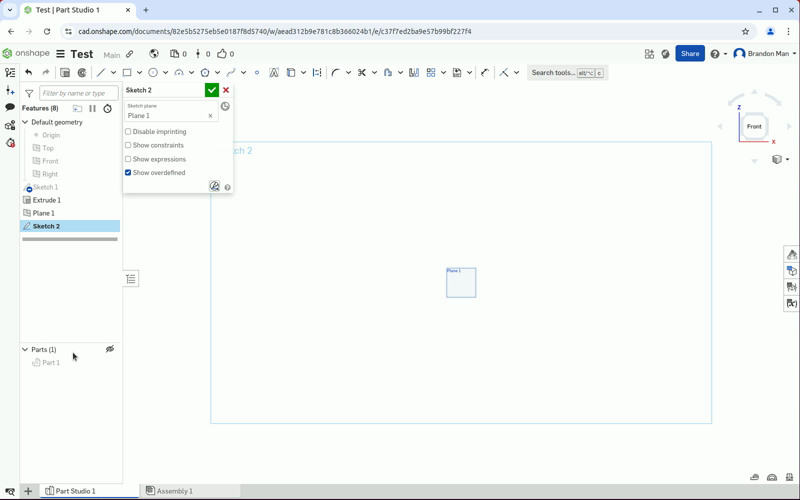
key(c)
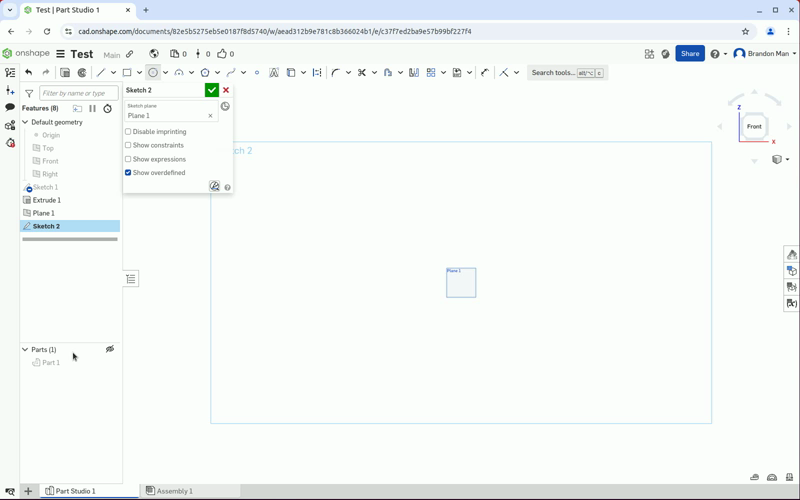
key_down(shift)
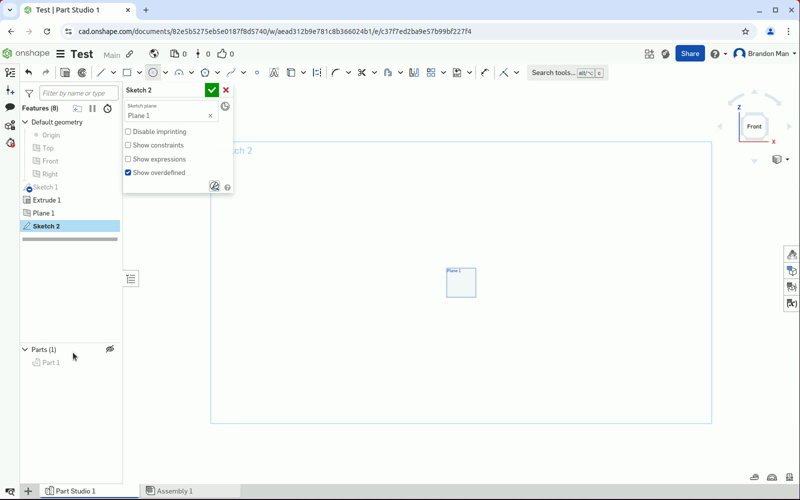
mouse_move(515, 197)
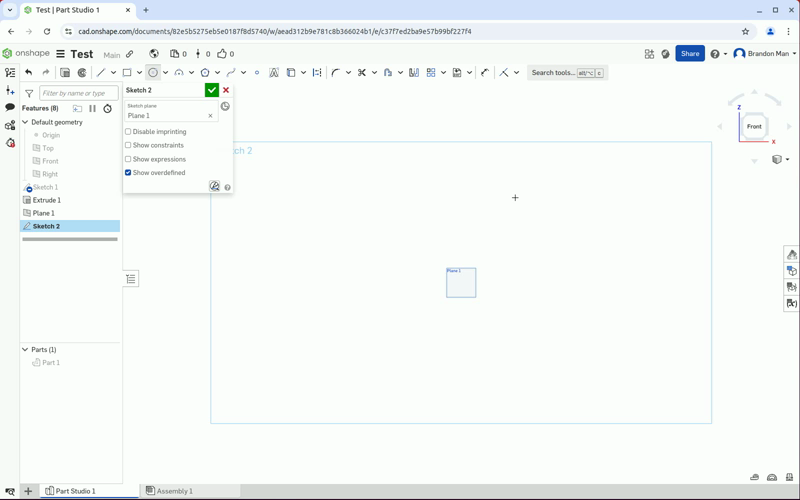
click(515, 197)
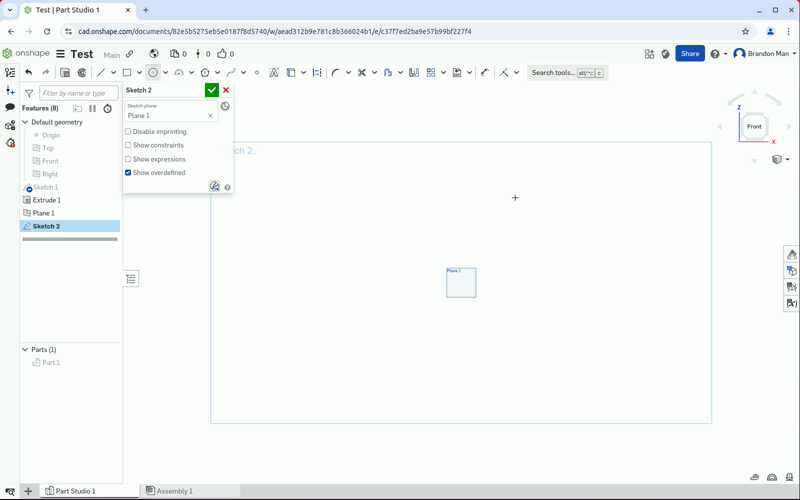
key_up(shift)
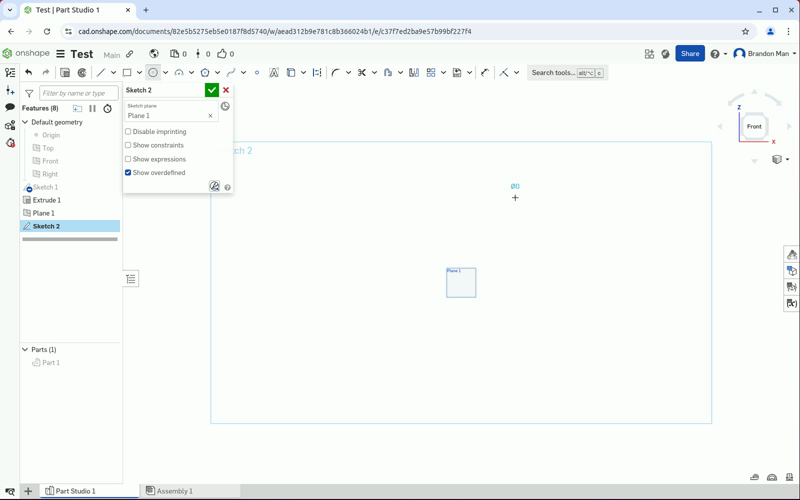
mouse_move(543, 197)
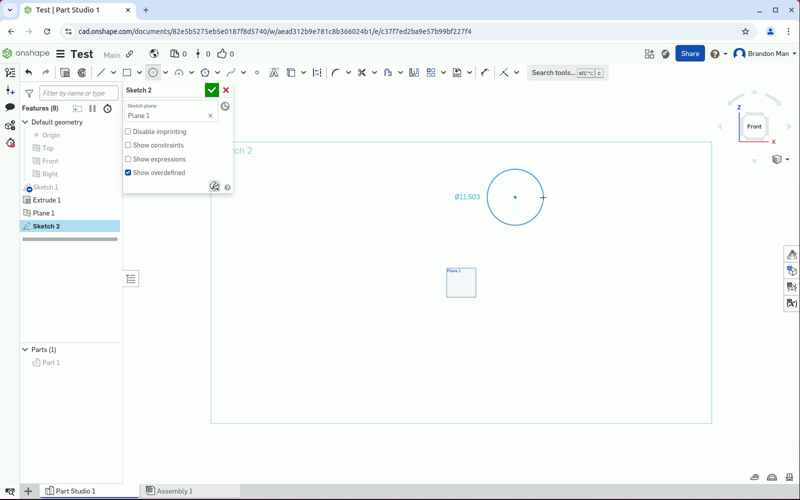
click(543, 197)
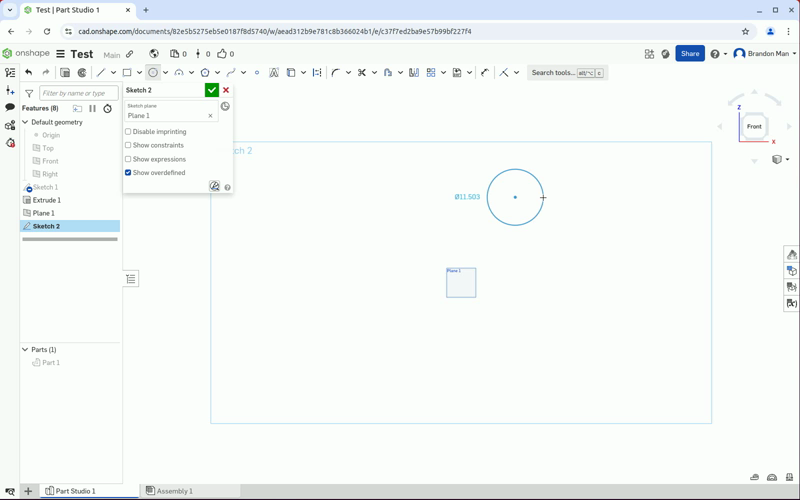
key(esc)
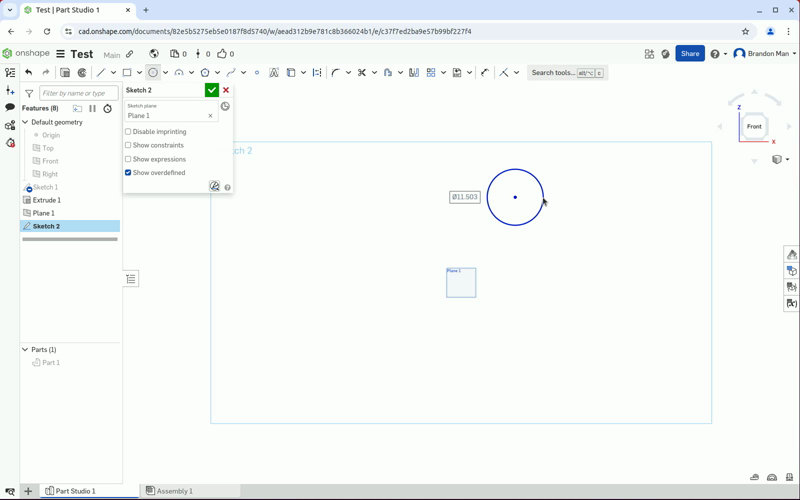
key(c)
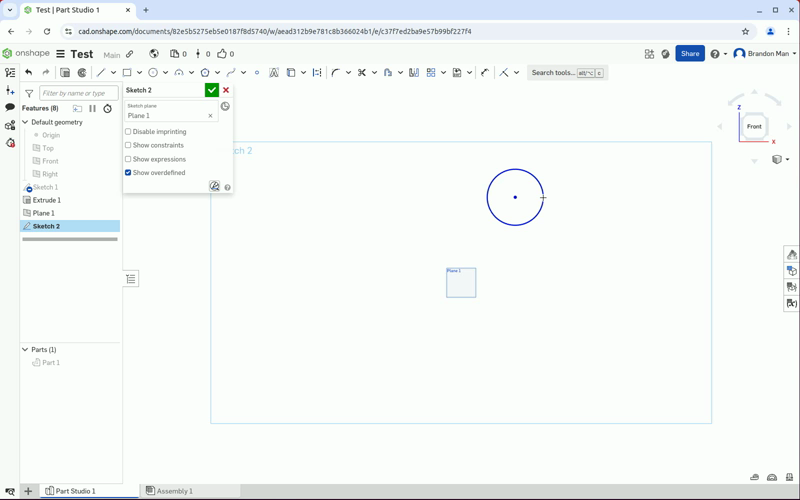
key_down(shift)
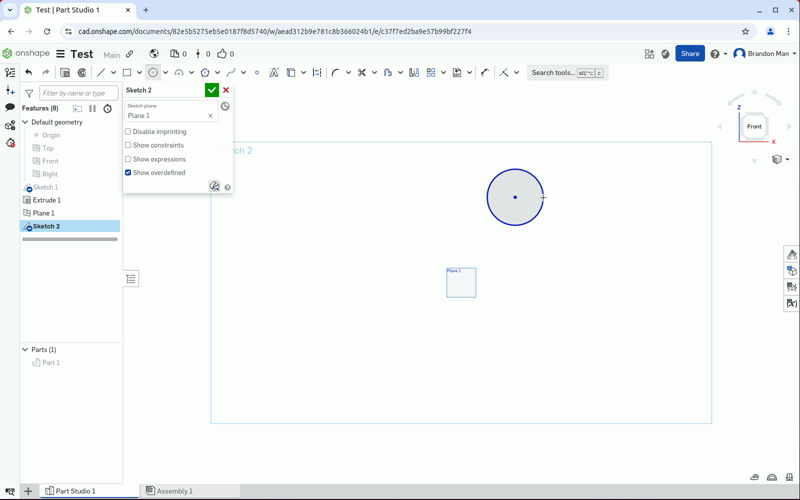
mouse_move(515, 197)
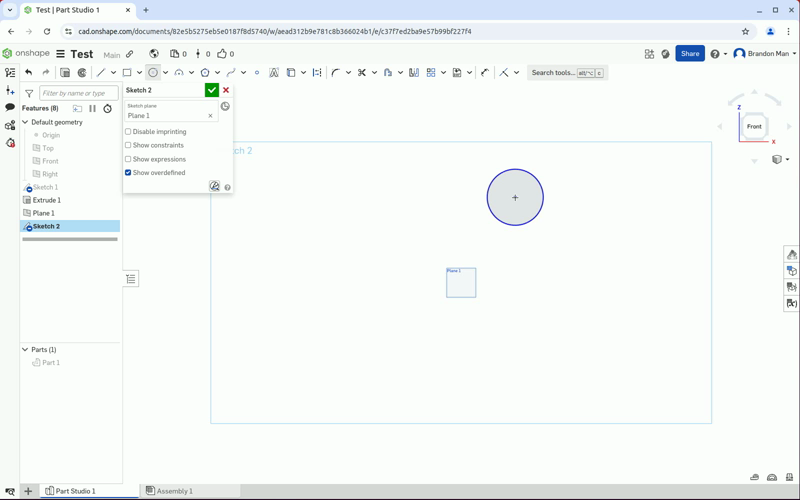
click(515, 197)
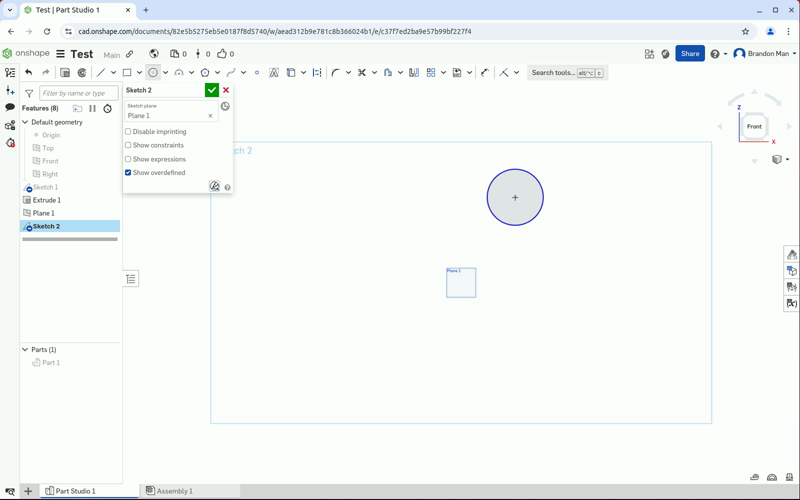
key_up(shift)
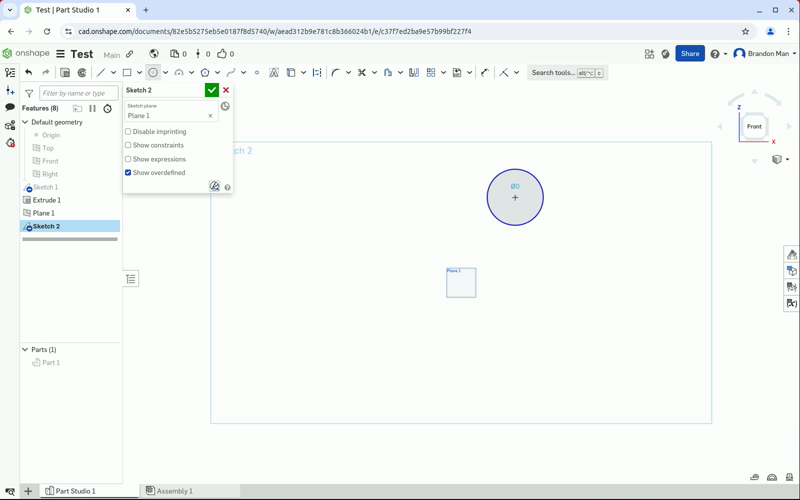
mouse_move(534, 197)
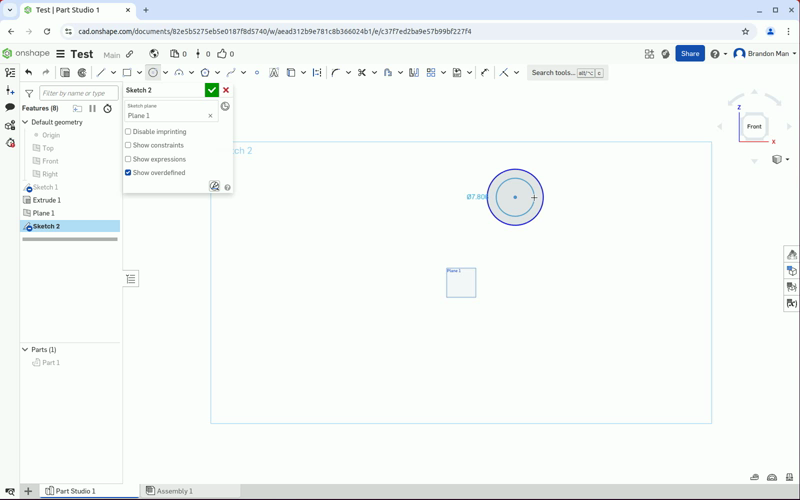
click(534, 197)
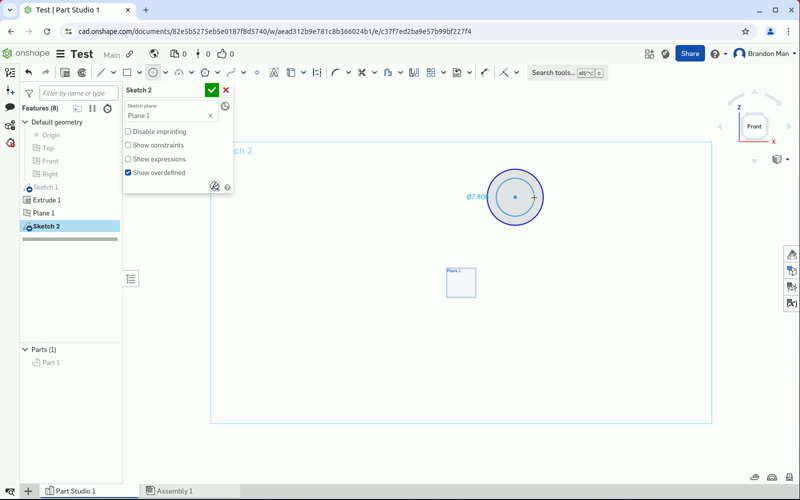
key(esc)
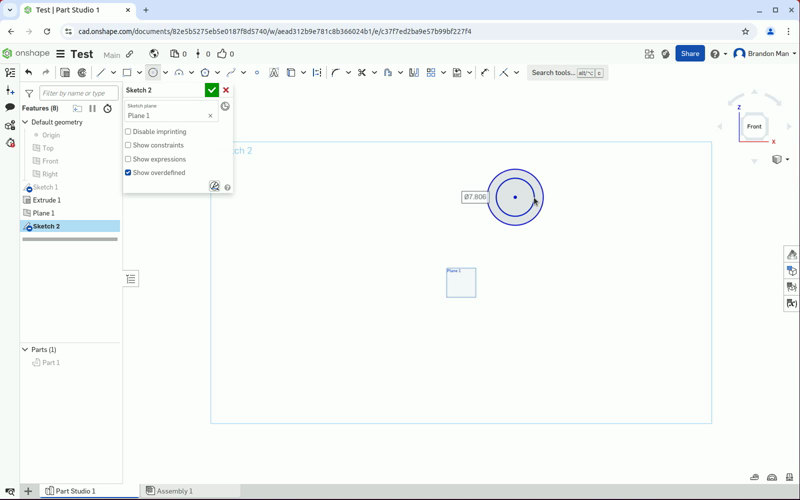
mouse_move(533, 183)
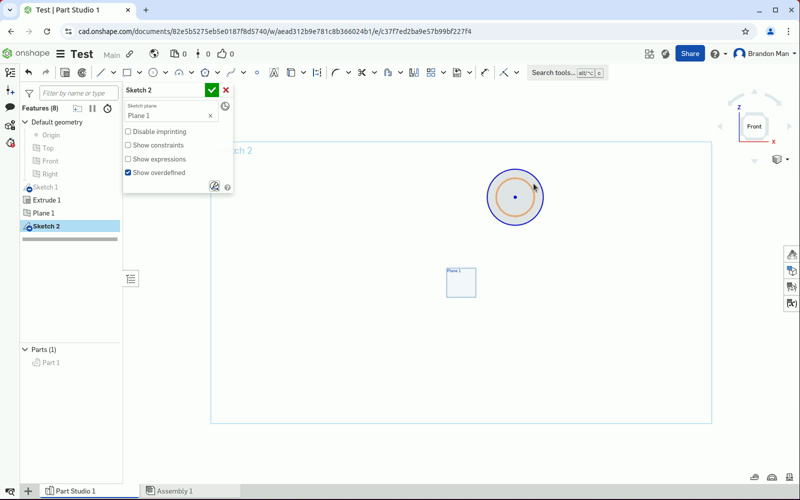
scroll(6)
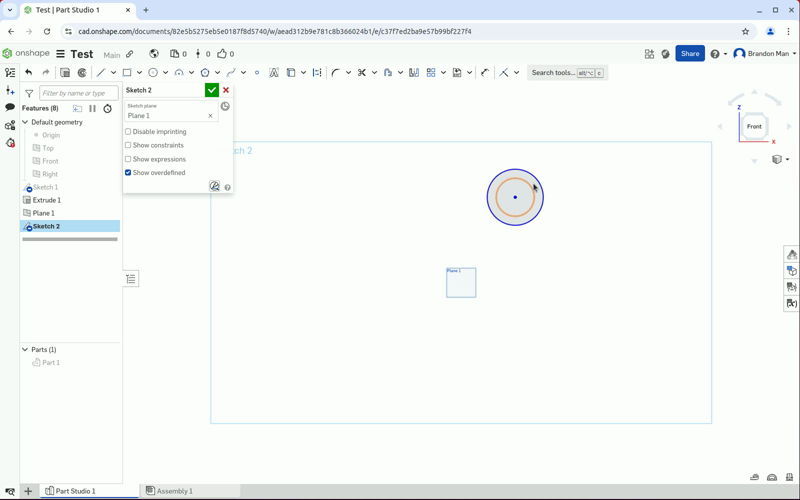
scroll(6)
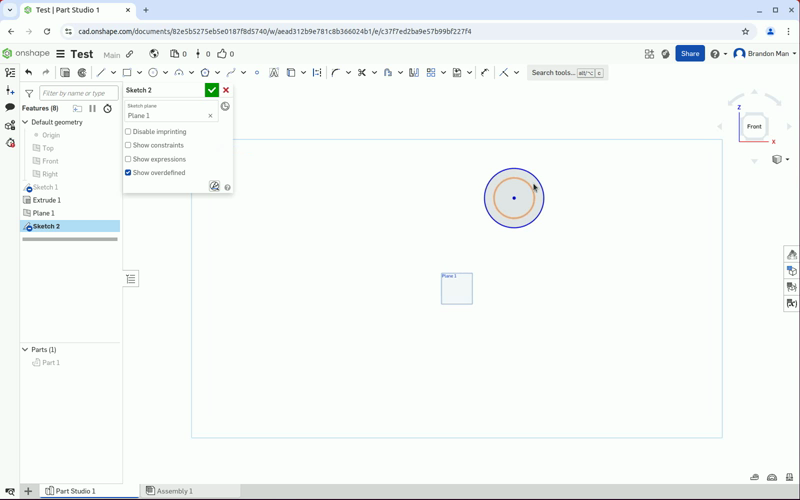
scroll(6)
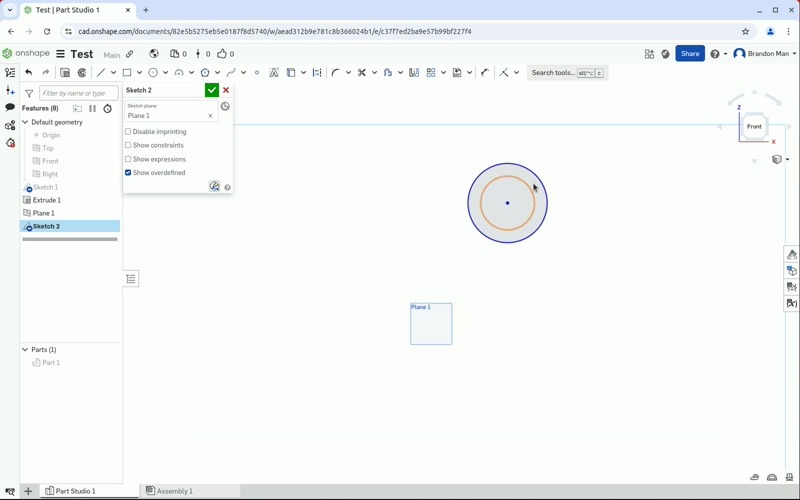
scroll(6)
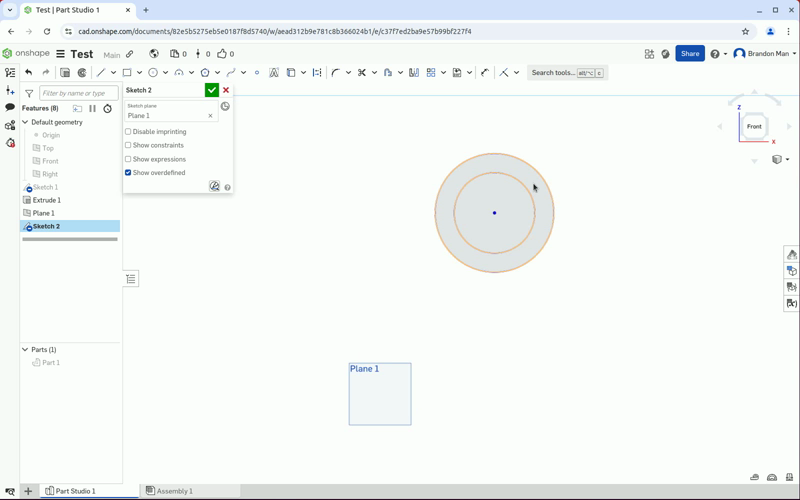
scroll(6)
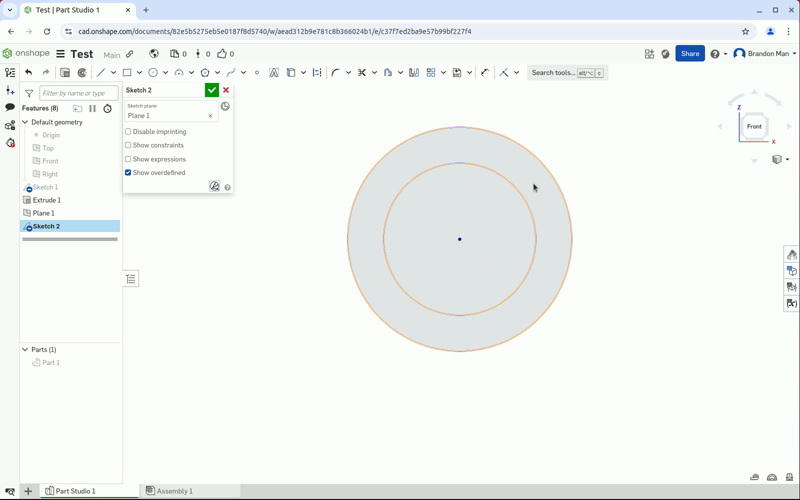
scroll(6)
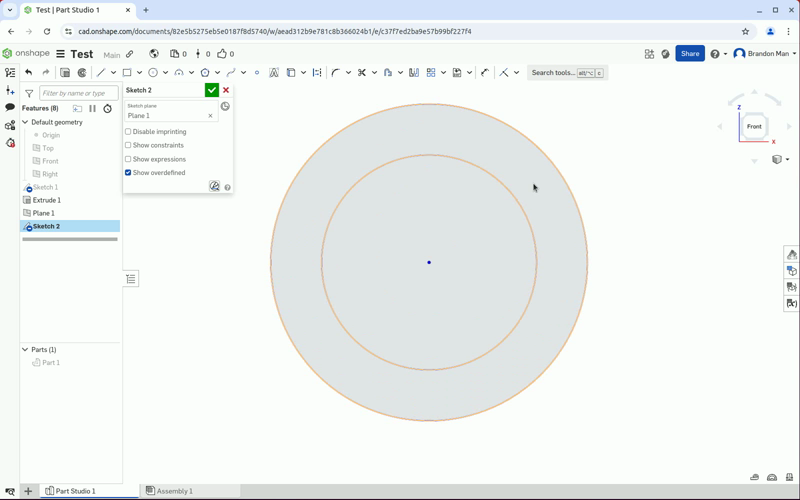
scroll(6)
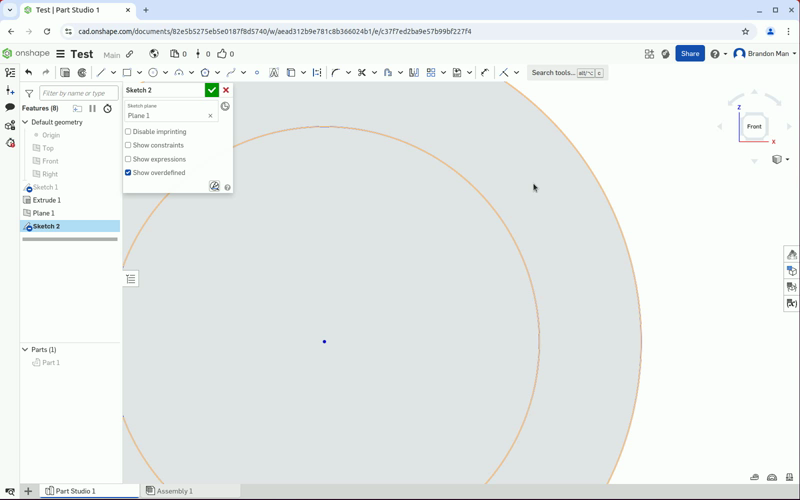
click(533, 183)
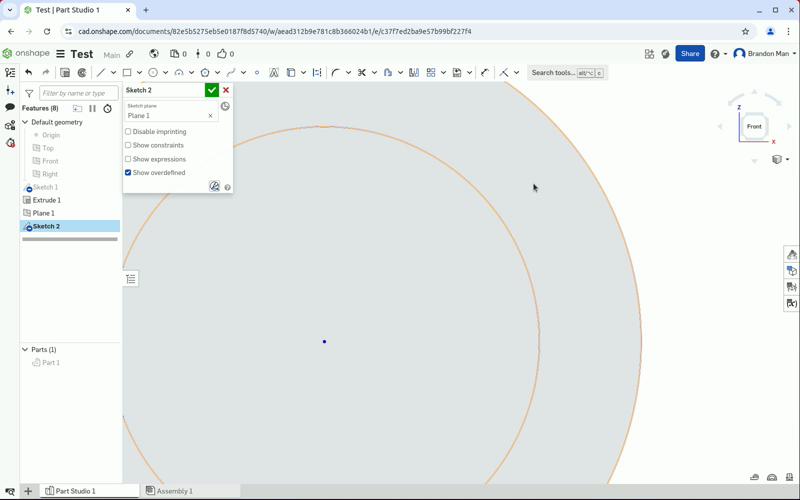
scroll(-6)
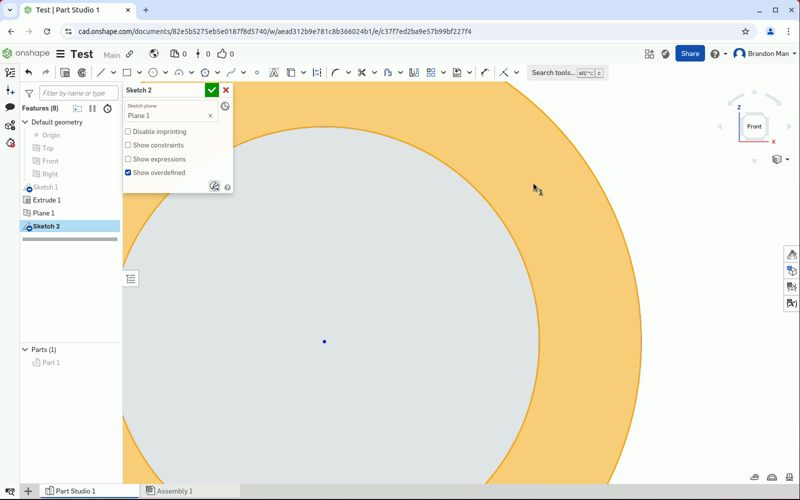
scroll(-6)
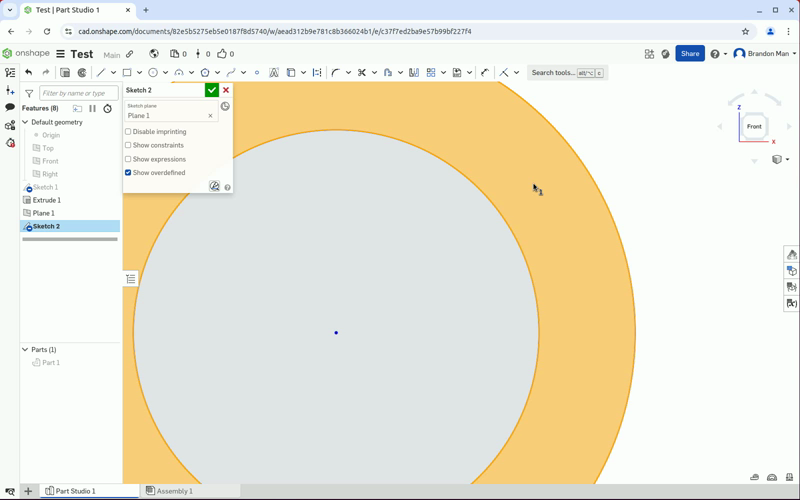
scroll(-6)
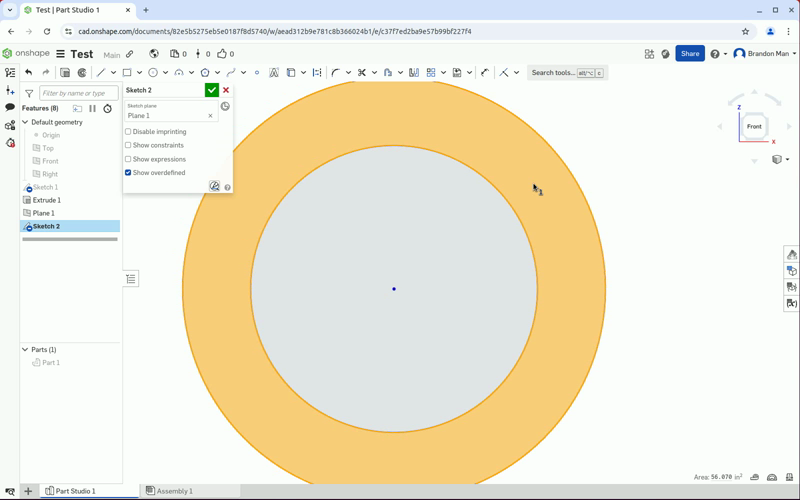
scroll(-6)
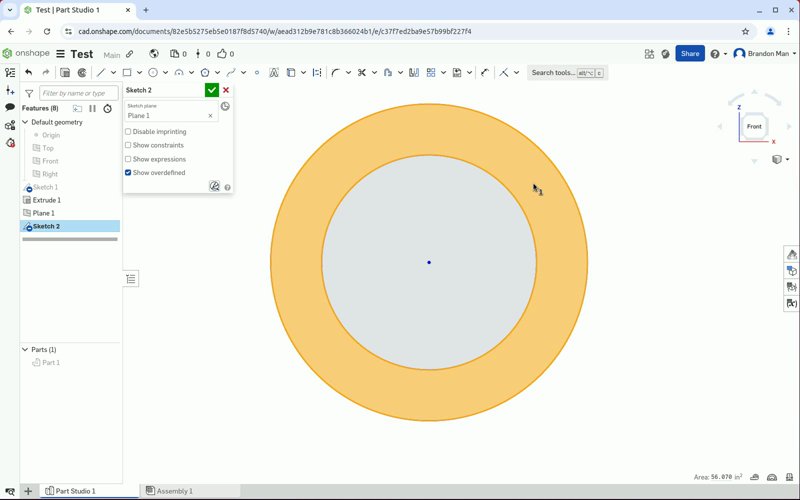
scroll(-6)
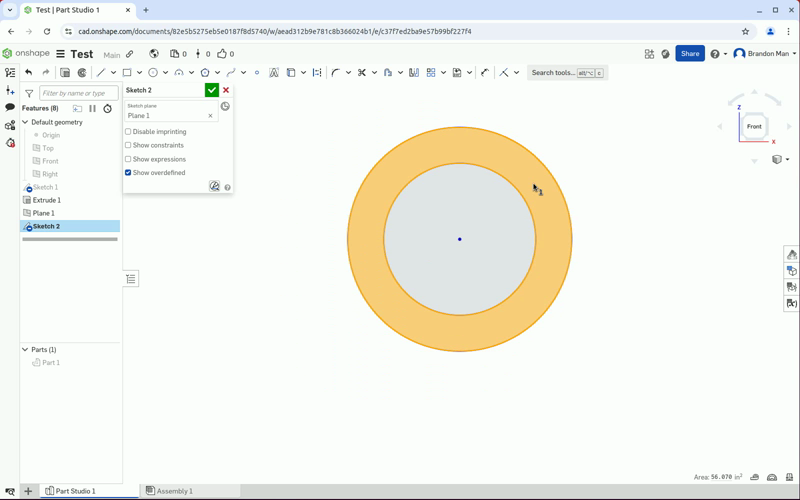
scroll(-6)
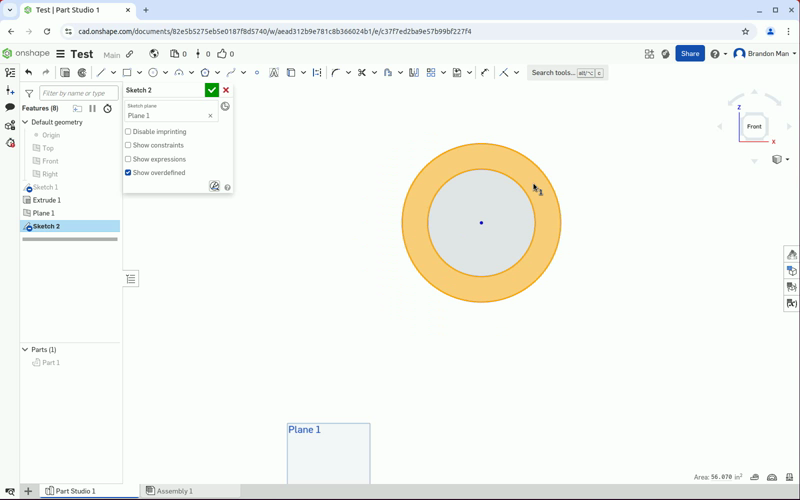
scroll(-6)
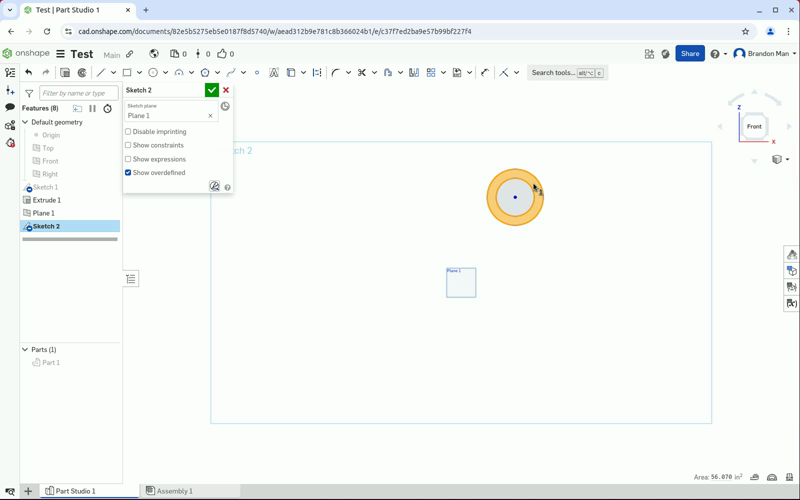
mouse_move(73, 352)
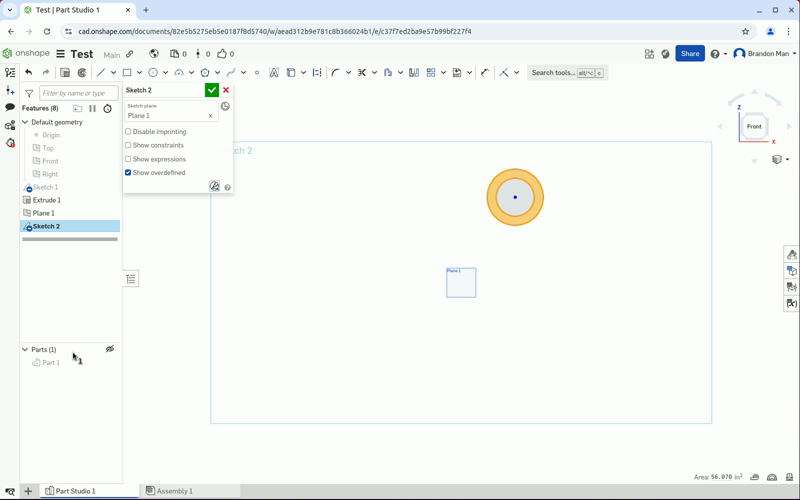
key(shift+y)
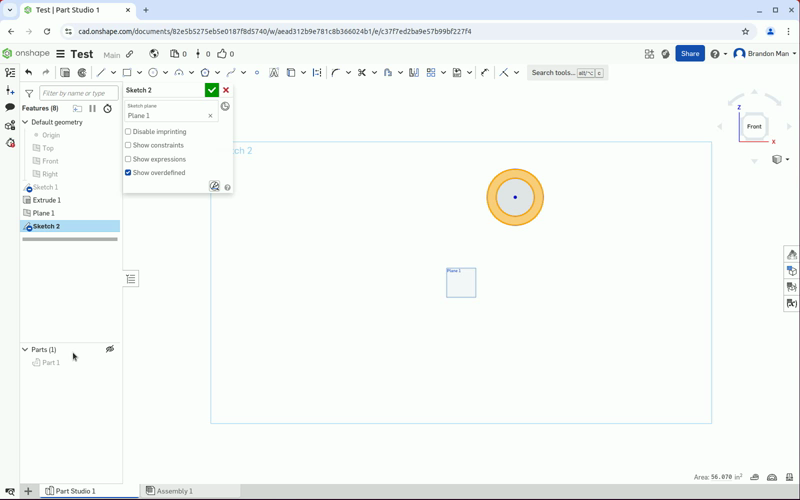
key(shift+e)
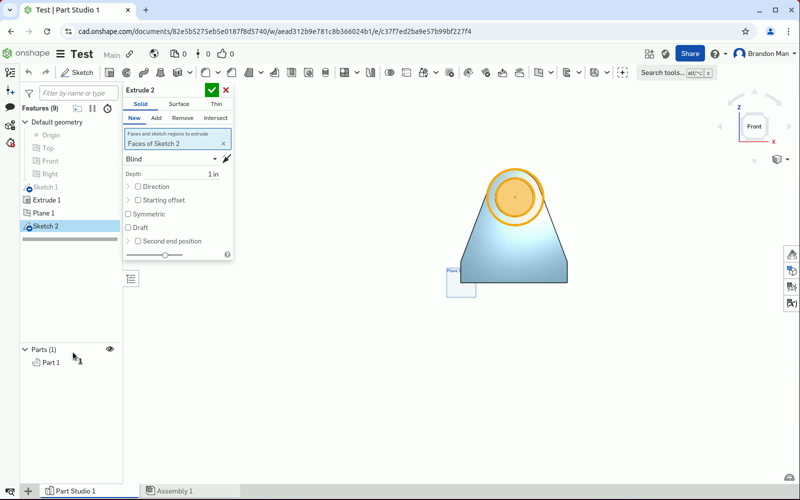
mouse_move(143, 106)
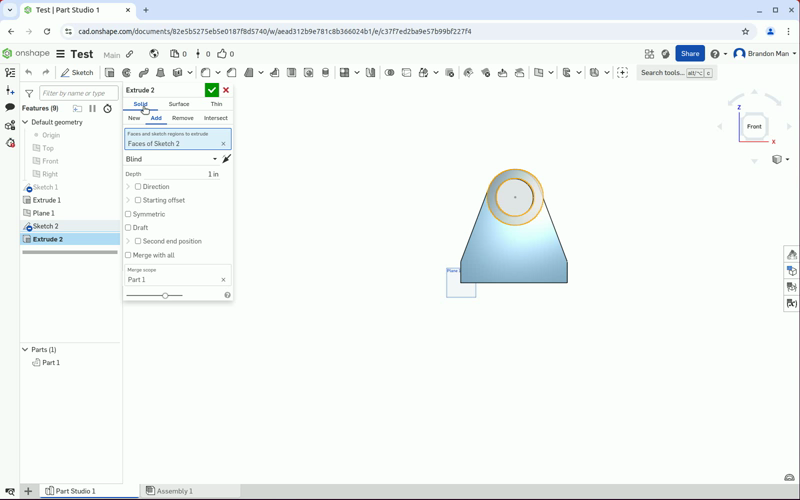
click(143, 106)
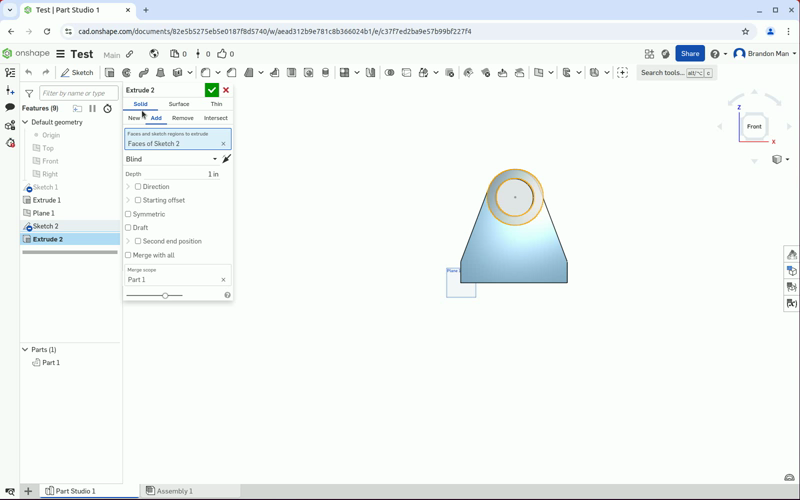
mouse_move(137, 120)
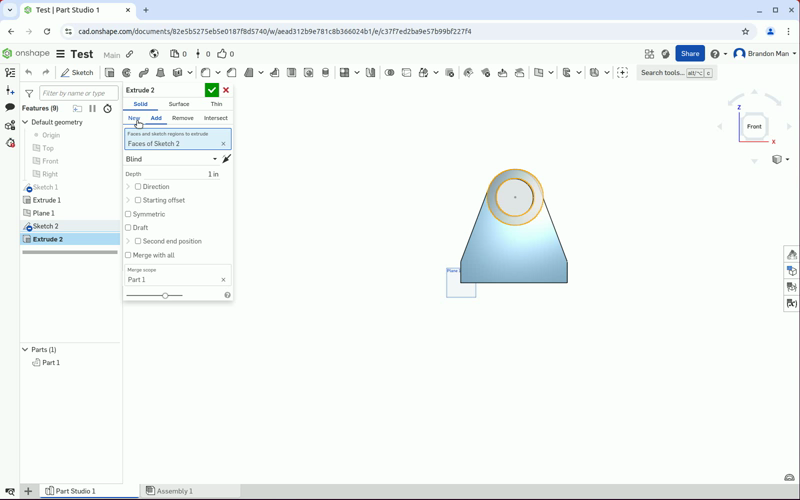
click(137, 120)
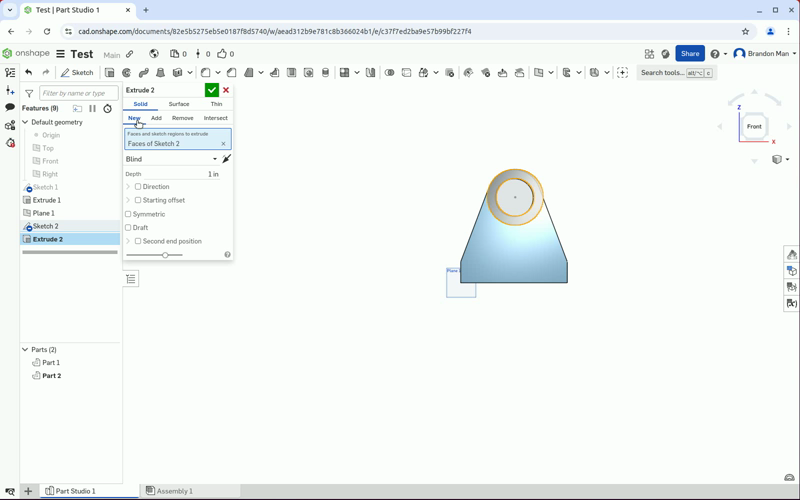
key(tab, 4)
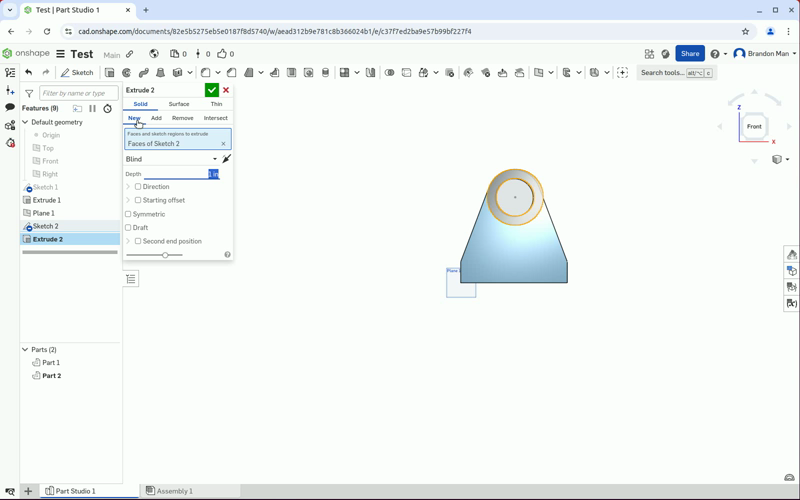
text(11.073)
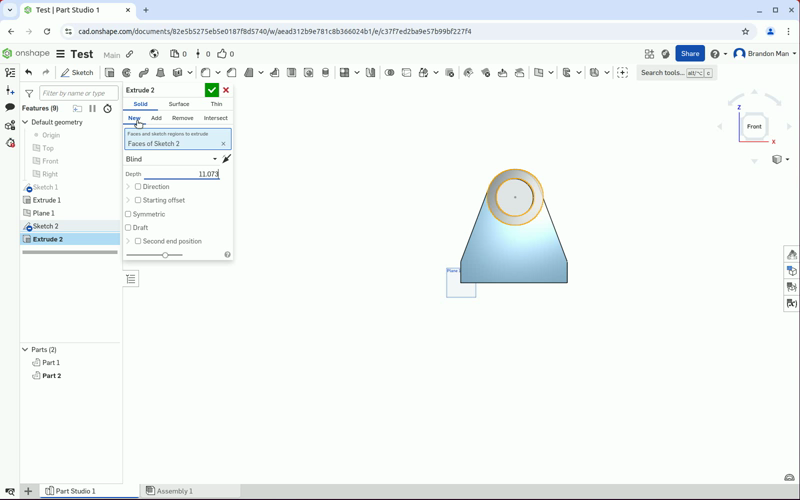
key(enter)
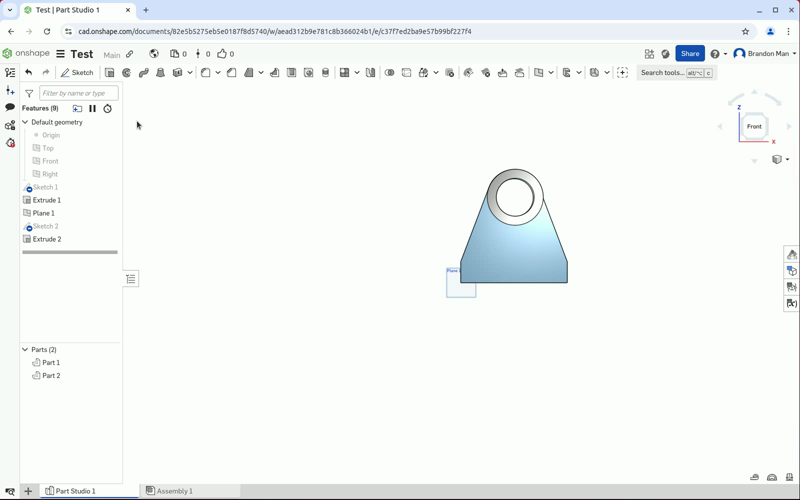
key(shift+h)
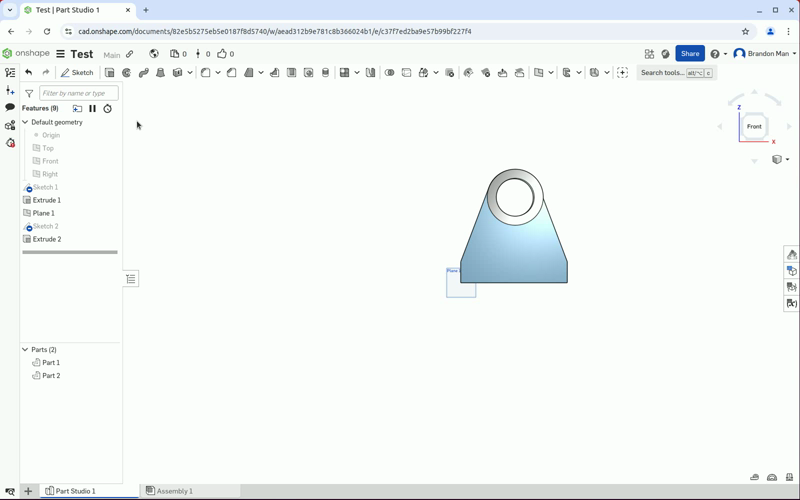
key(shift+h)
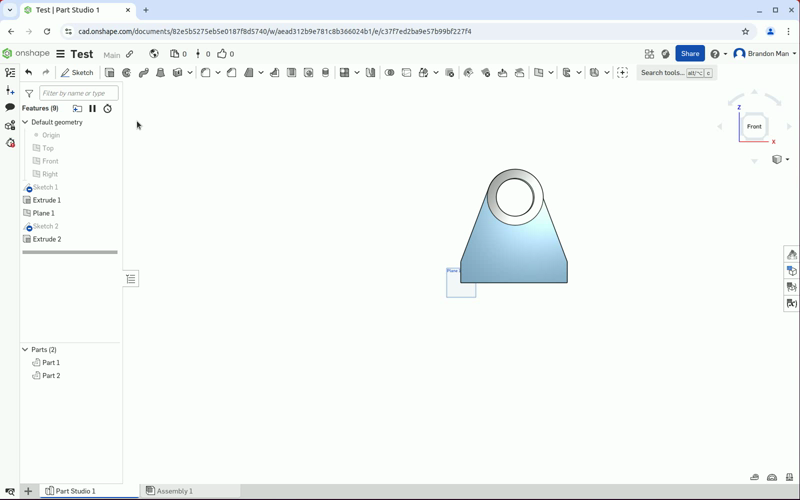
mouse_move(73, 189)
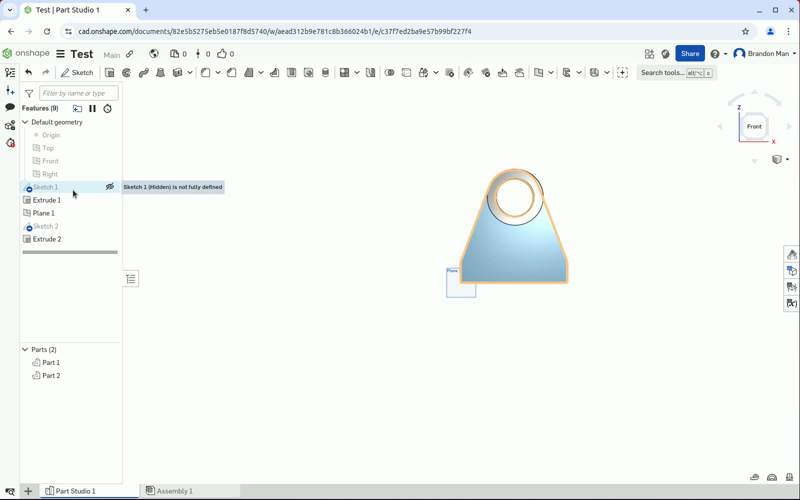
click(73, 189)
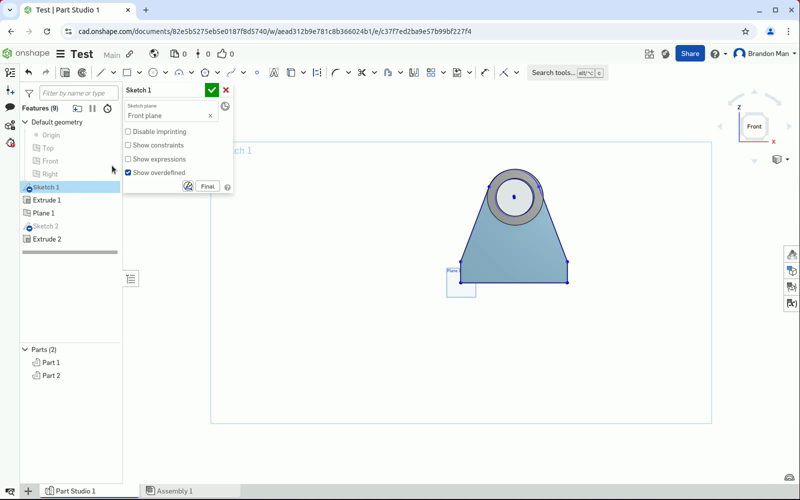
mouse_move(229, 92)
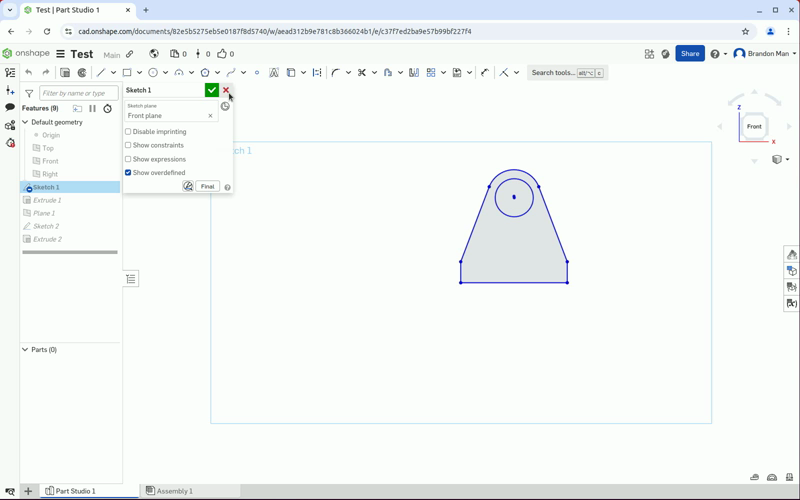
click(229, 92)
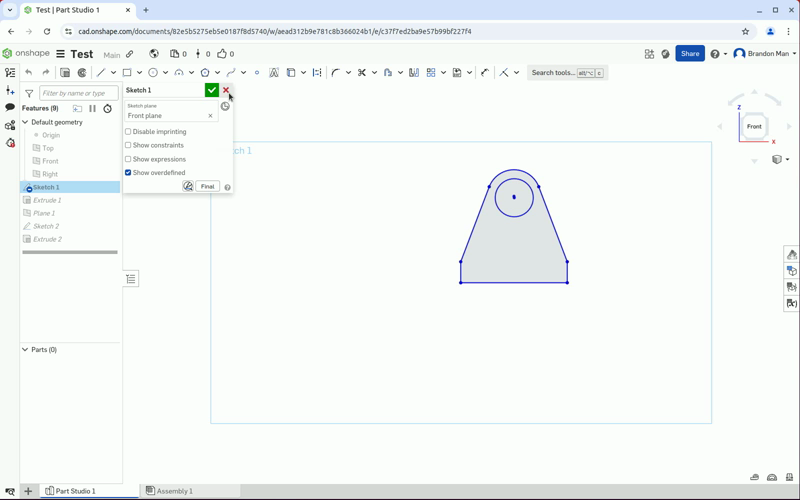
key(shift+s)
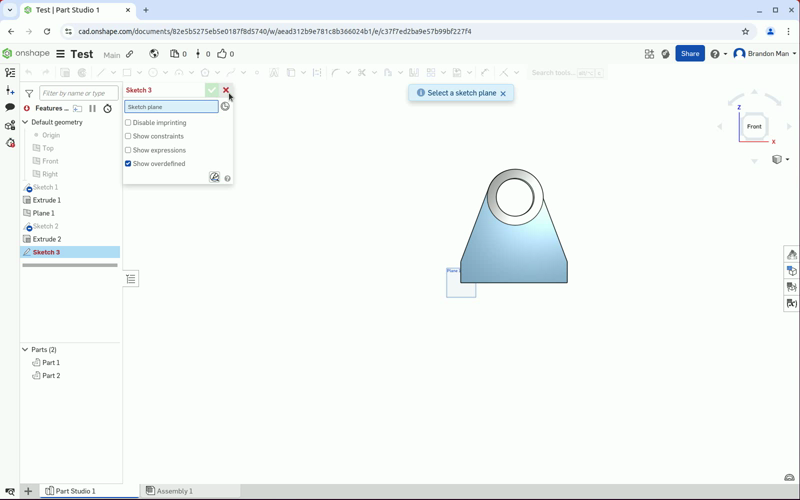
mouse_move(73, 215)
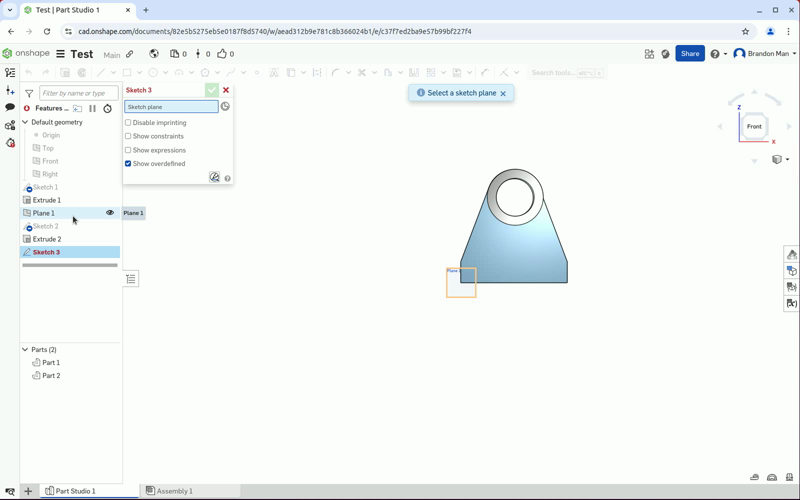
click(73, 215)
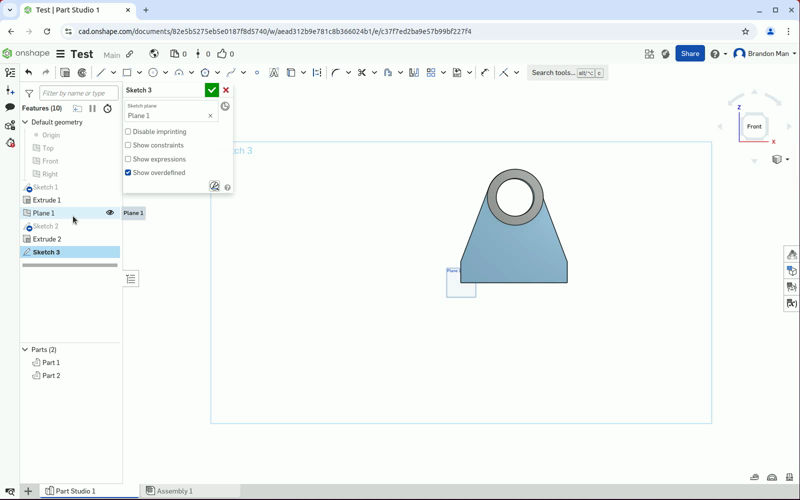
mouse_move(73, 352)
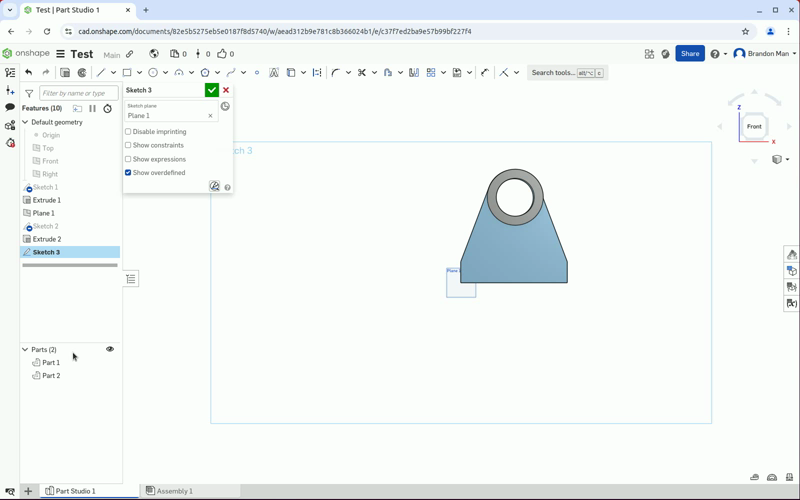
key(y)
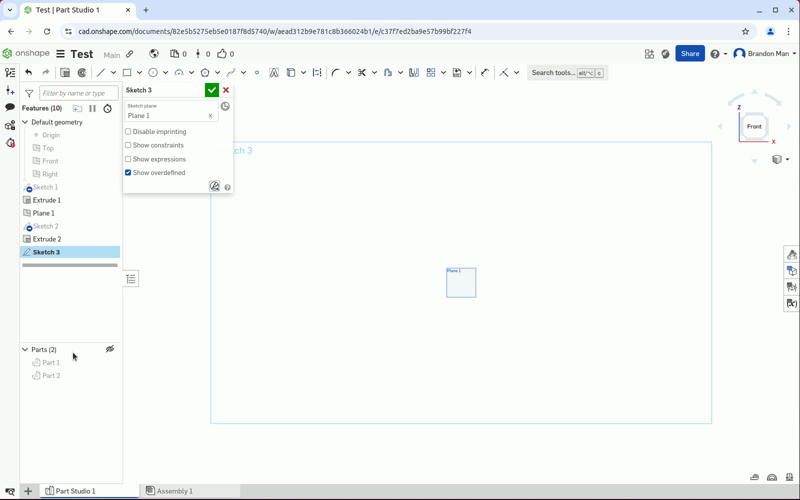
key(l)
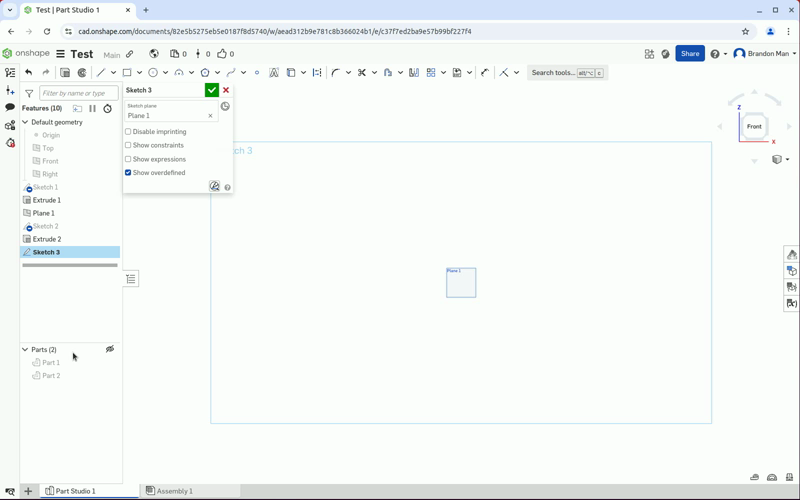
key_down(shift)
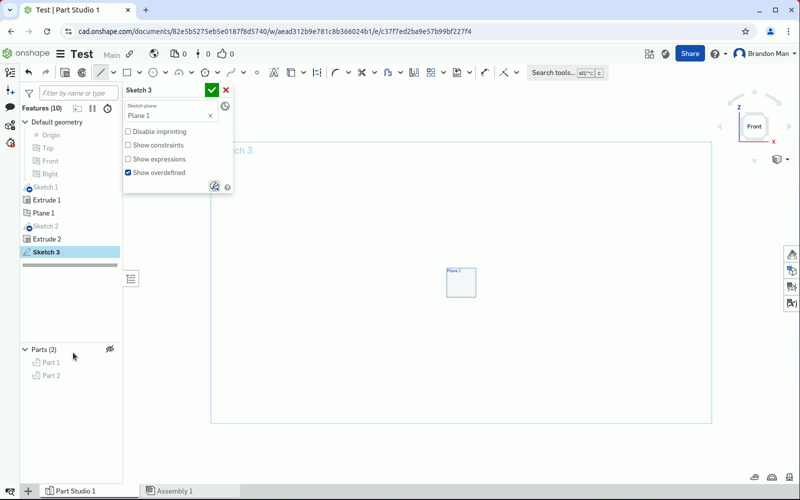
mouse_move(460, 282)
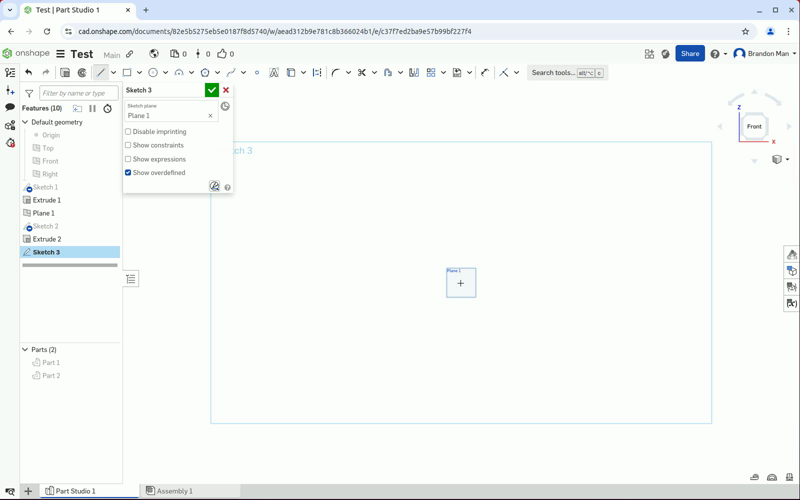
click(460, 282)
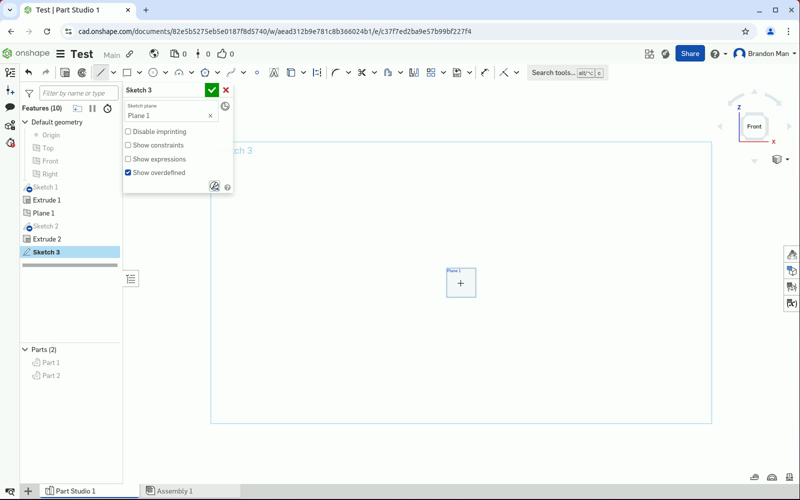
key_up(shift)
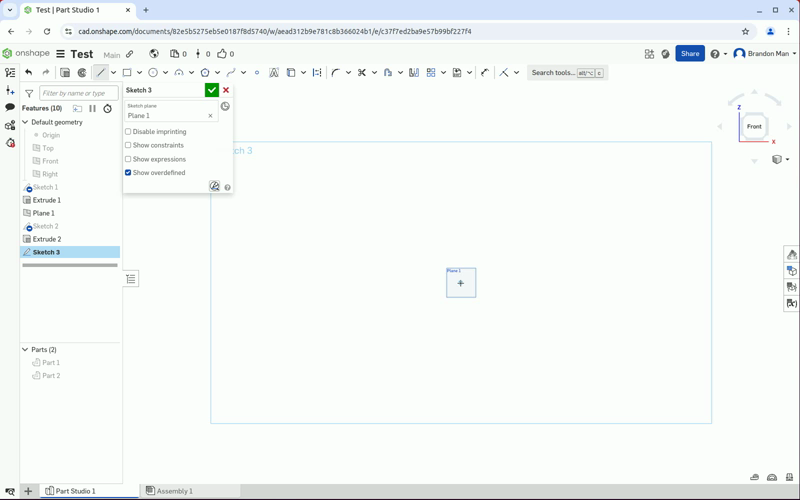
key_down(shift)
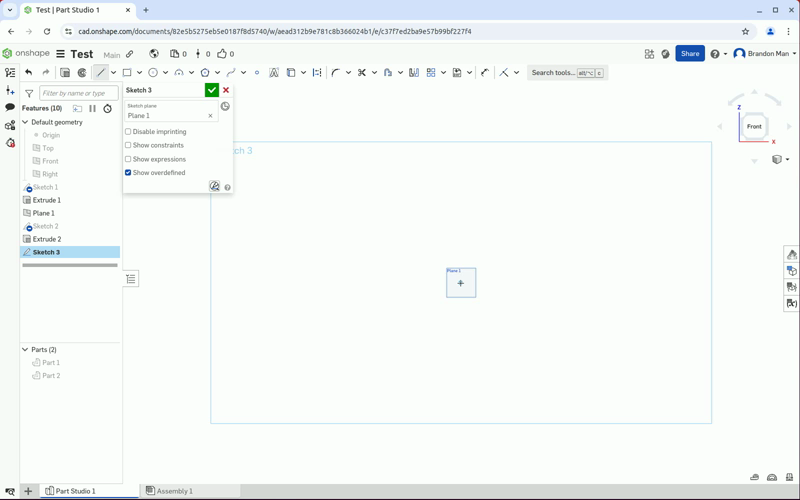
mouse_move(567, 282)
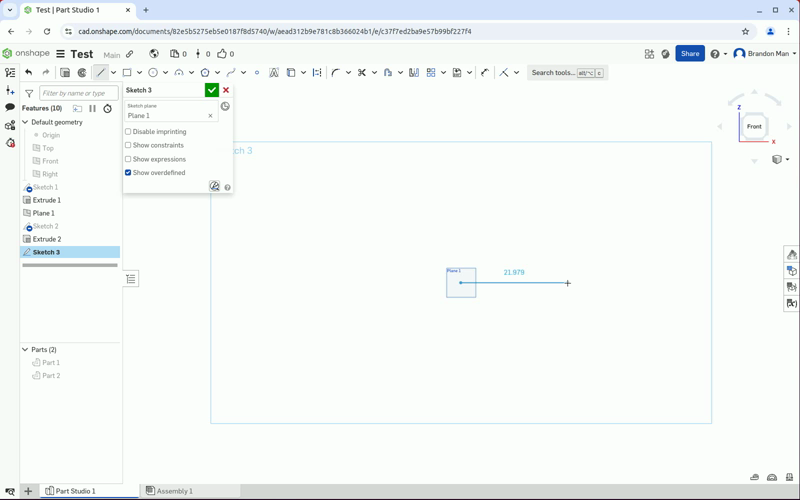
click(567, 282)
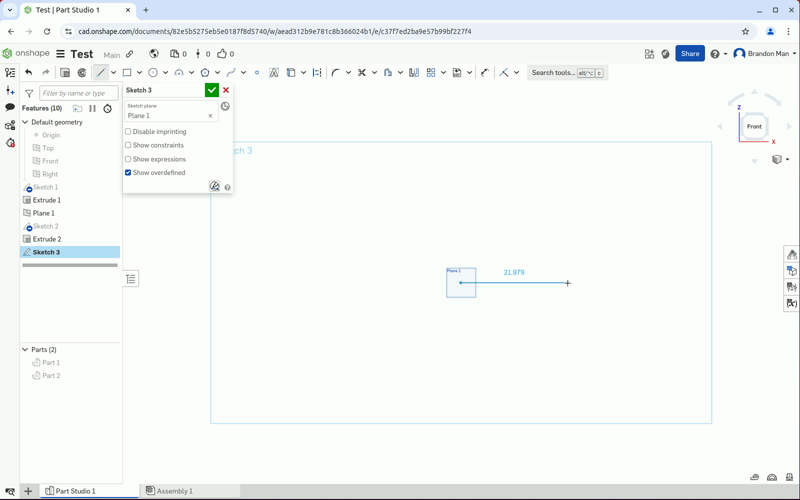
key_up(shift)
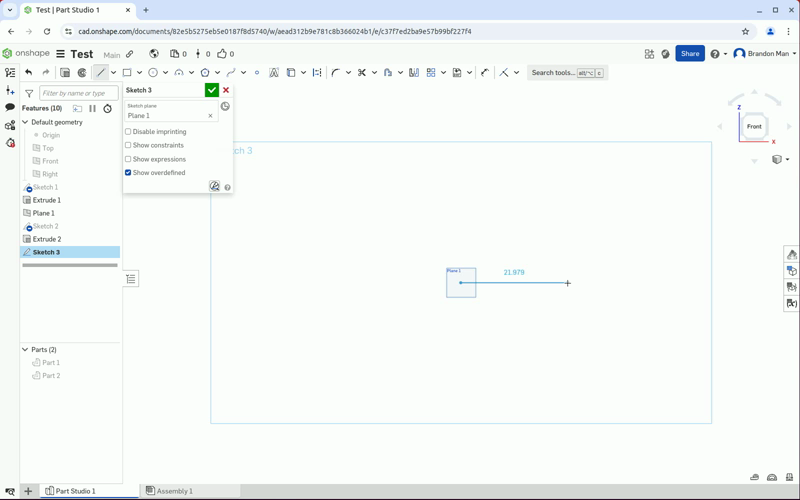
key_down(shift)
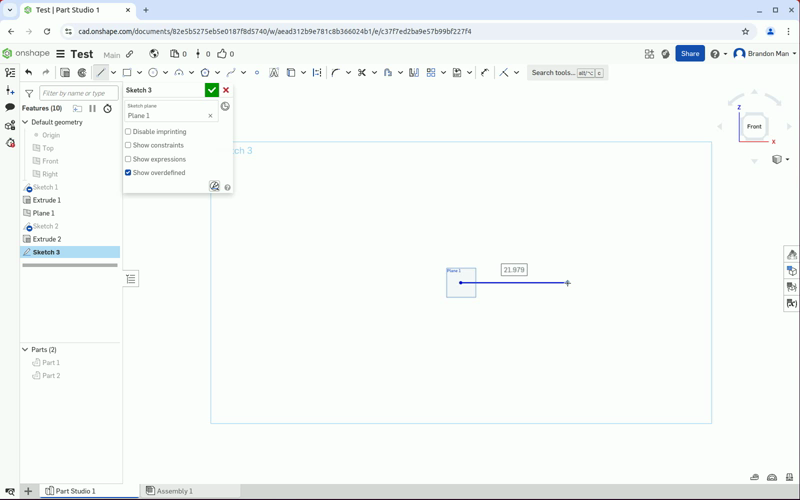
mouse_move(589, 282)
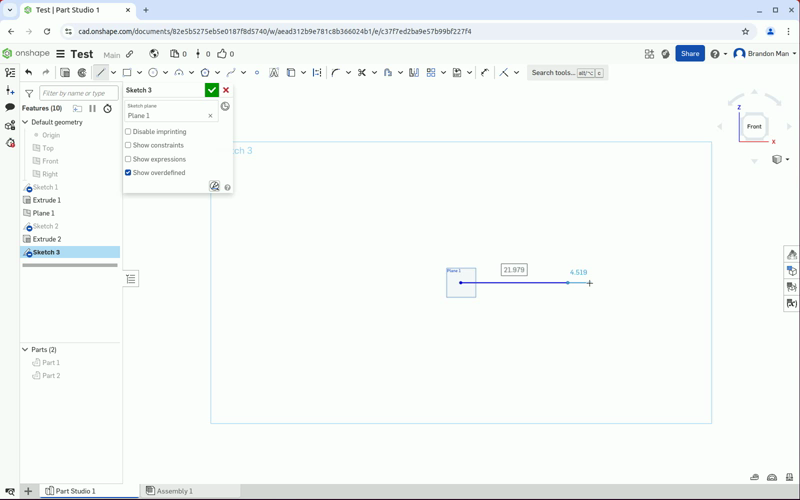
mouse_move(567, 261)
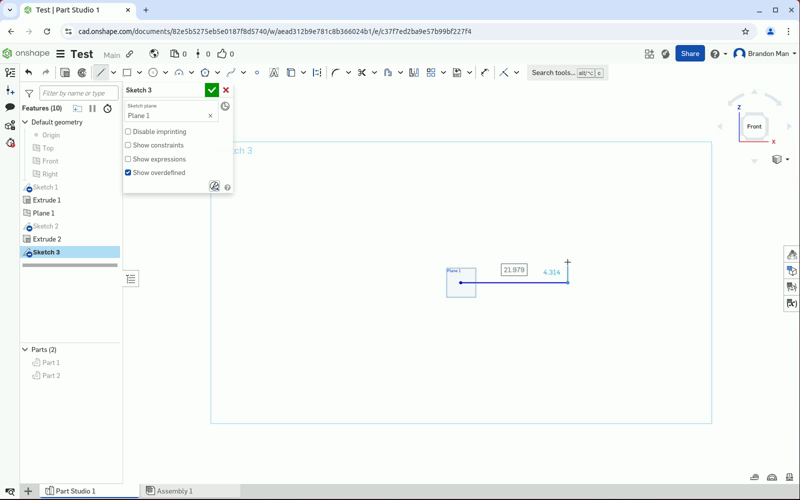
click(567, 261)
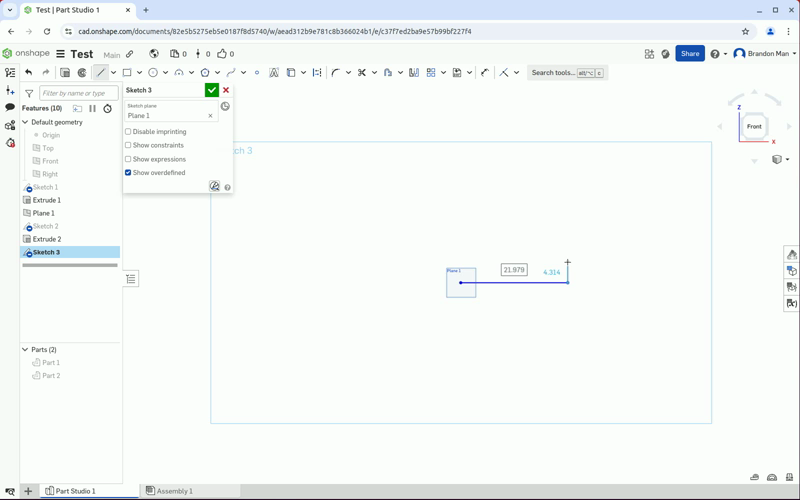
key_up(shift)
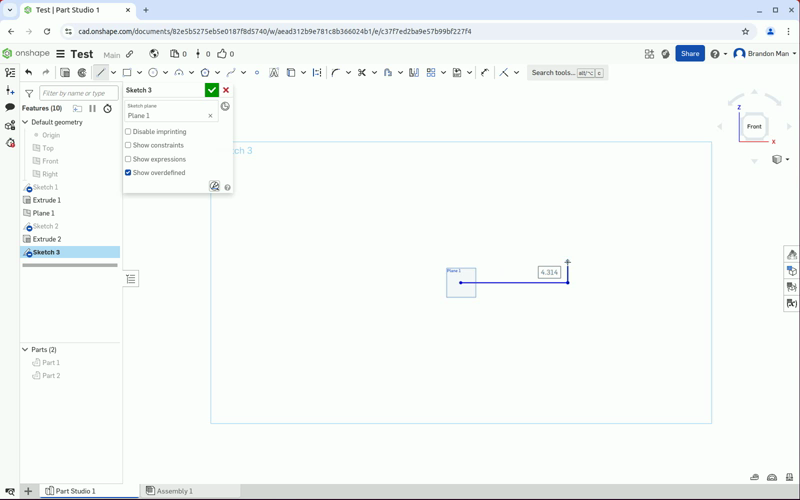
key_down(shift)
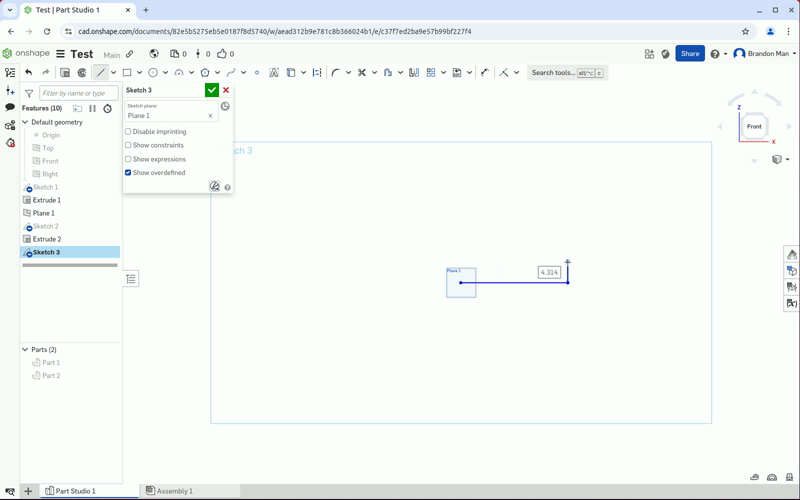
mouse_move(460, 261)
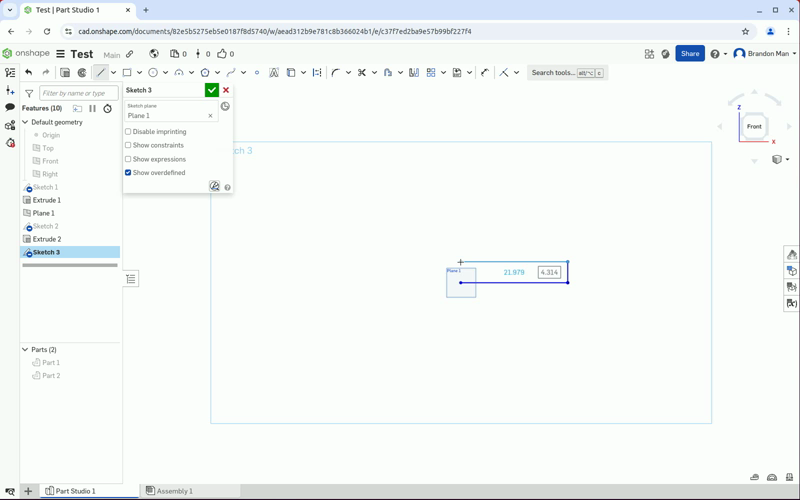
click(460, 261)
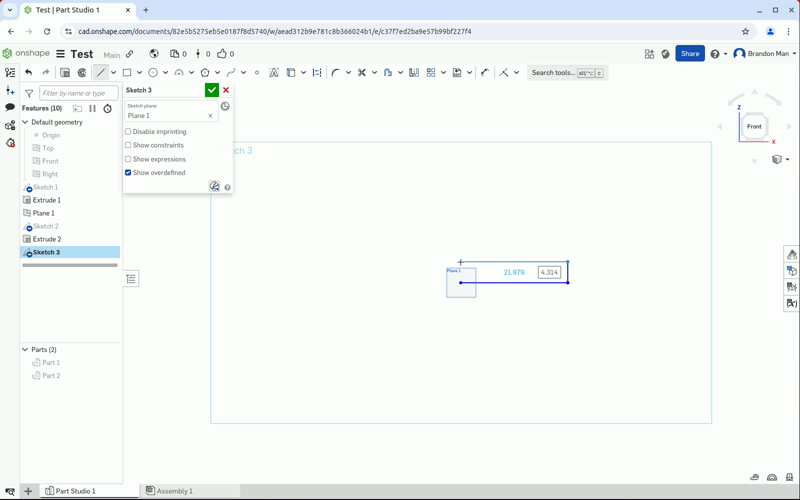
key_up(shift)
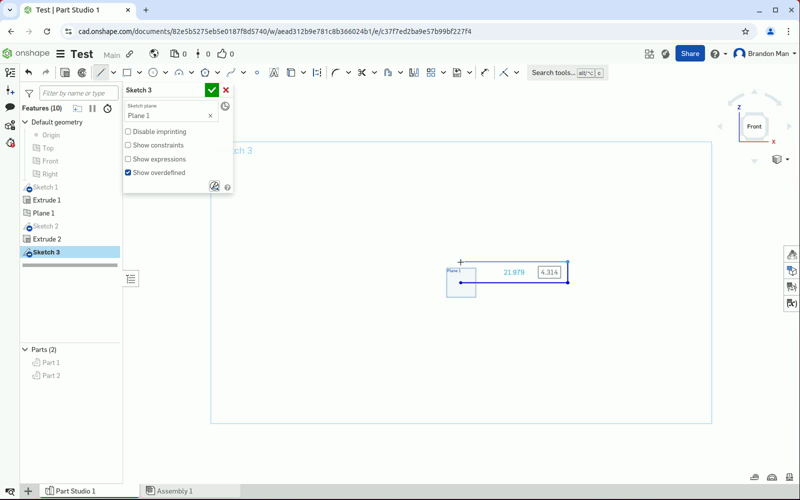
mouse_move(490, 261)
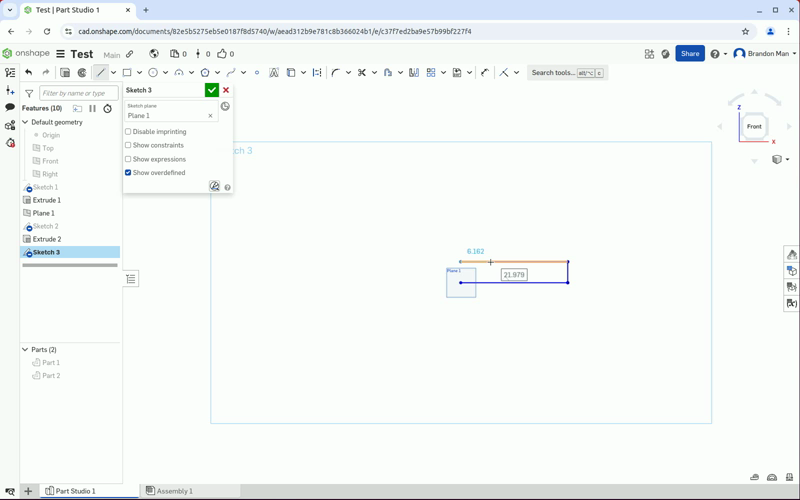
key_down(shift)
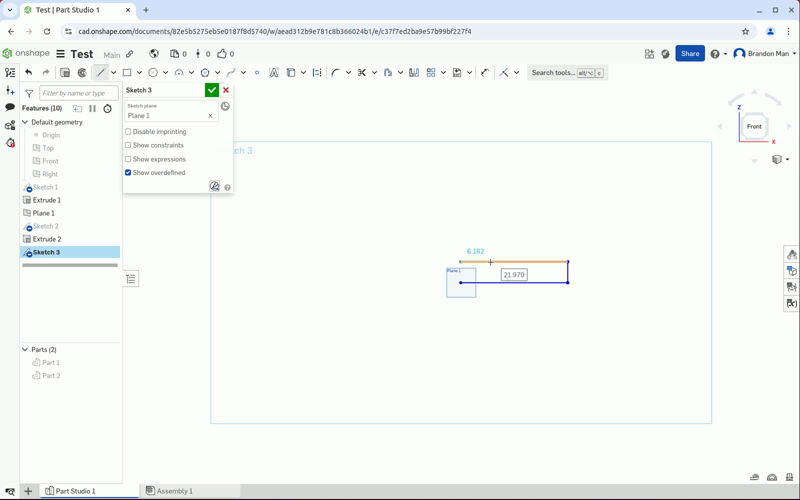
mouse_move(460, 282)
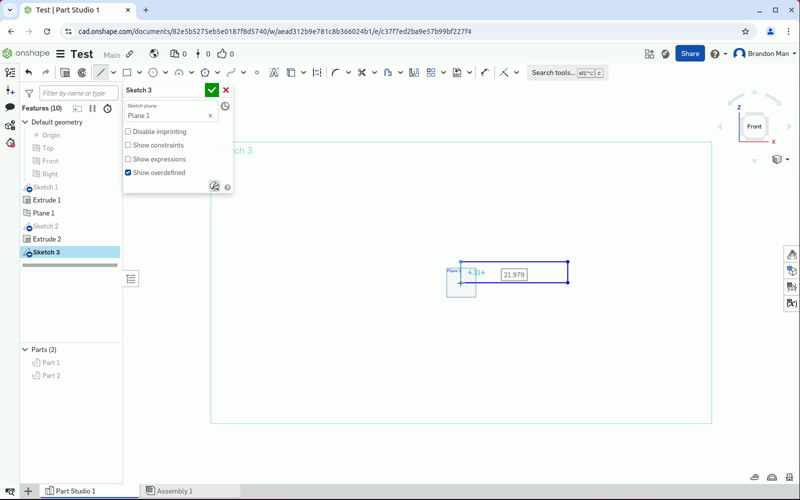
key_up(shift)
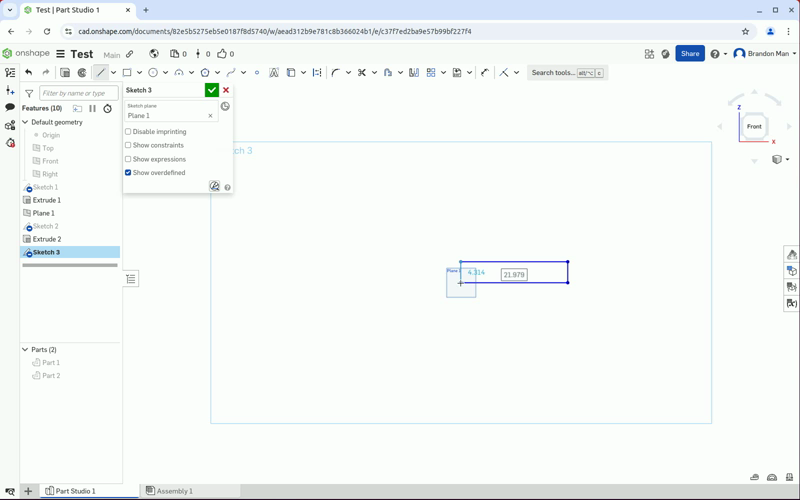
click(460, 282)
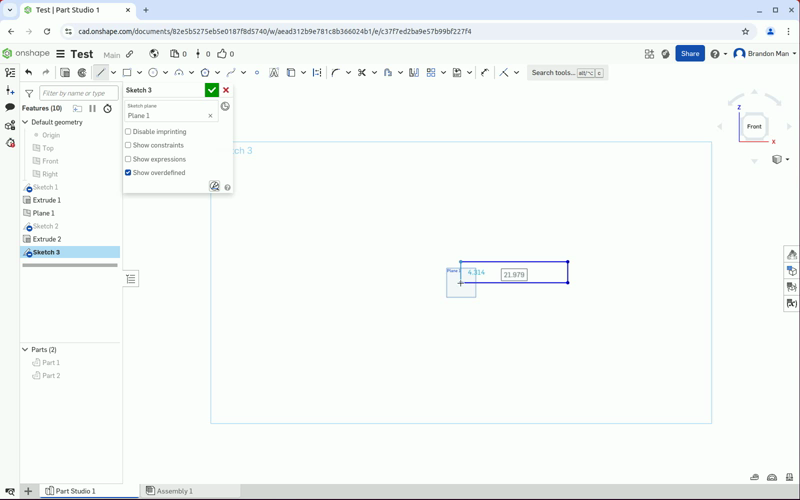
key(esc)
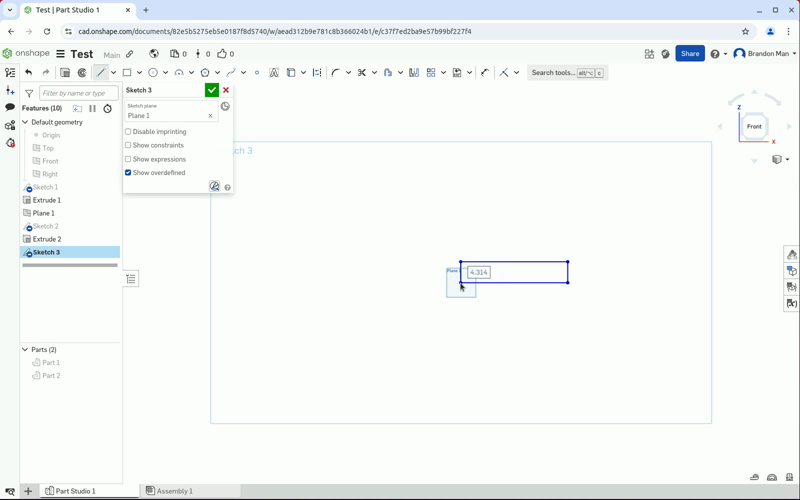
mouse_move(535, 264)
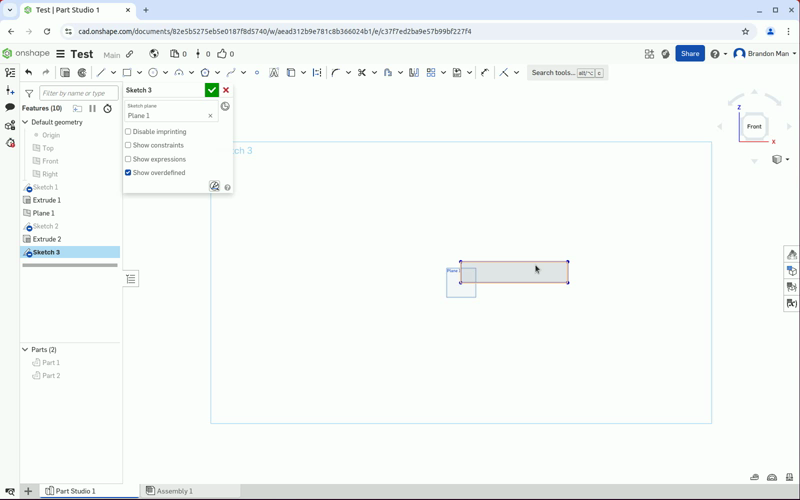
click(535, 264)
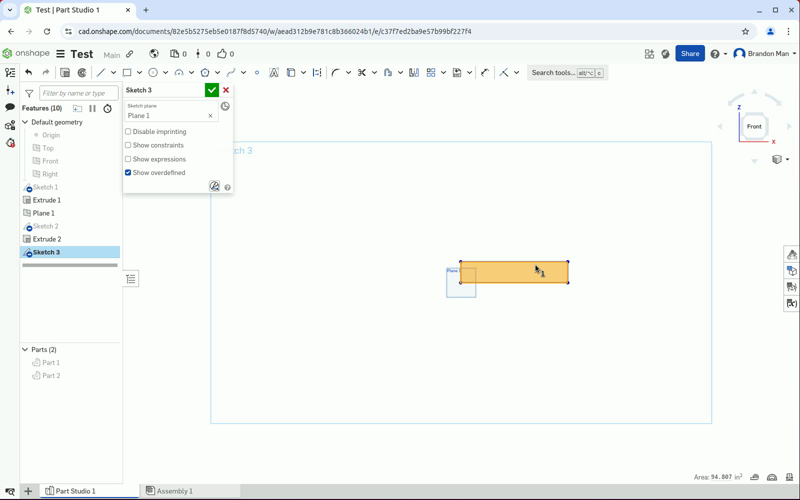
mouse_move(73, 352)
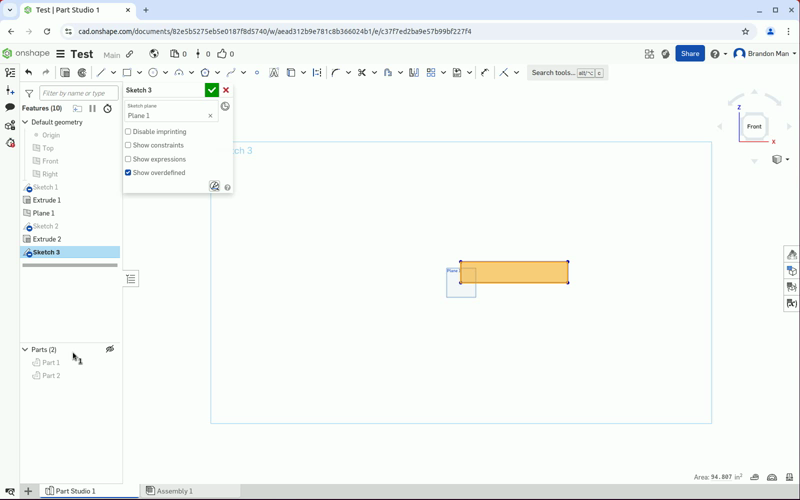
key(shift+y)
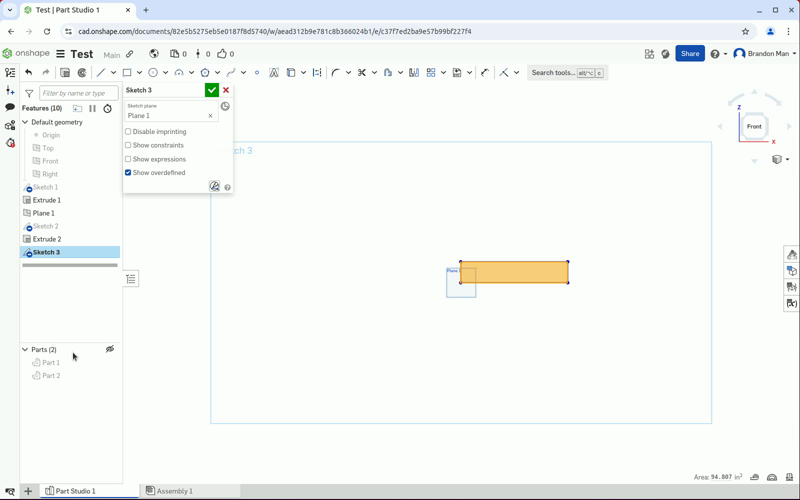
key(shift+e)
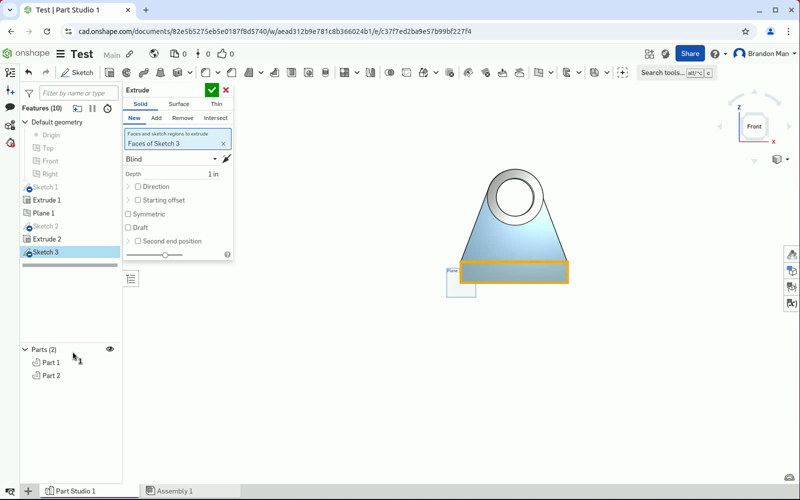
mouse_move(143, 106)
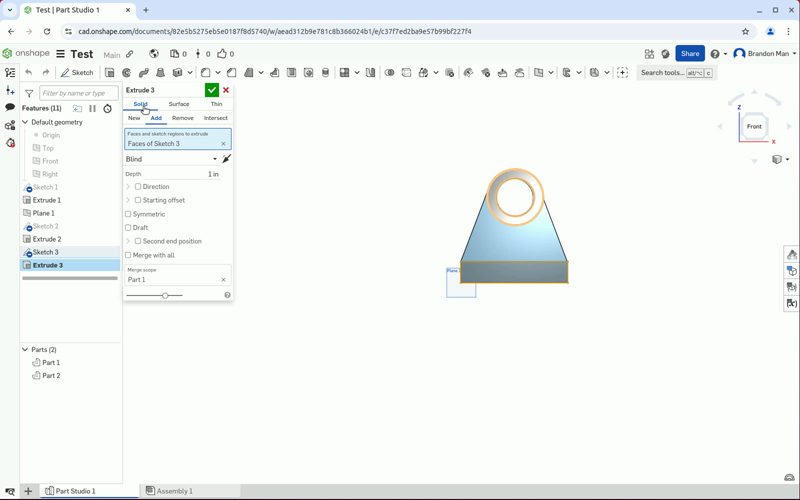
click(143, 106)
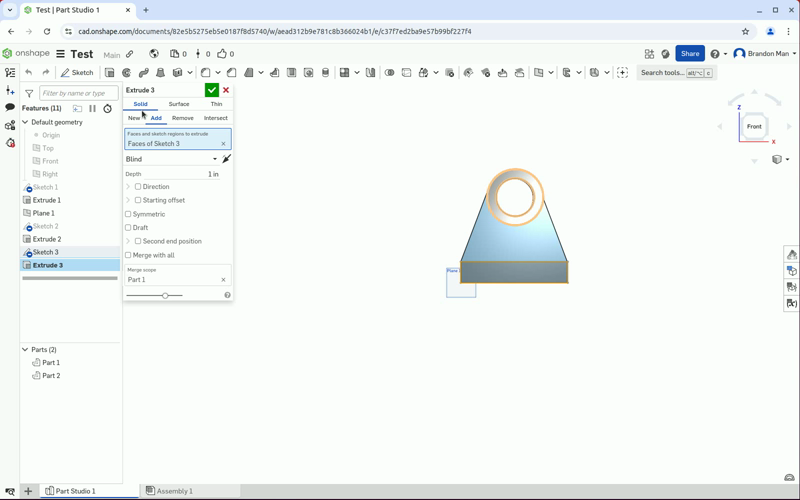
mouse_move(137, 120)
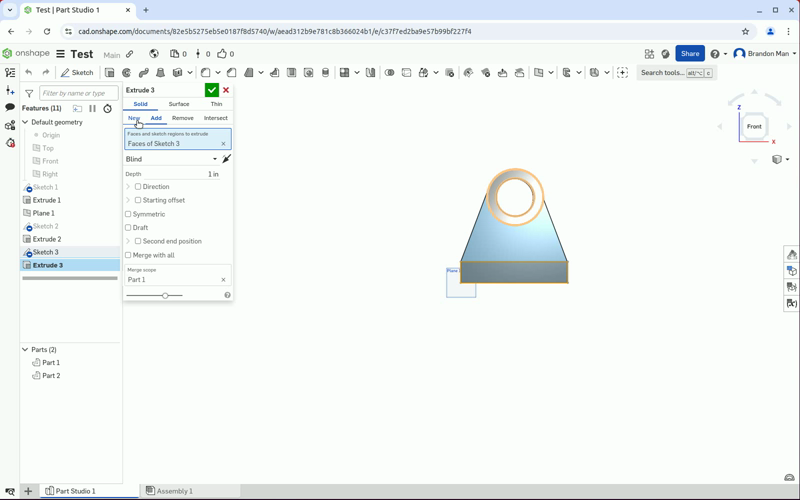
click(137, 120)
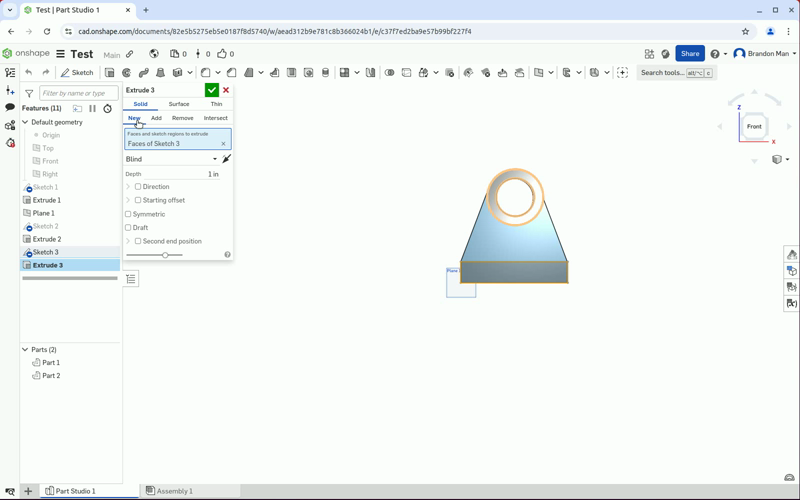
key(tab, 4)
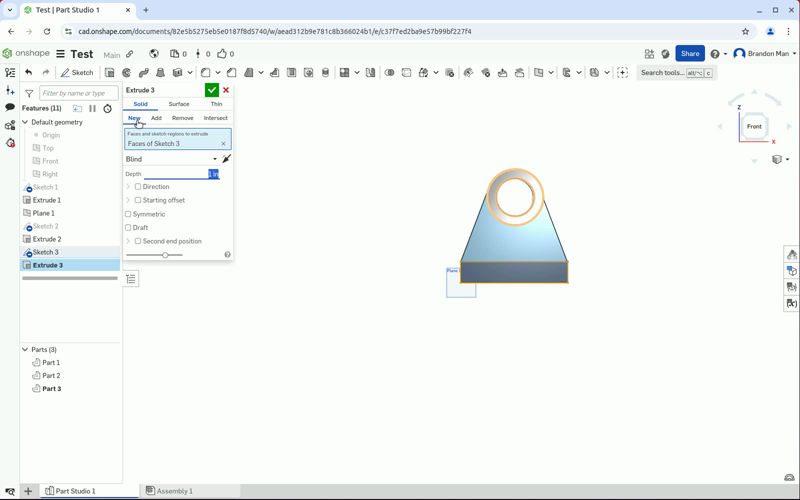
text(13.239)
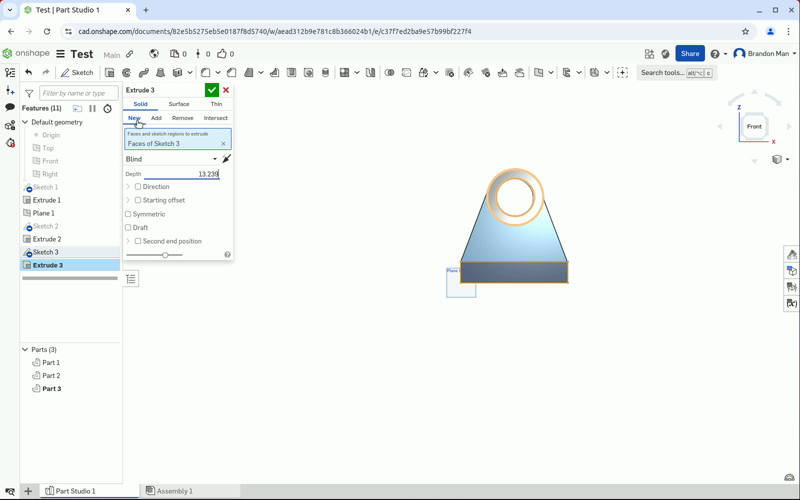
key(enter)
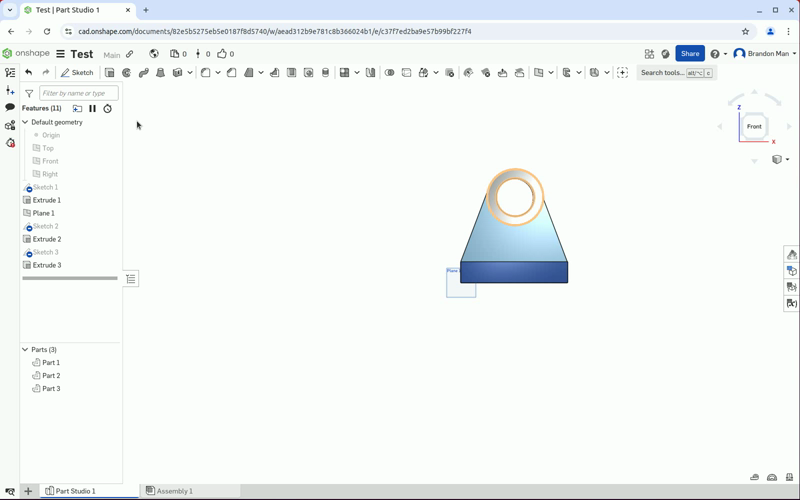
key(shift+h)
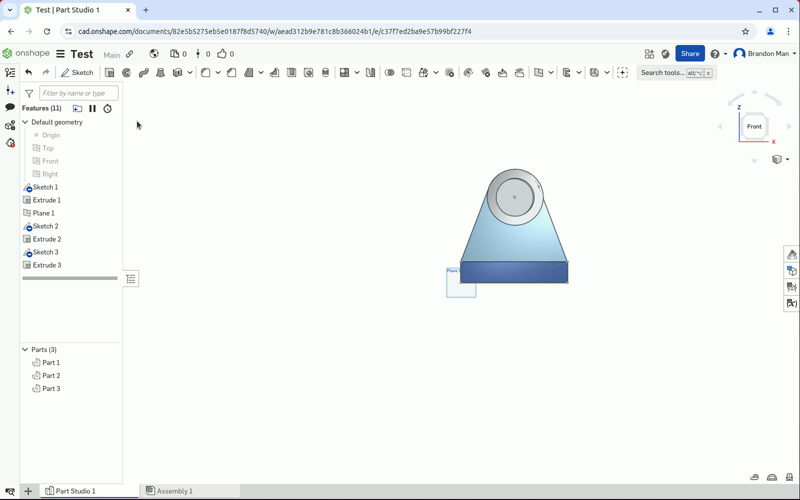
key(shift+h)
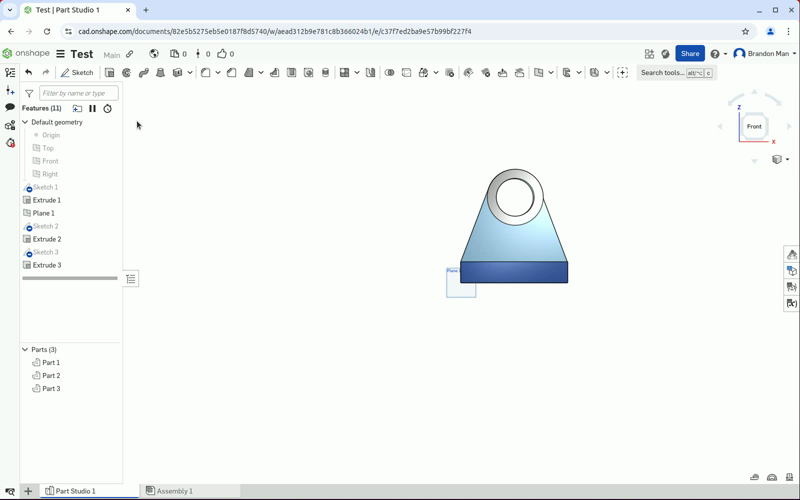
mouse_move(73, 189)
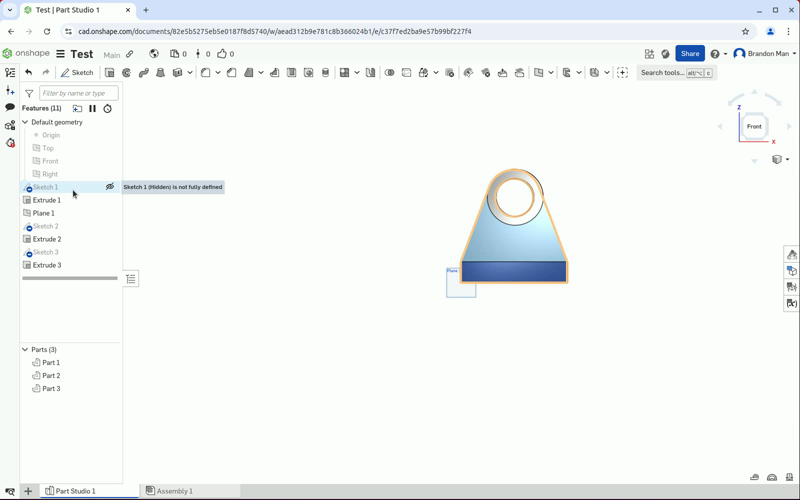
click(73, 189)
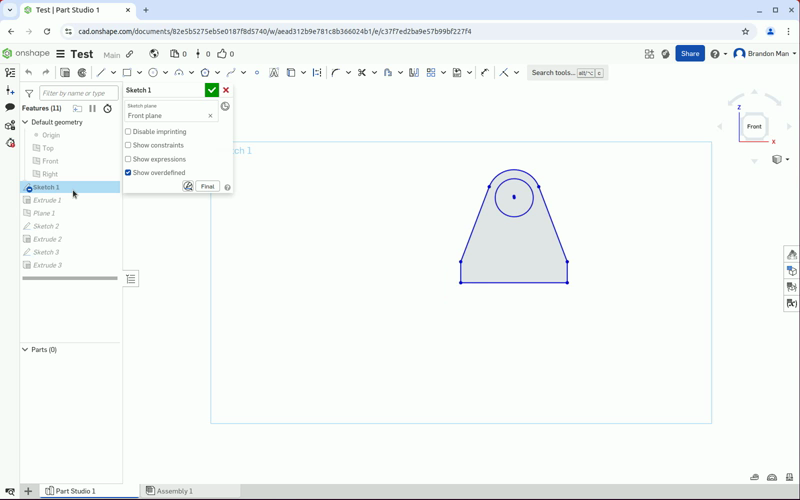
mouse_move(229, 92)
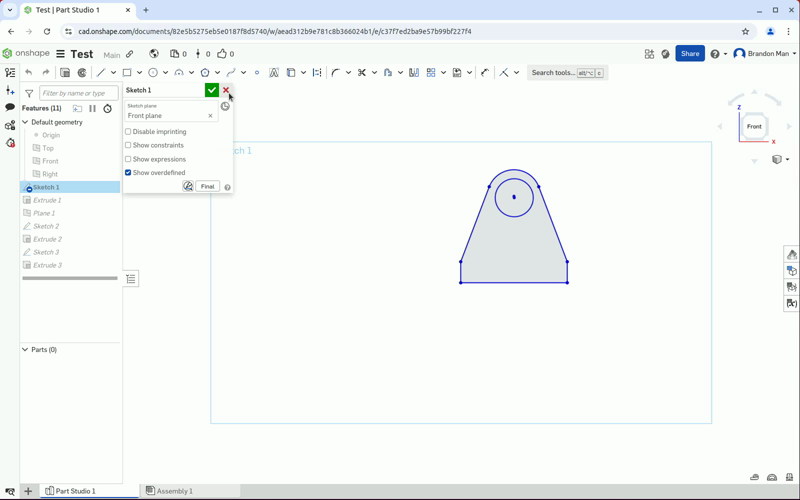
click(229, 92)
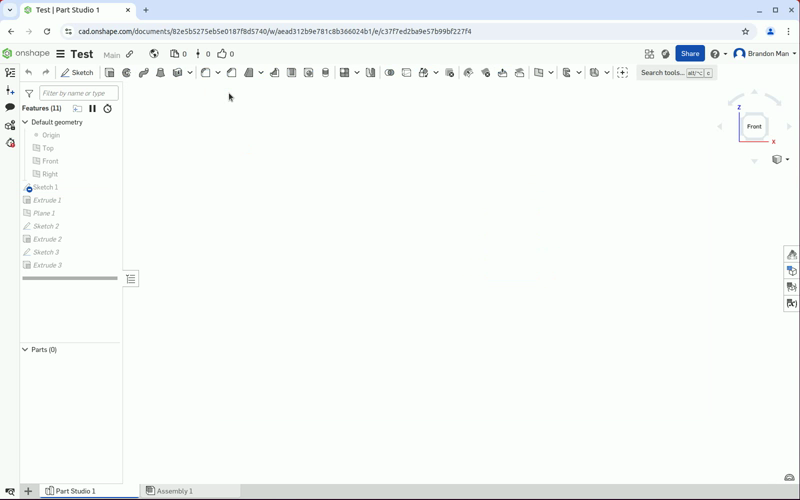
key(shift+s)
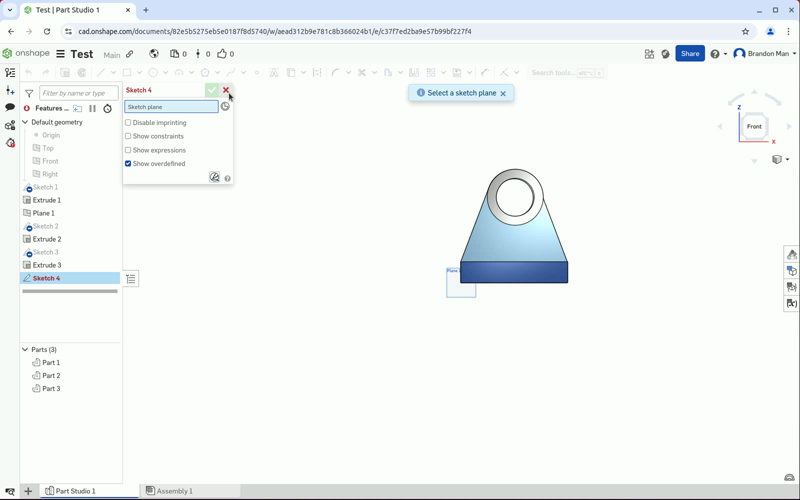
mouse_move(73, 215)
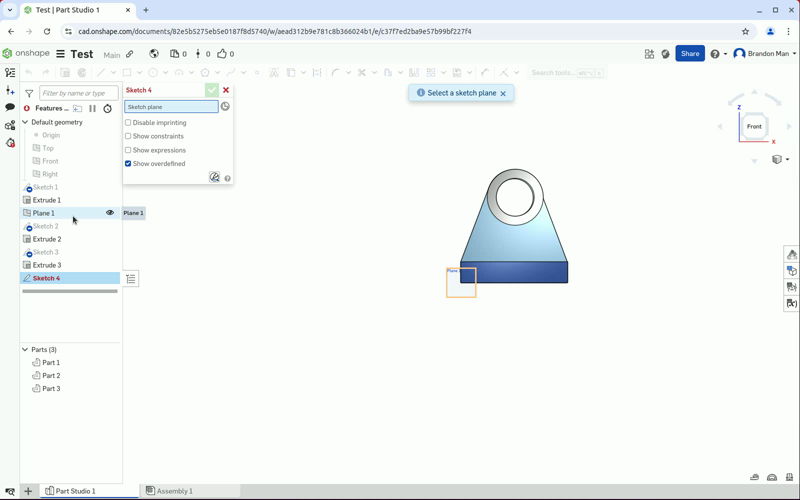
click(73, 215)
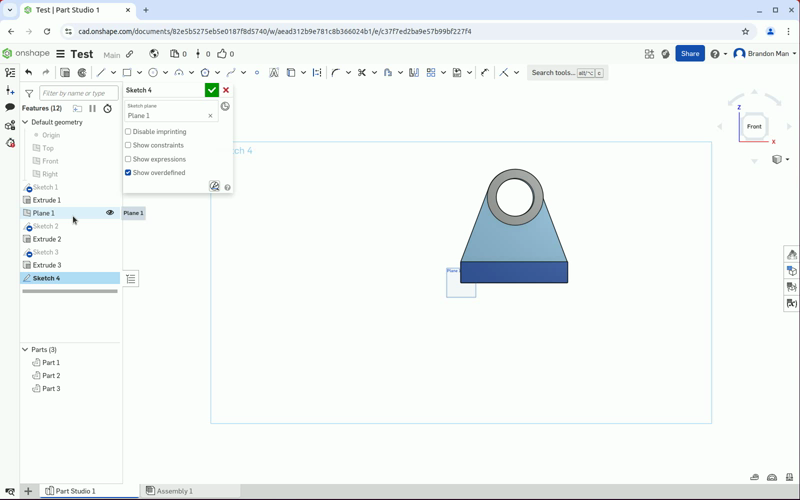
mouse_move(73, 352)
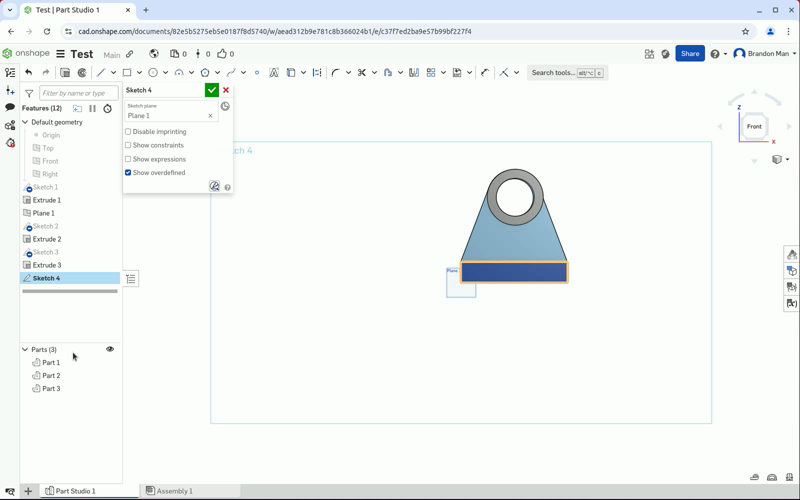
key(y)
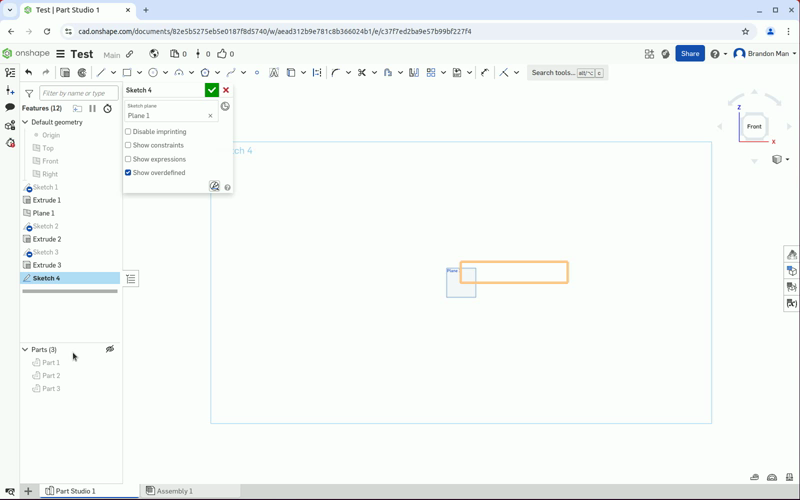
key(l)
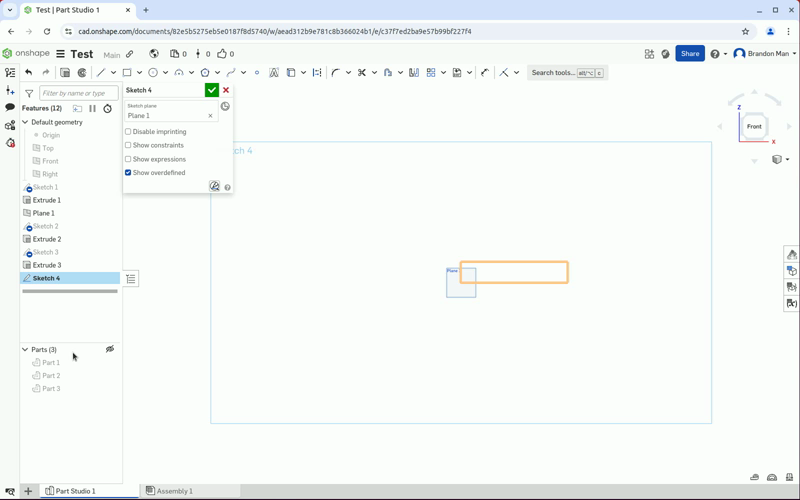
key_down(shift)
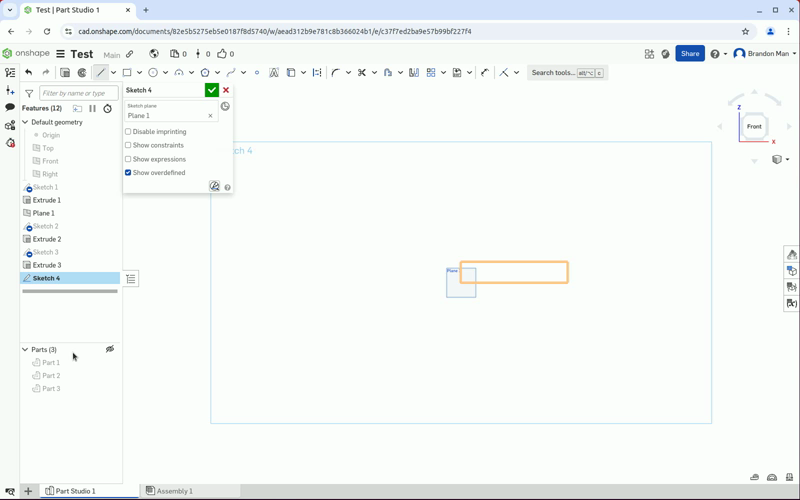
mouse_move(508, 261)
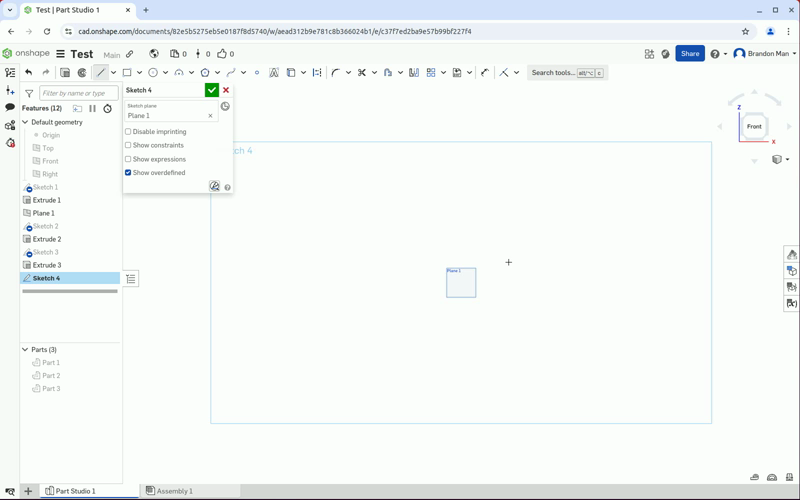
click(508, 261)
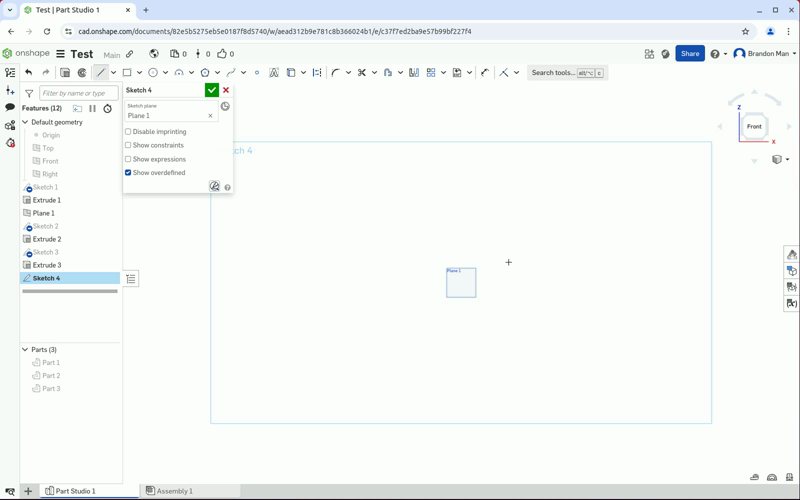
key_up(shift)
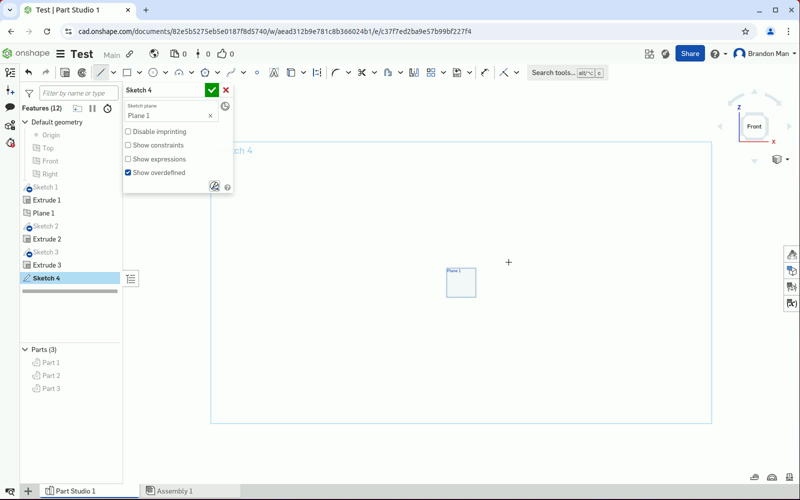
key_down(shift)
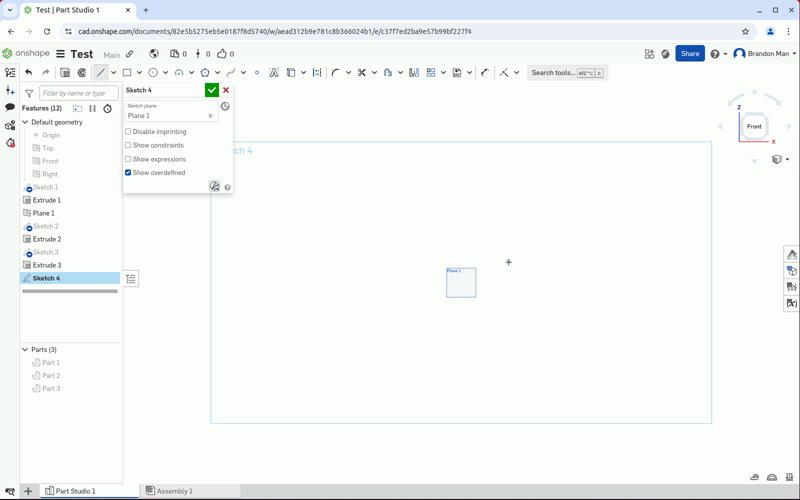
mouse_move(538, 261)
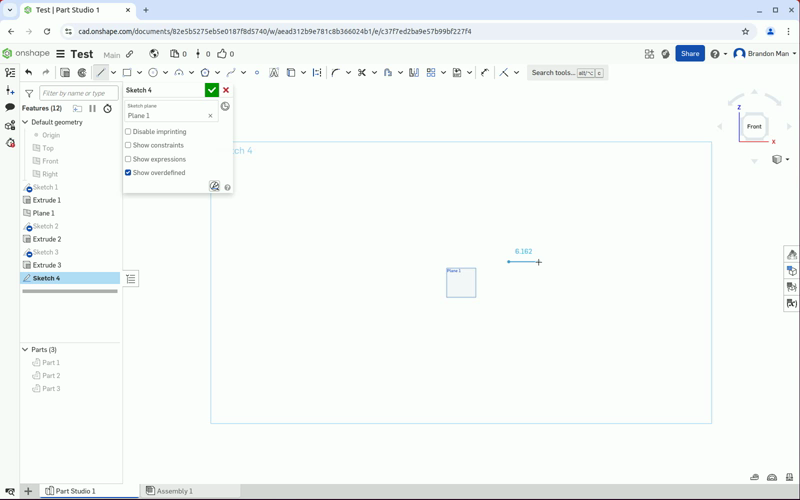
mouse_move(519, 261)
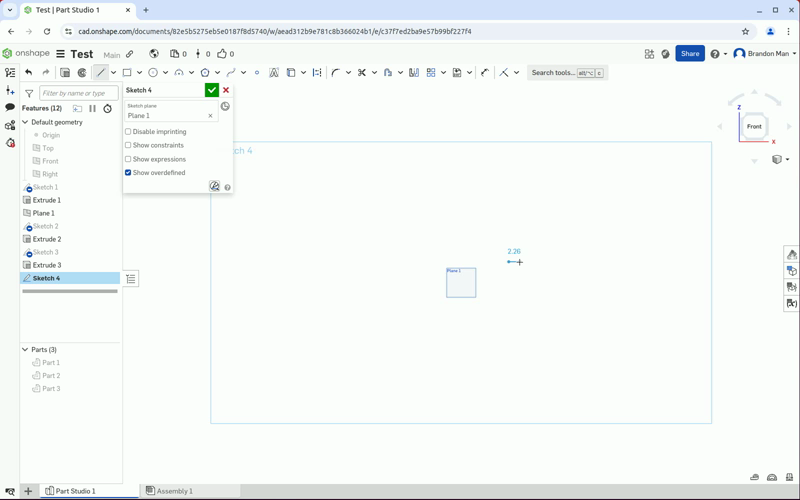
click(519, 261)
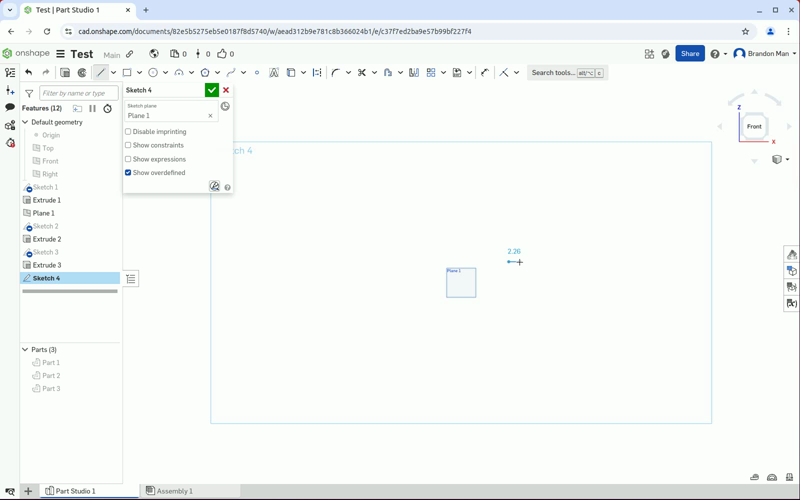
key_up(shift)
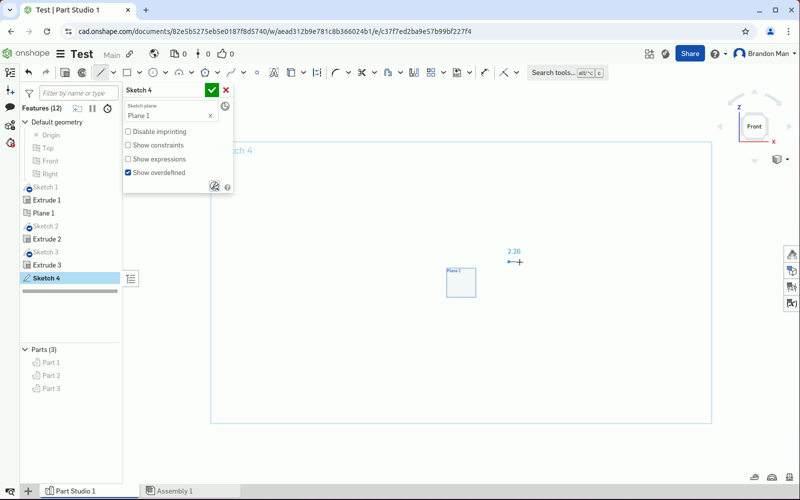
key_down(shift)
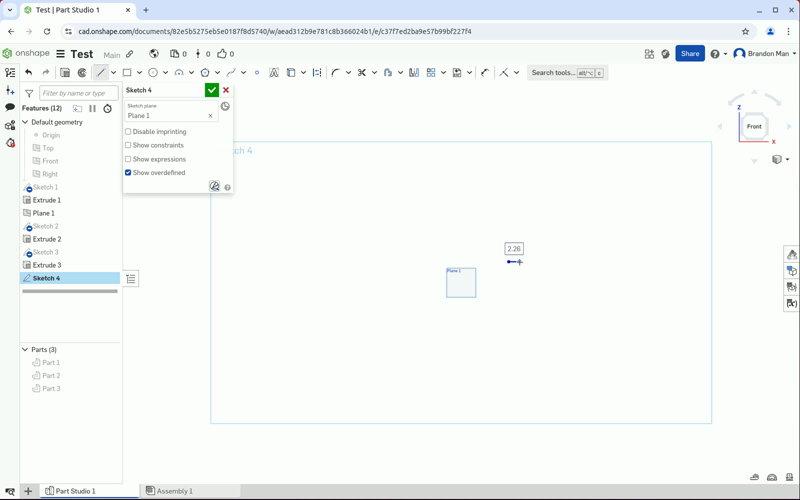
mouse_move(549, 261)
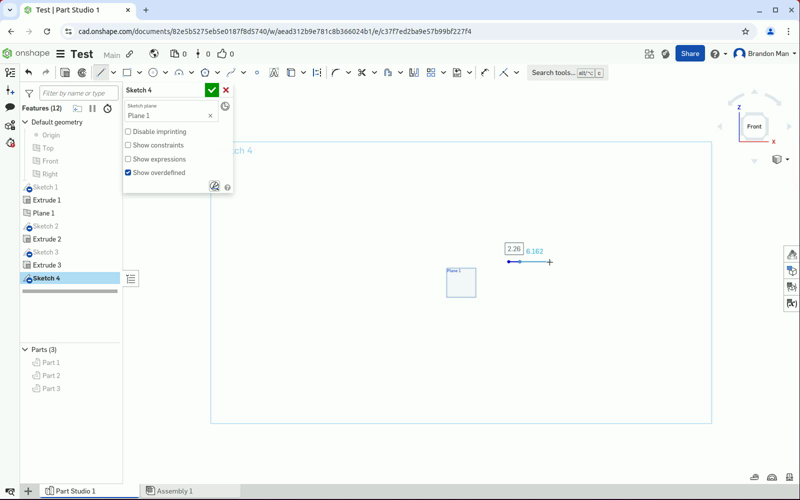
mouse_move(519, 223)
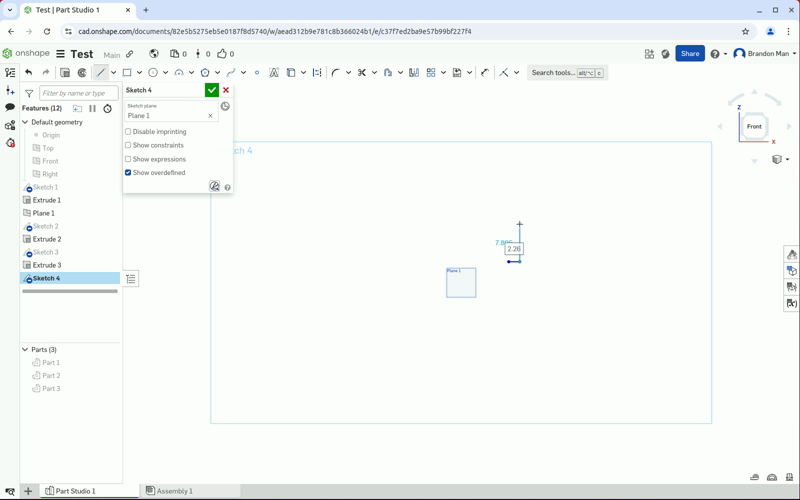
click(519, 223)
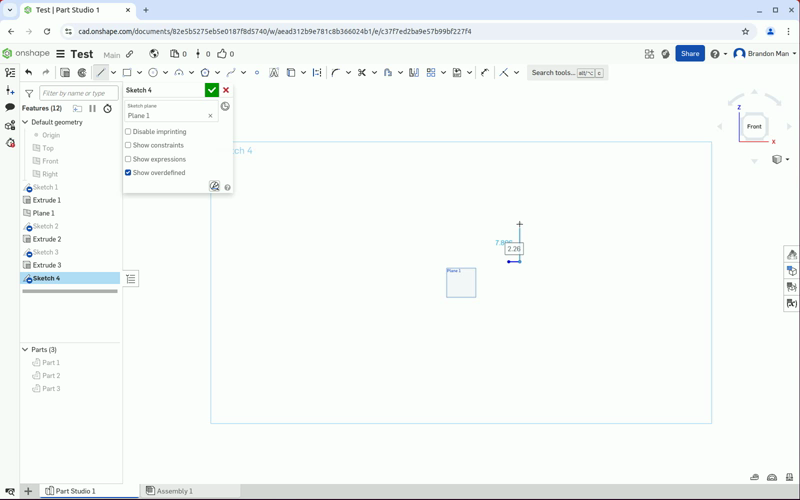
key_up(shift)
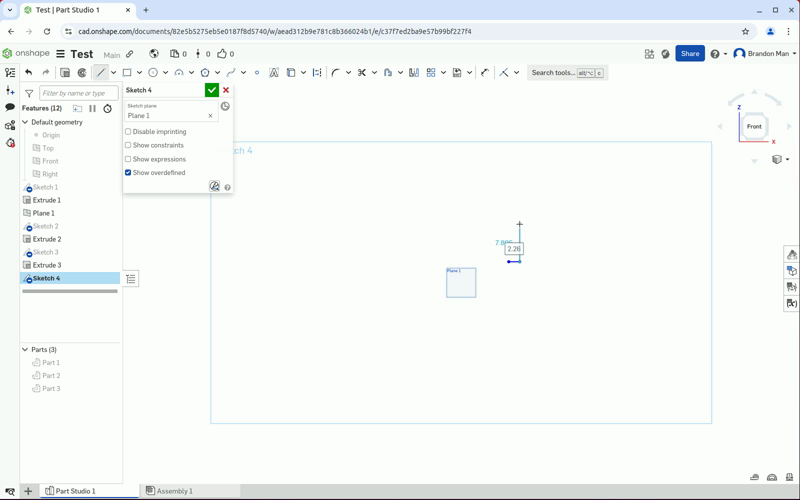
key(esc)
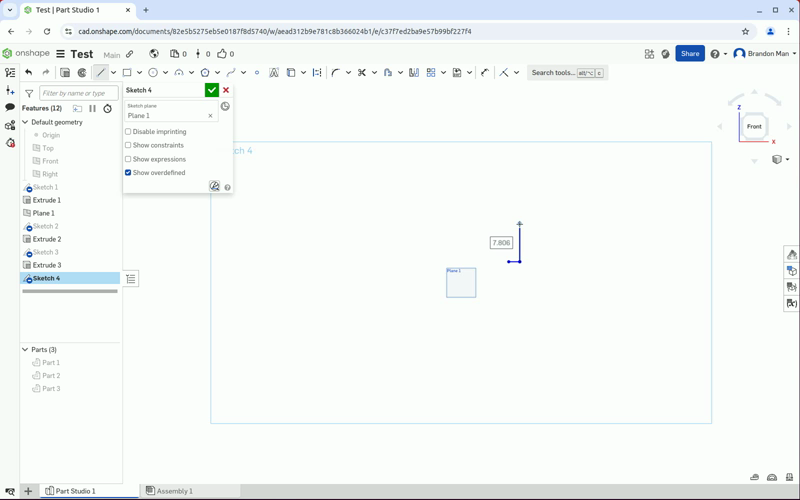
key(a)
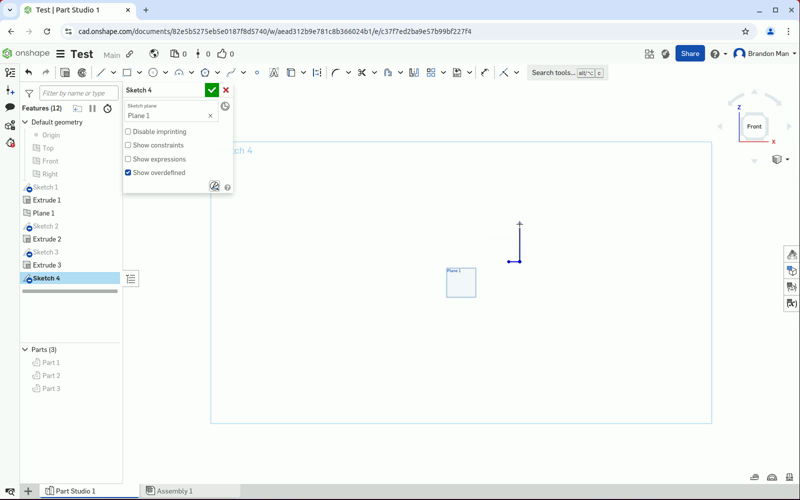
mouse_move(519, 223)
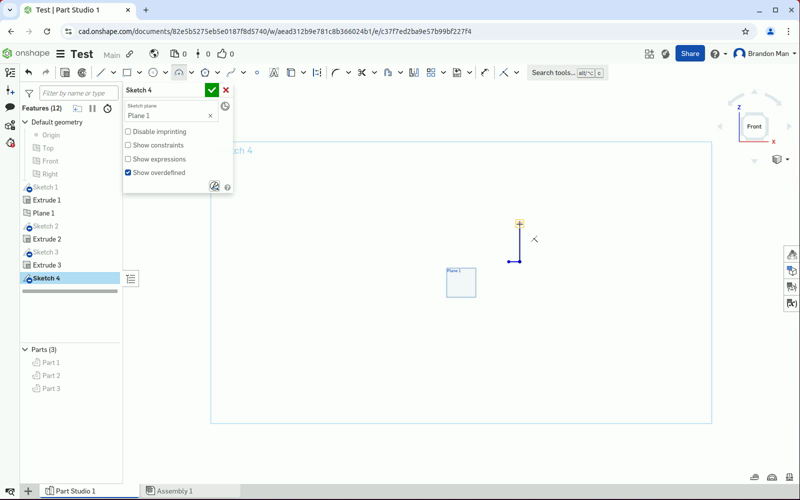
click(519, 223)
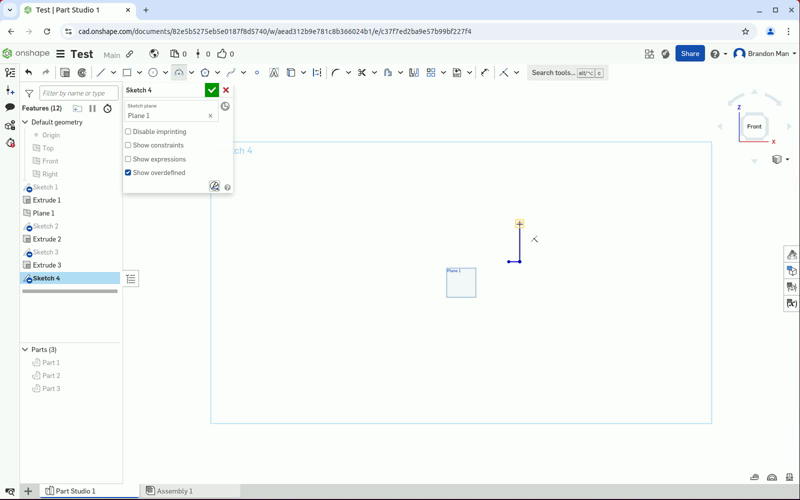
key_down(shift)
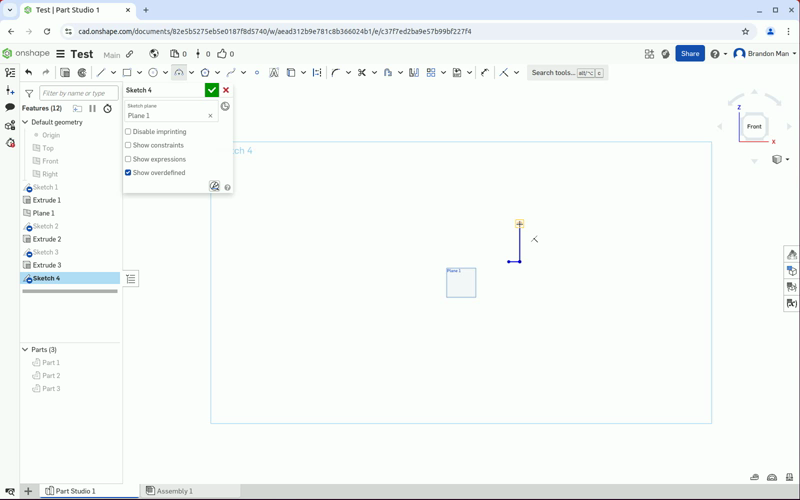
mouse_move(508, 223)
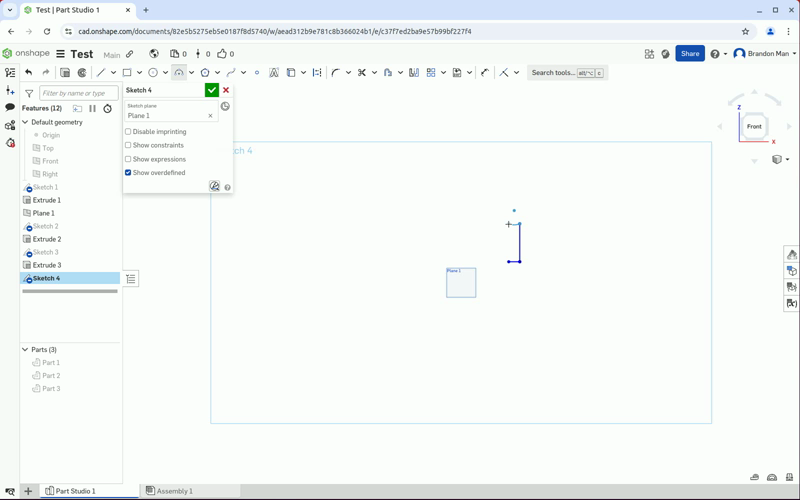
click(508, 223)
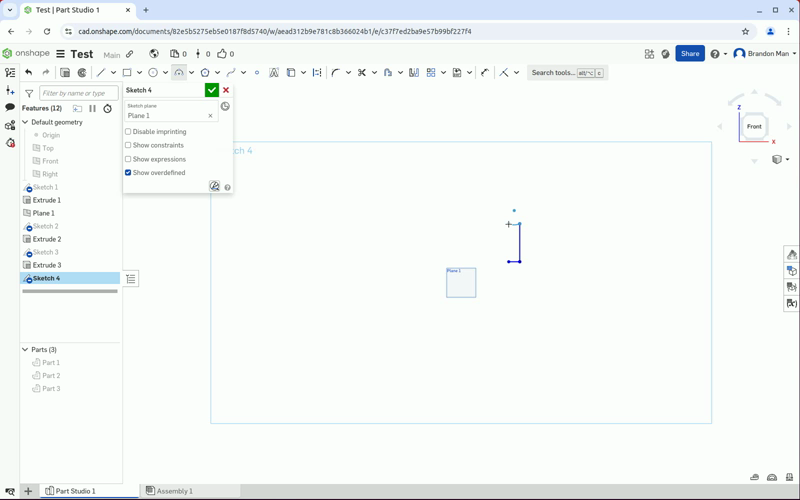
mouse_move(514, 224)
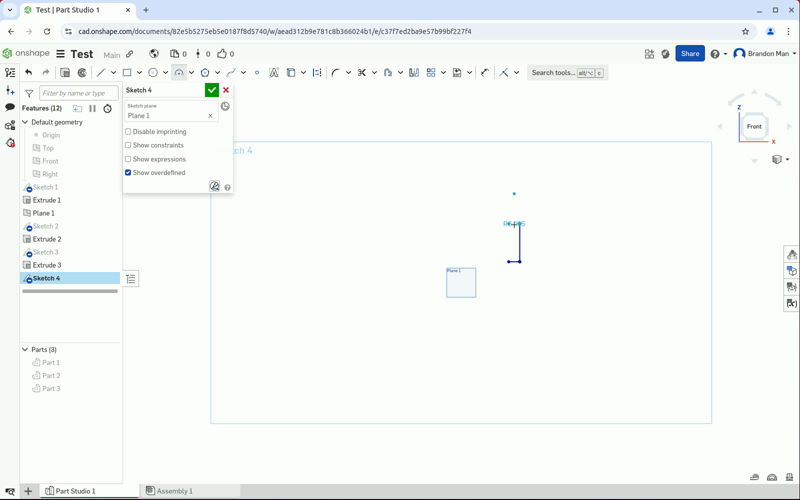
click(514, 224)
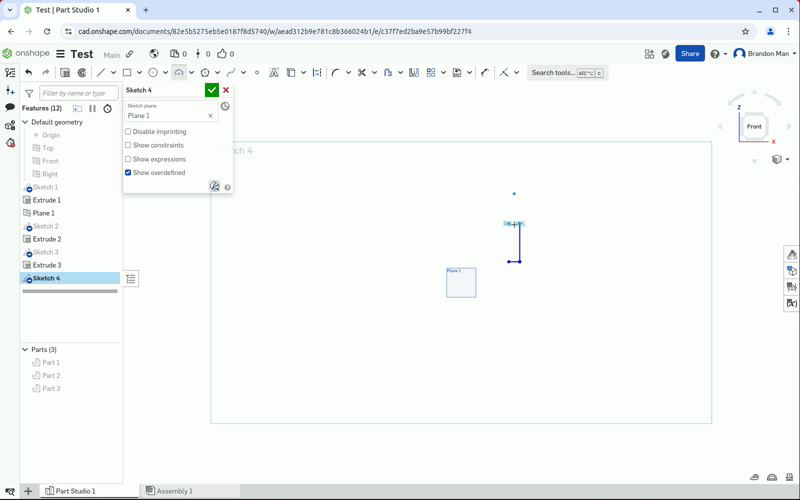
key_up(shift)
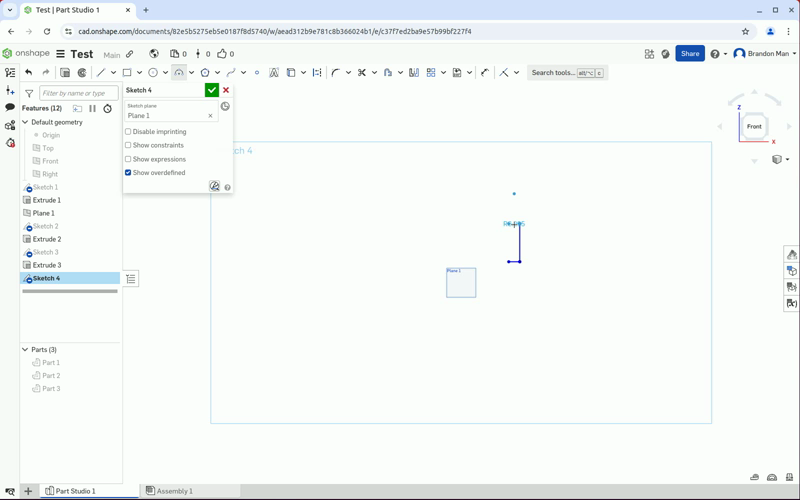
key(esc)
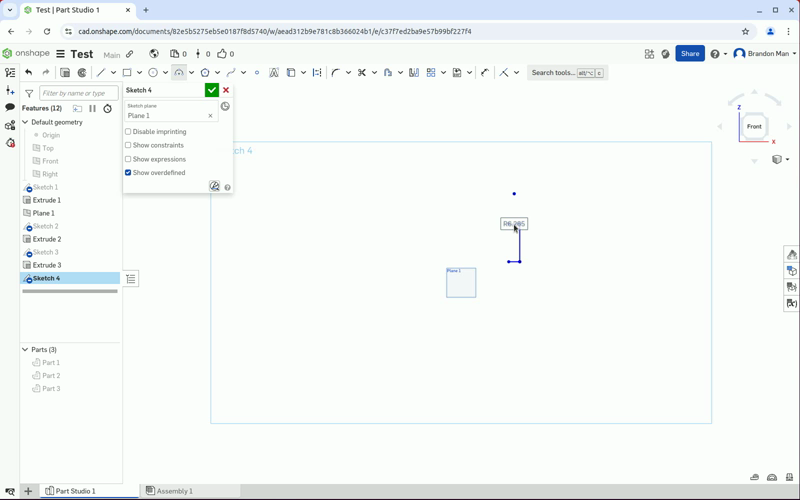
key(l)
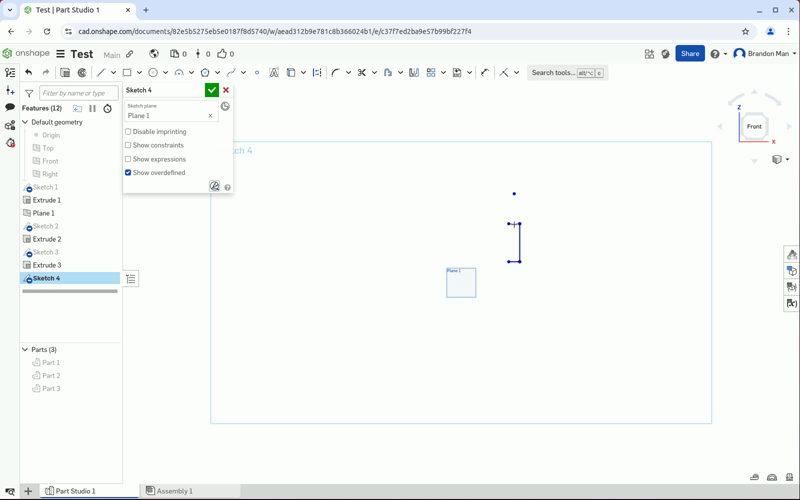
mouse_move(508, 223)
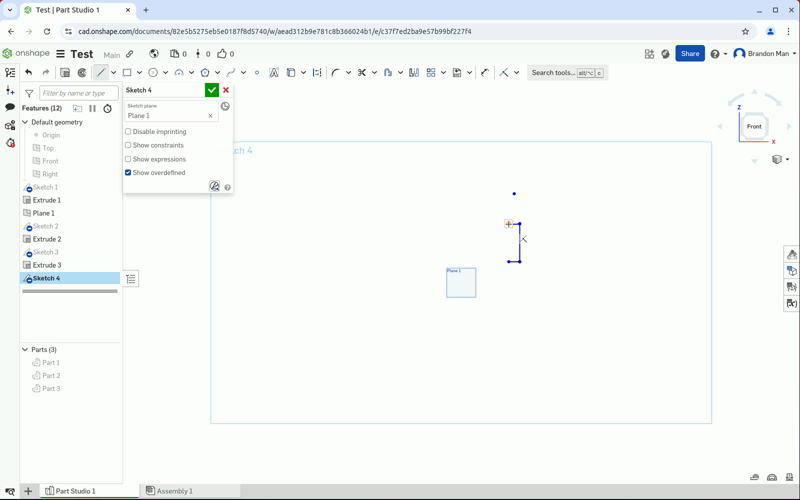
click(508, 223)
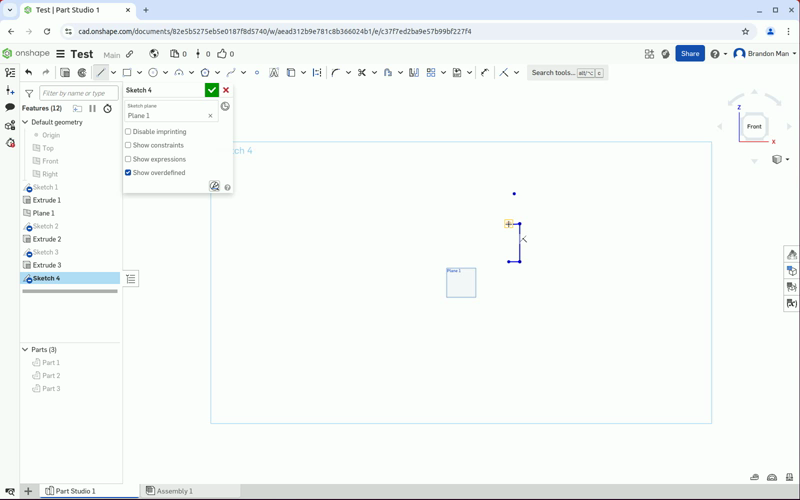
mouse_move(538, 223)
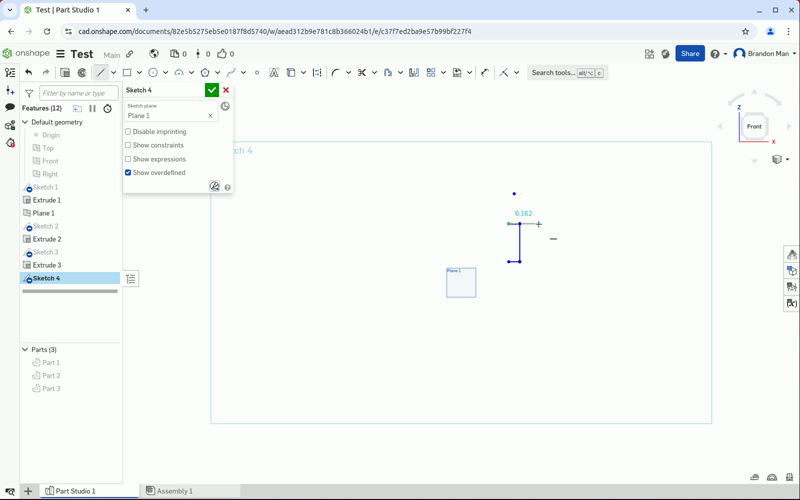
key_down(shift)
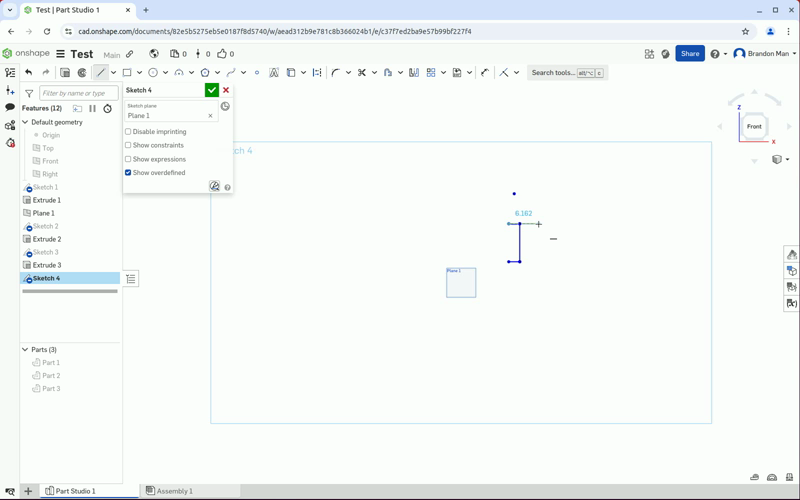
mouse_move(508, 261)
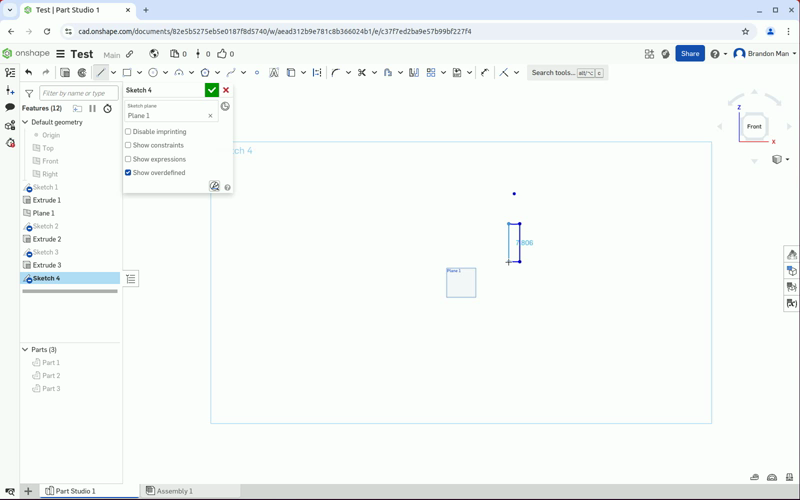
key_up(shift)
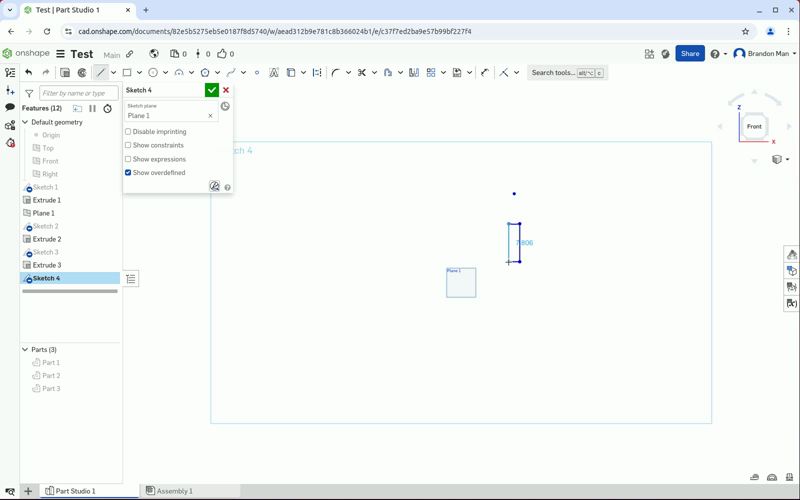
click(508, 261)
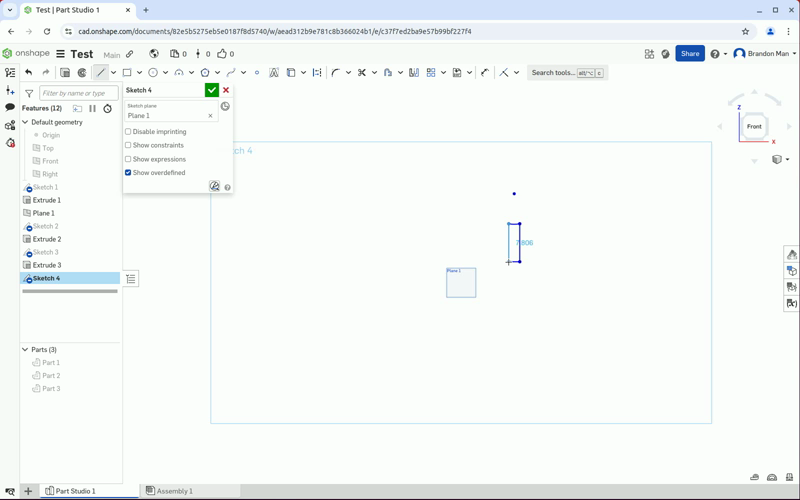
key(esc)
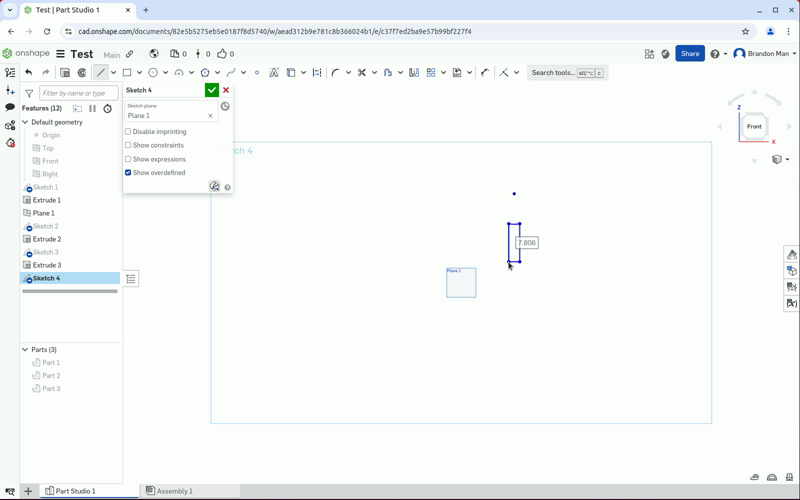
mouse_move(511, 241)
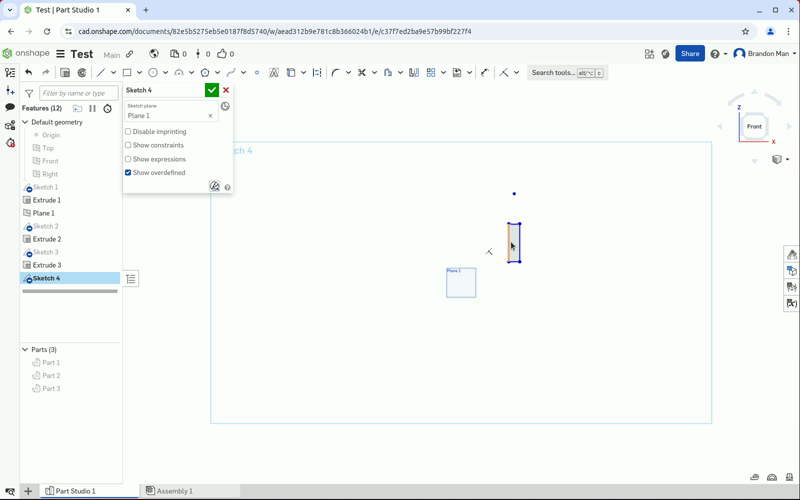
scroll(6)
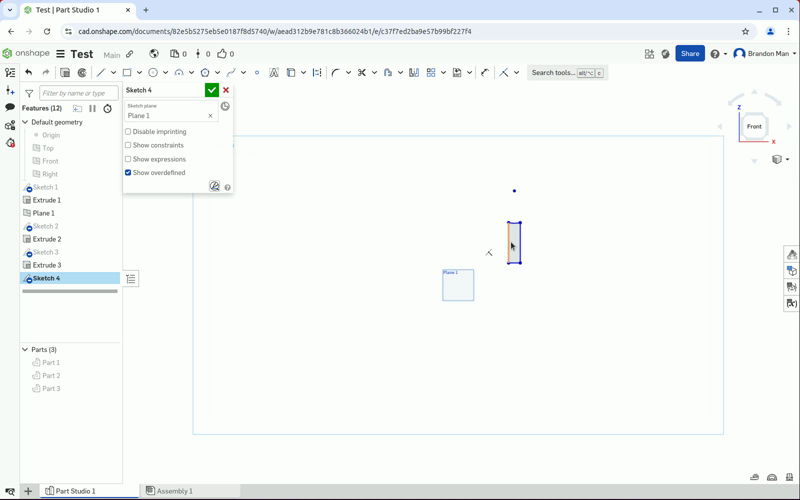
scroll(6)
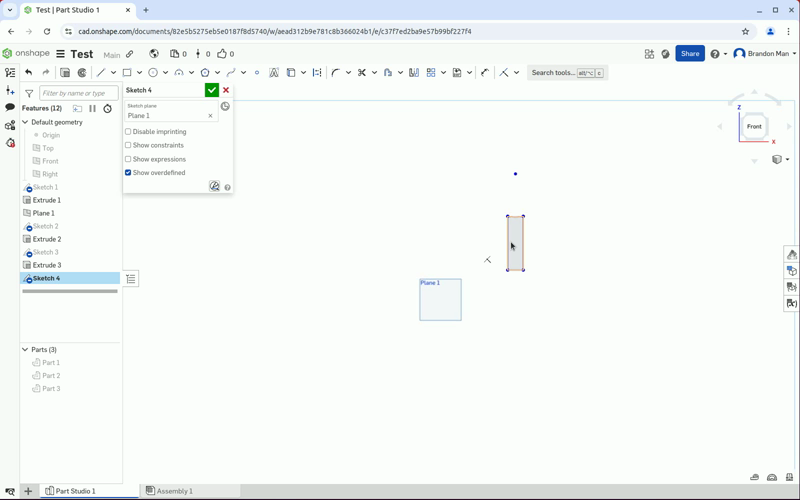
scroll(6)
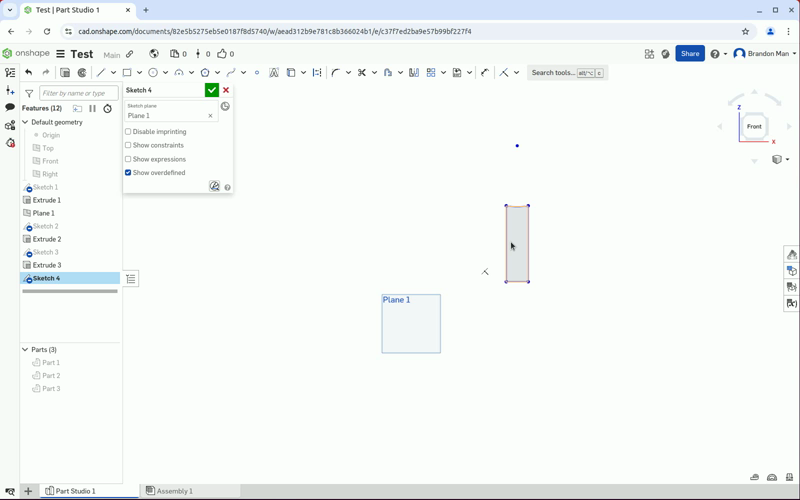
scroll(6)
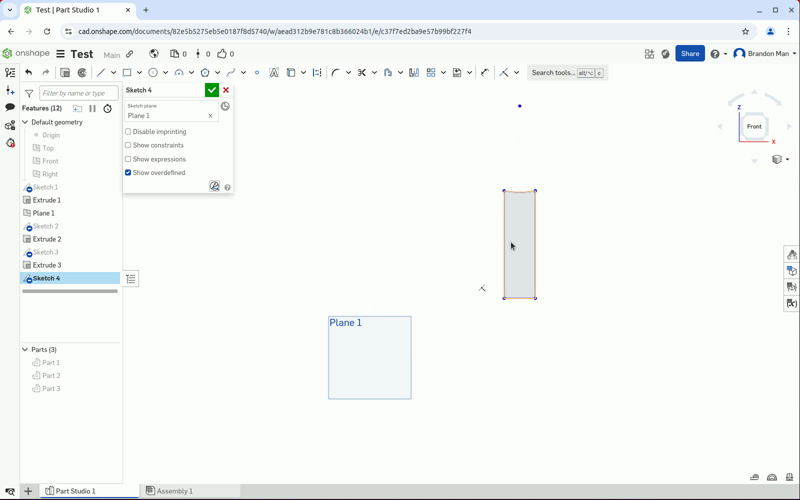
scroll(6)
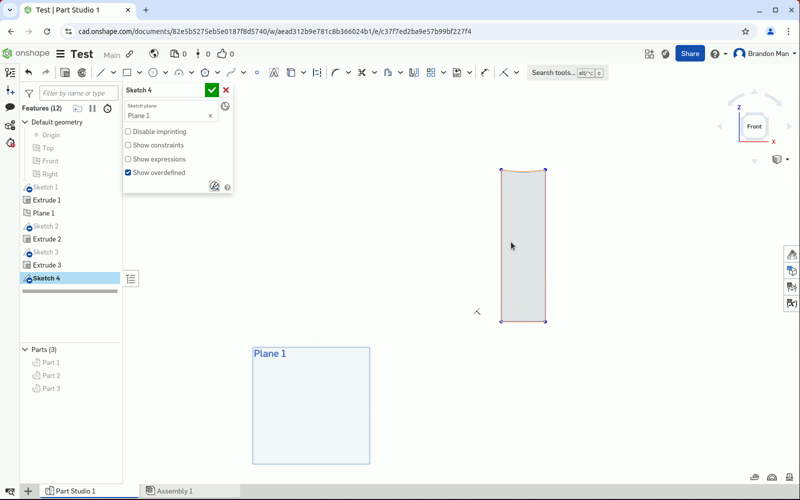
scroll(6)
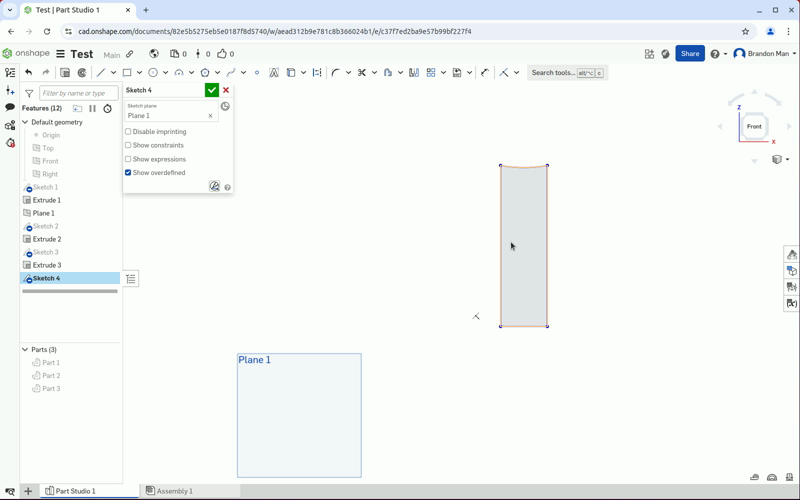
scroll(6)
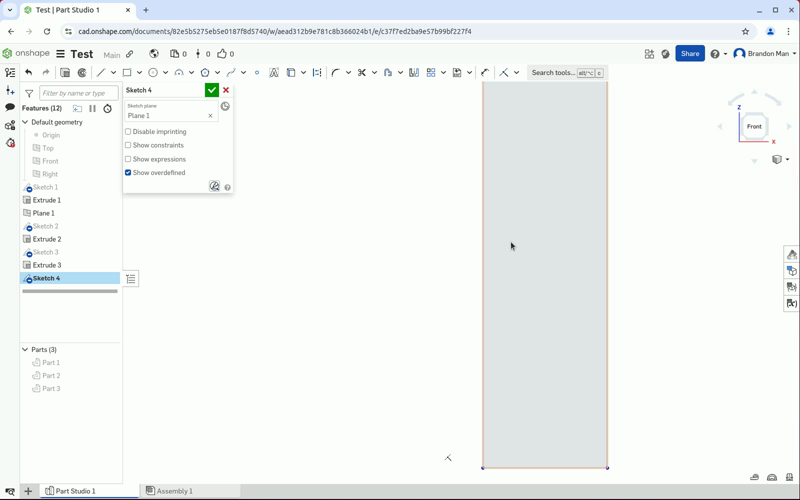
click(511, 241)
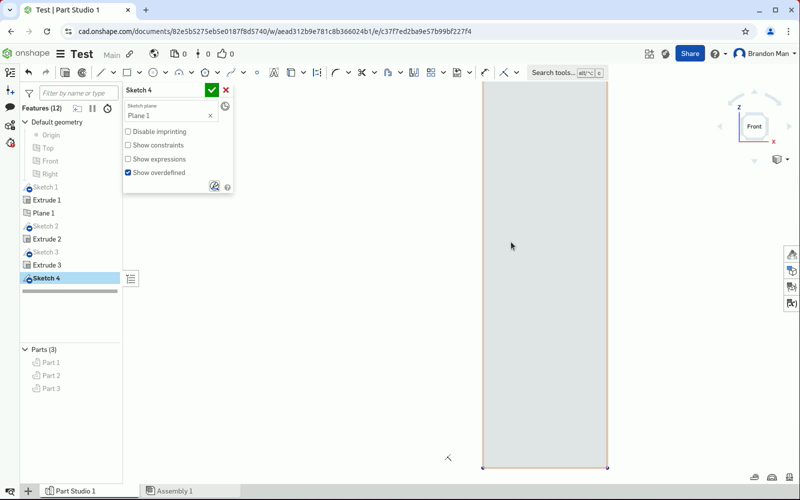
scroll(-6)
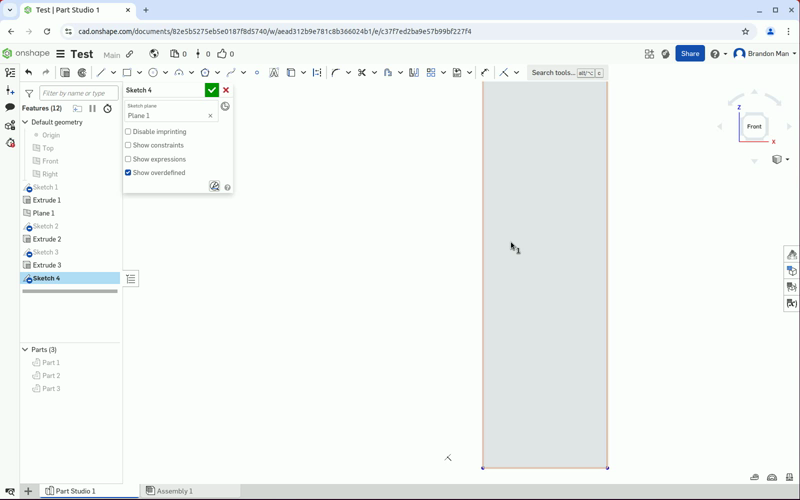
scroll(-6)
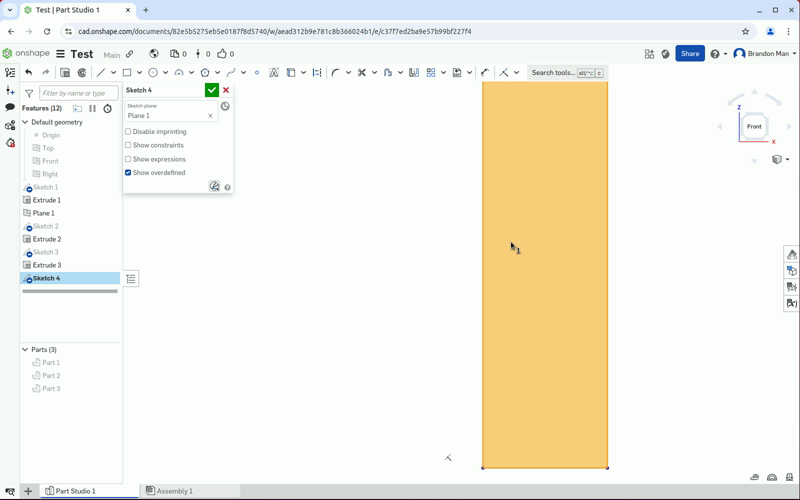
scroll(-6)
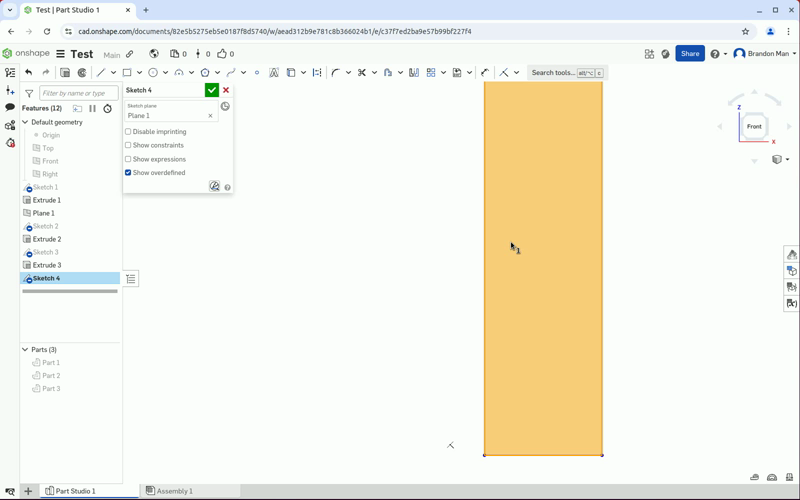
scroll(-6)
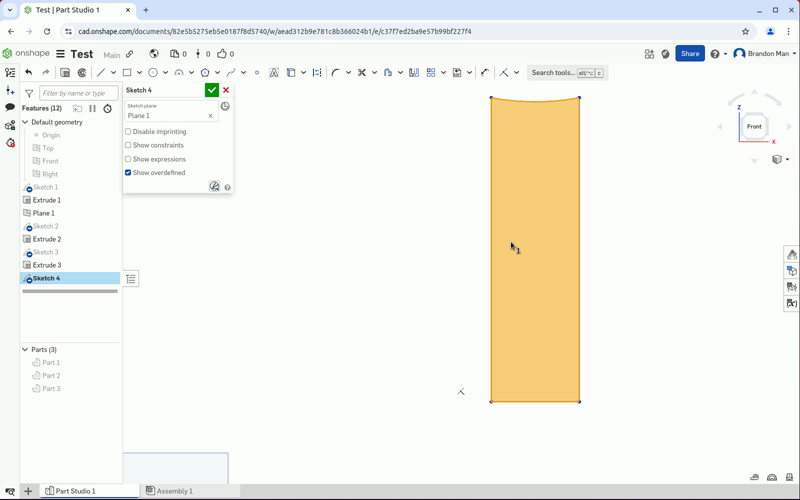
scroll(-6)
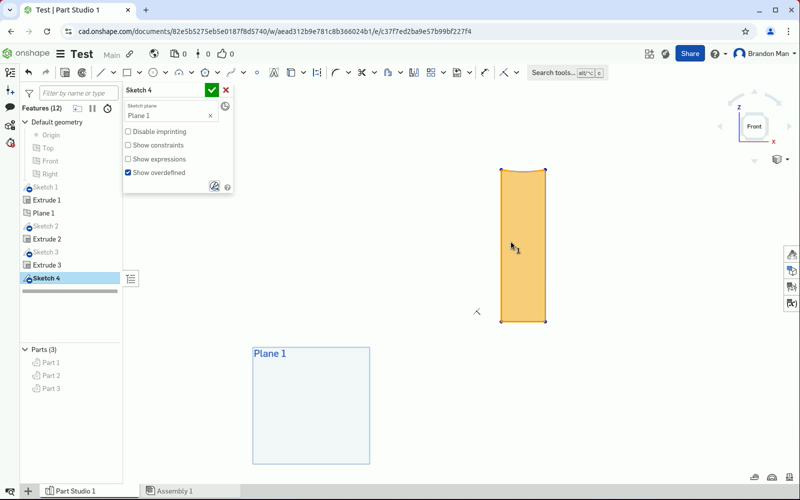
scroll(-6)
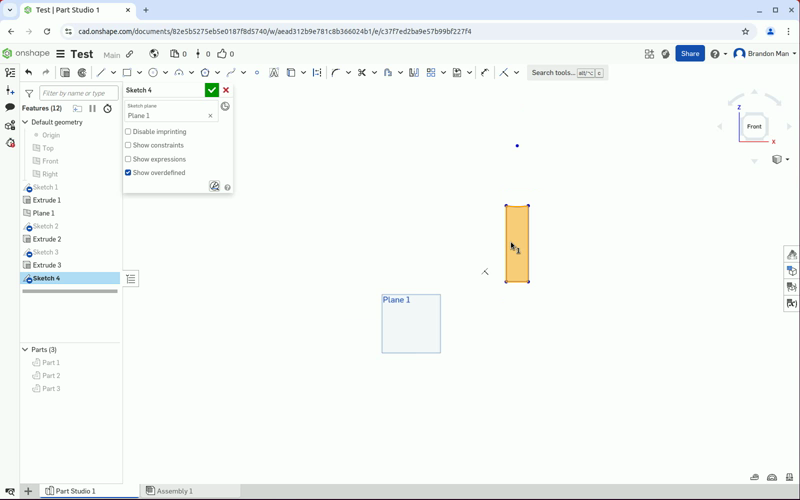
scroll(-6)
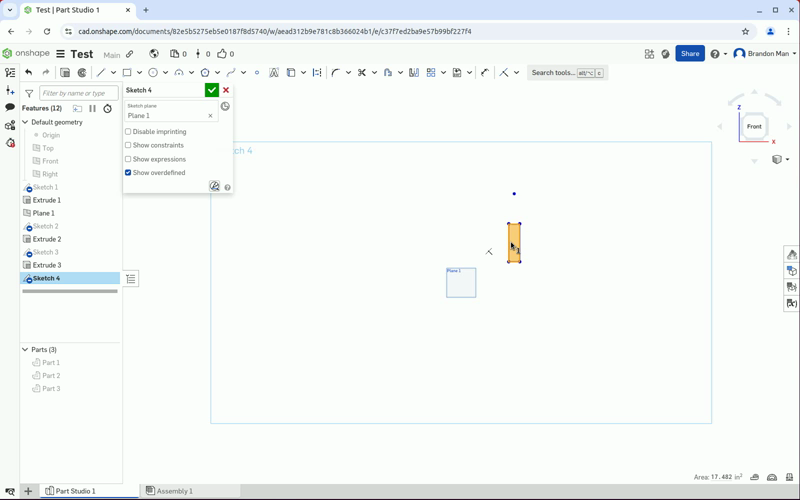
mouse_move(73, 352)
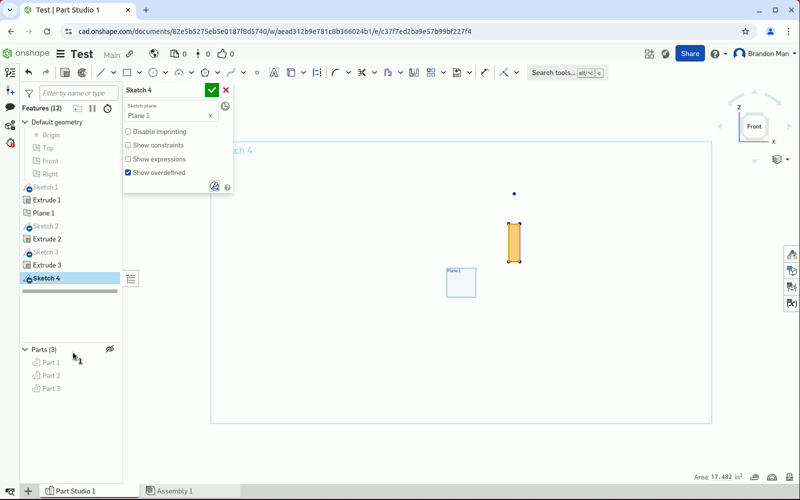
key(shift+y)
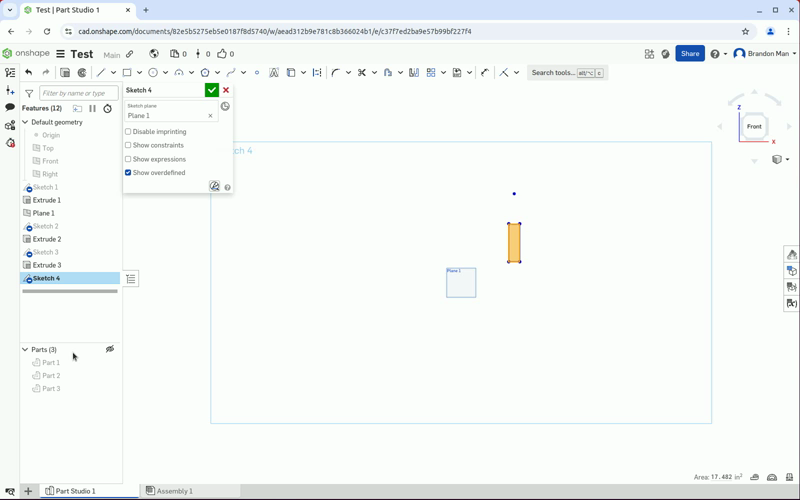
key(shift+e)
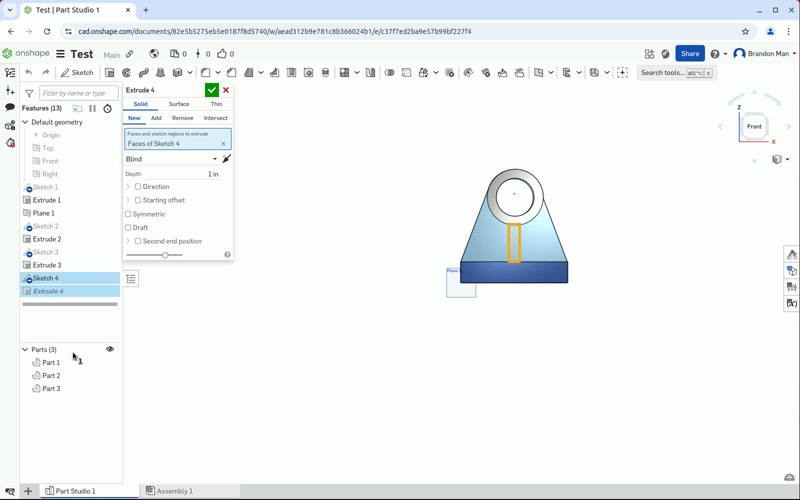
mouse_move(143, 106)
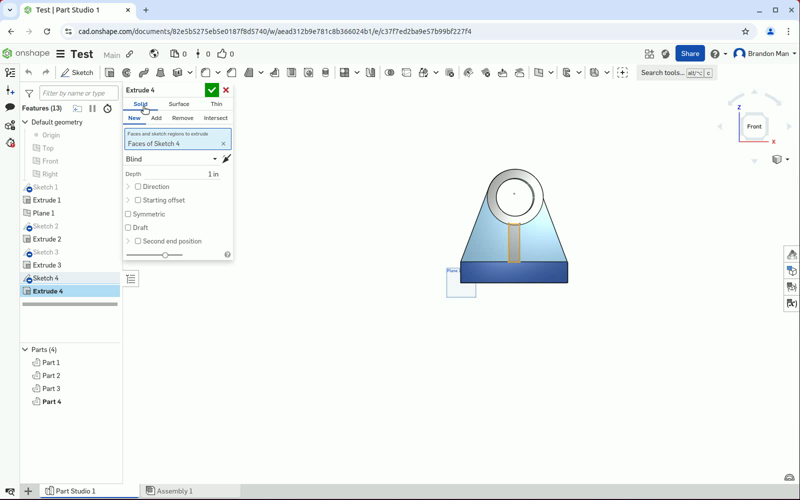
click(143, 106)
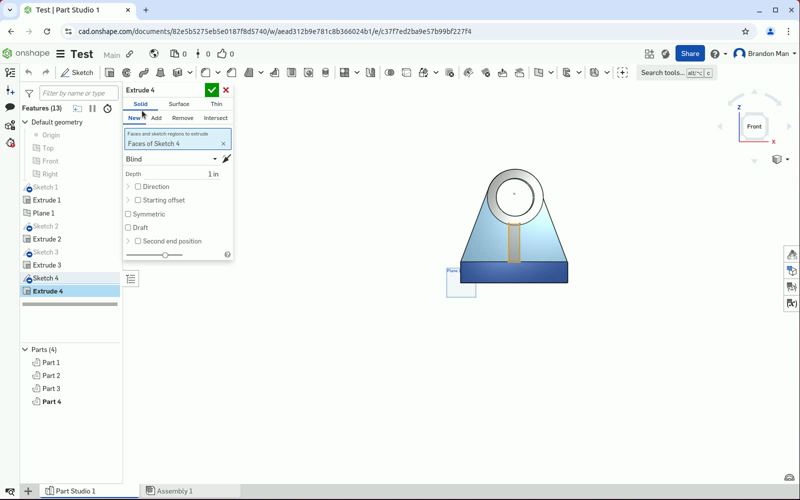
mouse_move(137, 120)
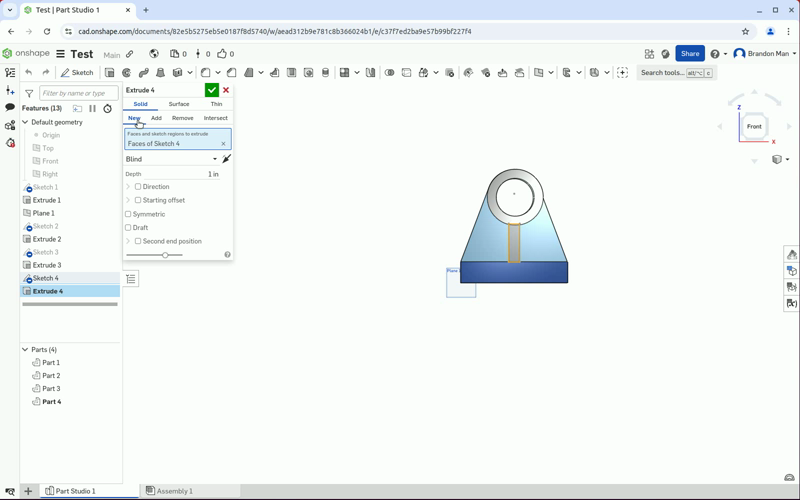
click(137, 120)
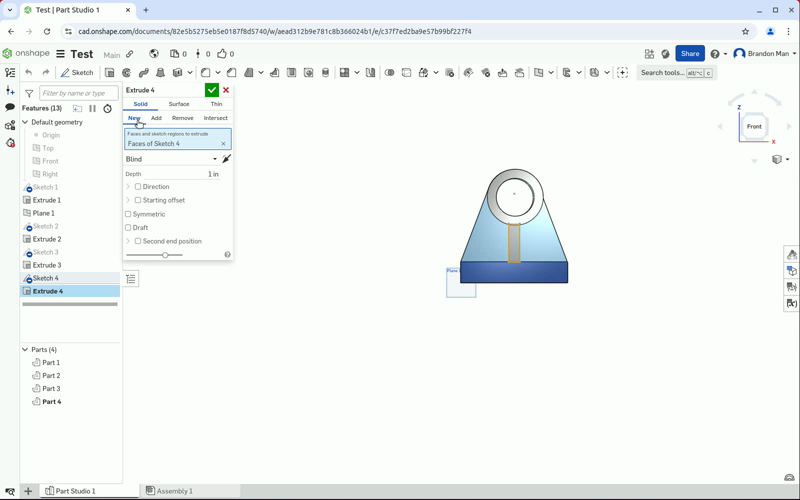
key(tab, 4)
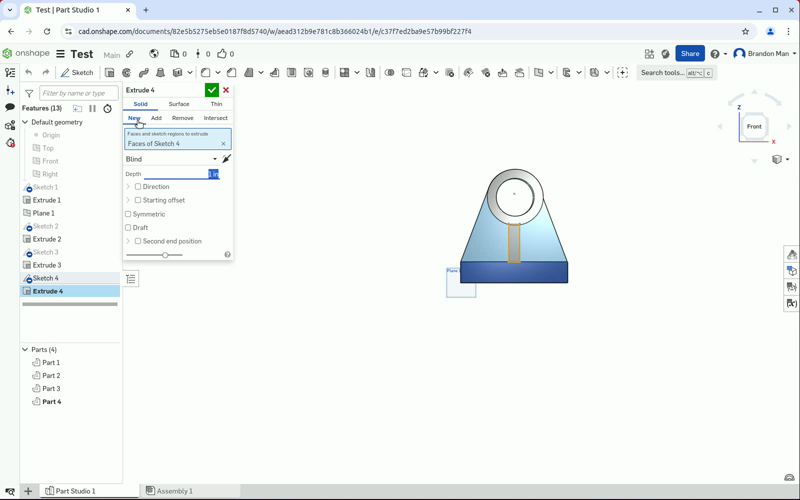
text(10.351)
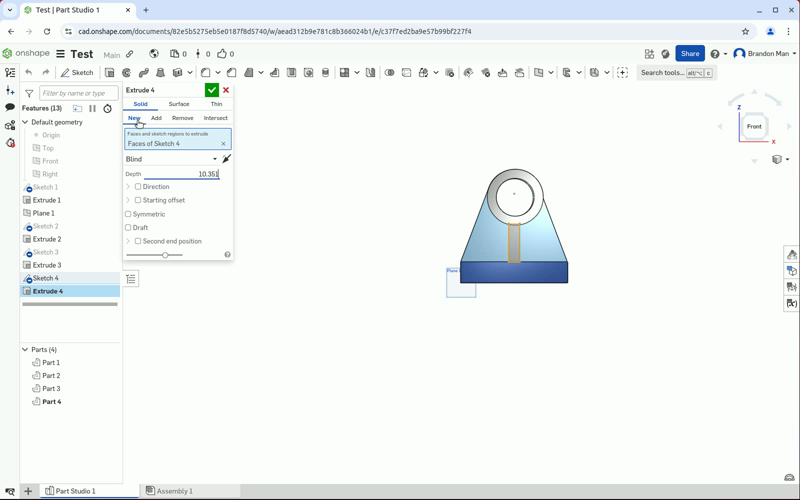
key(enter)
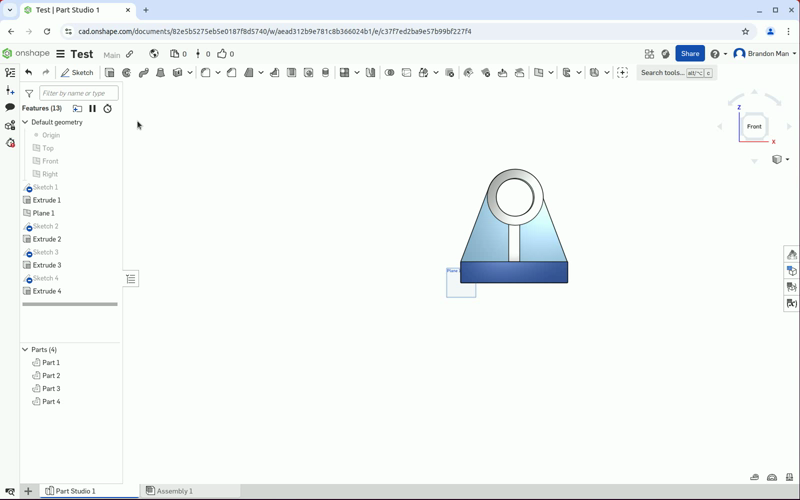
key(shift+h)
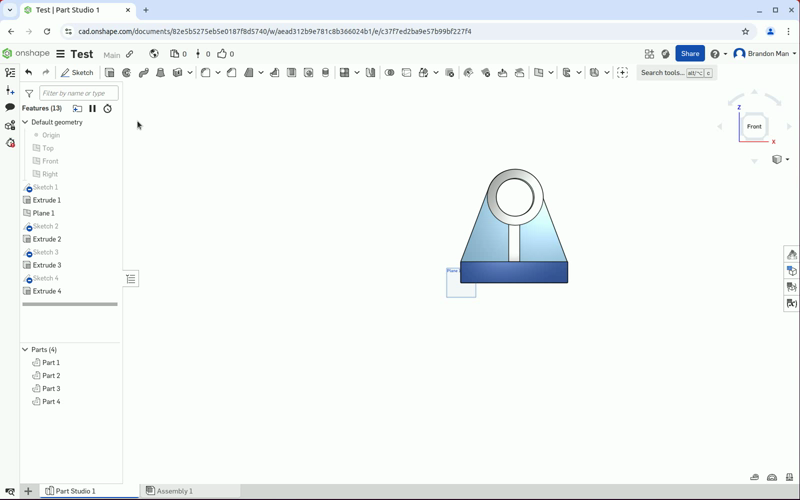
key(shift+h)
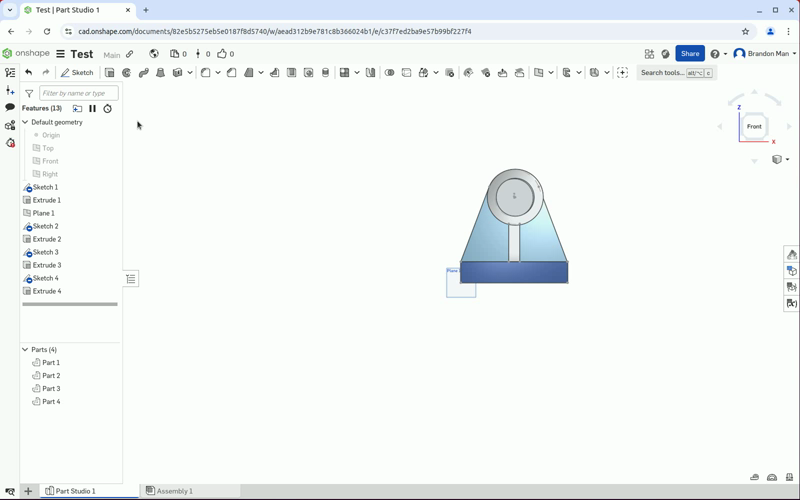
key(shift+7)
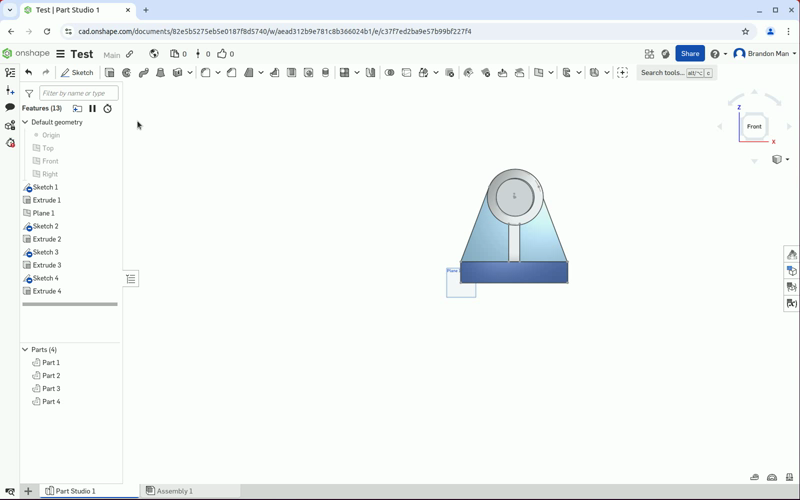
key(left, 2)
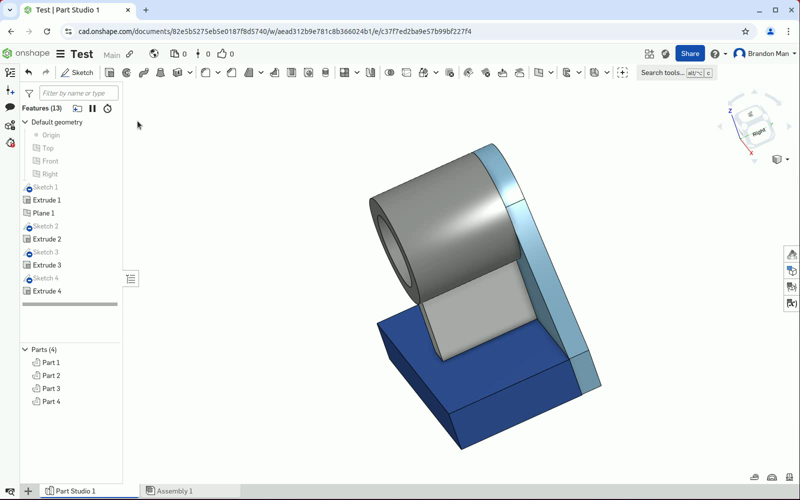
key(down, 2)
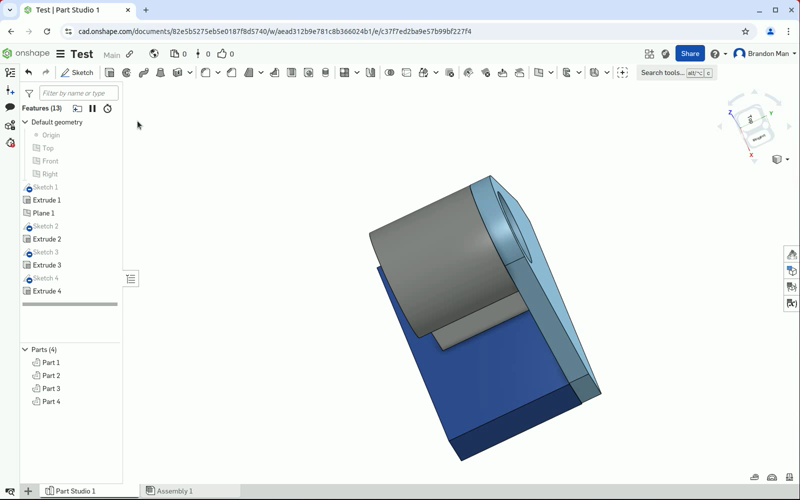
key(up, 2)
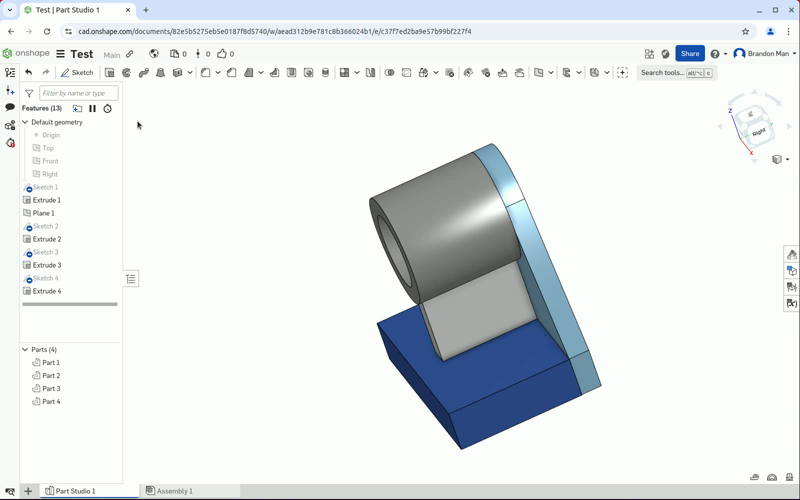
key(right, 2)
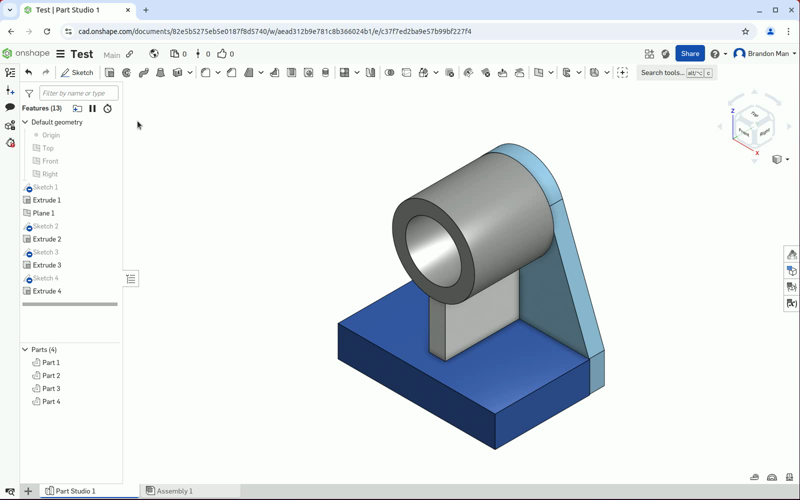
mouse_move(73, 189)
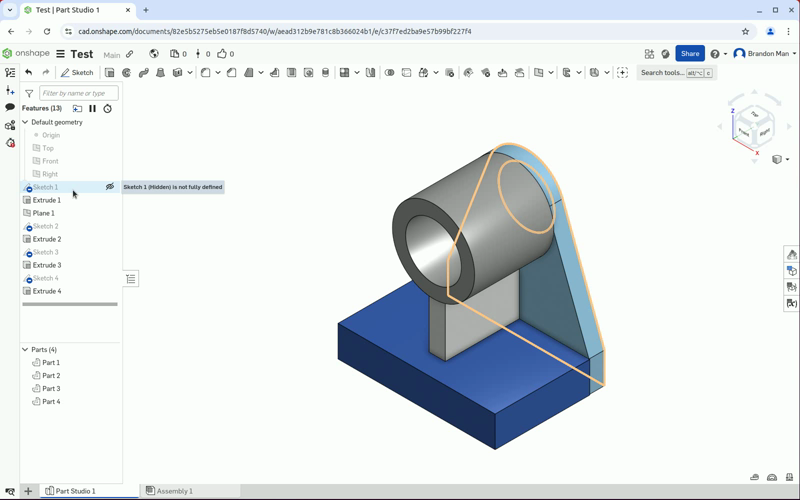
click(73, 189)